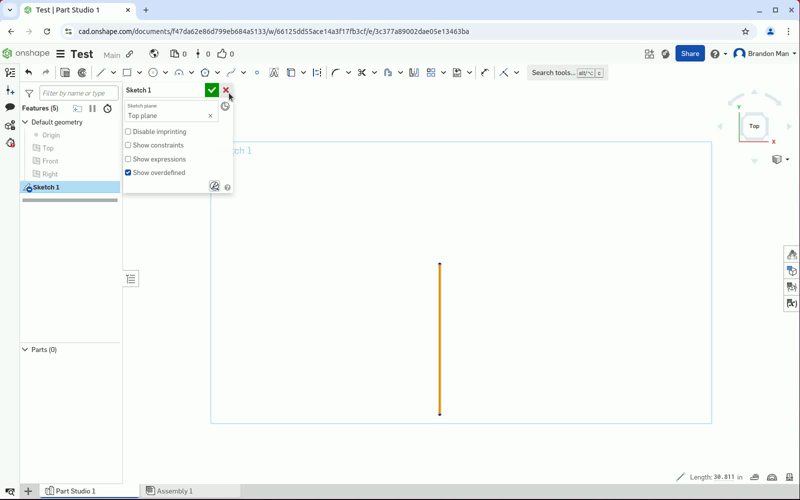
key(shift+h)
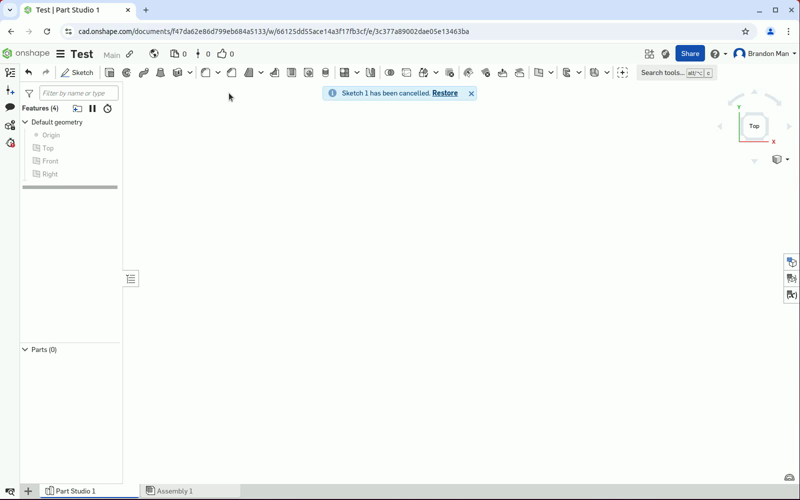
mouse_move(73, 352)
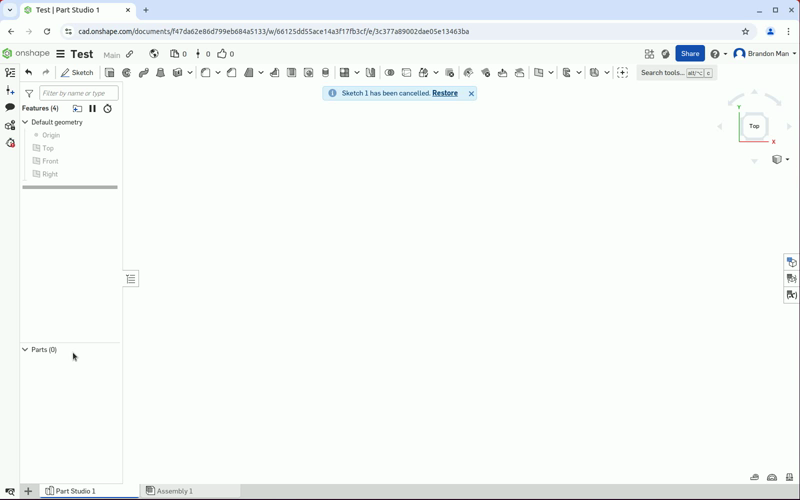
key(y)
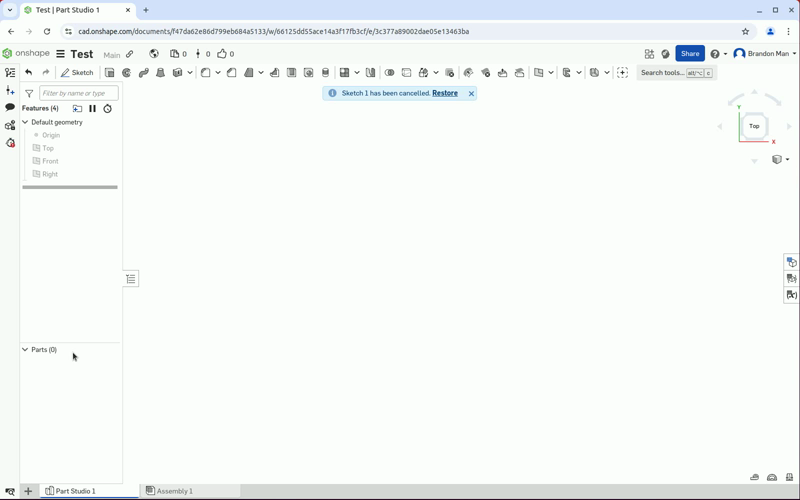
key(shift+p)
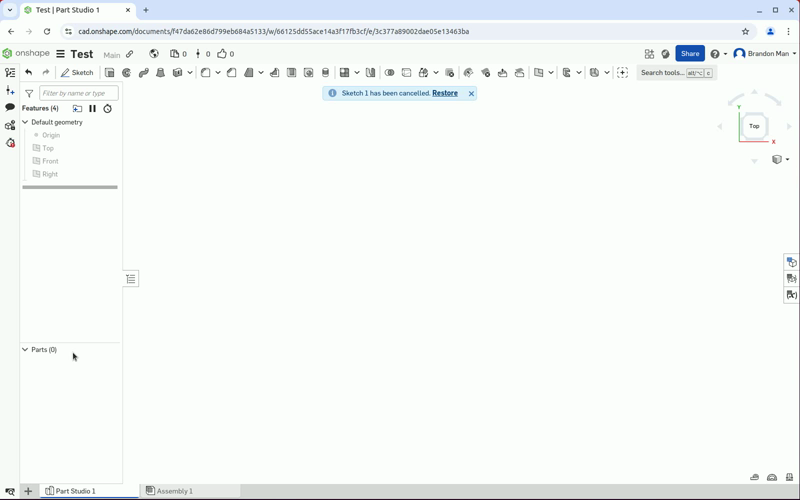
key(space)
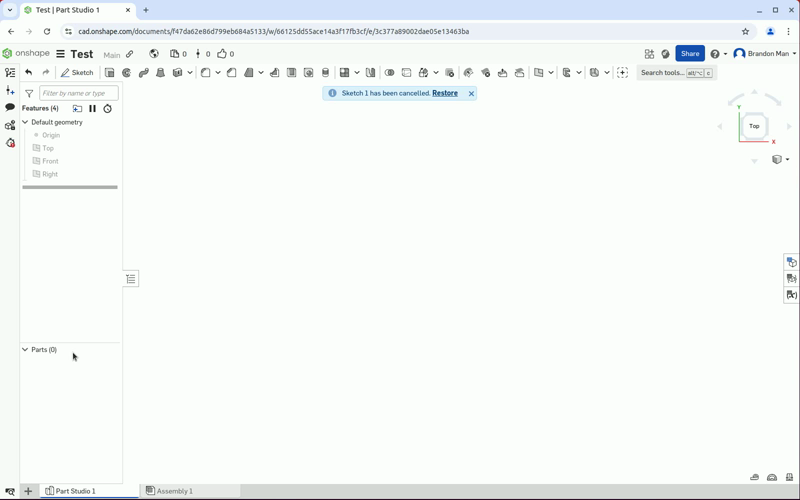
key_down(shift)
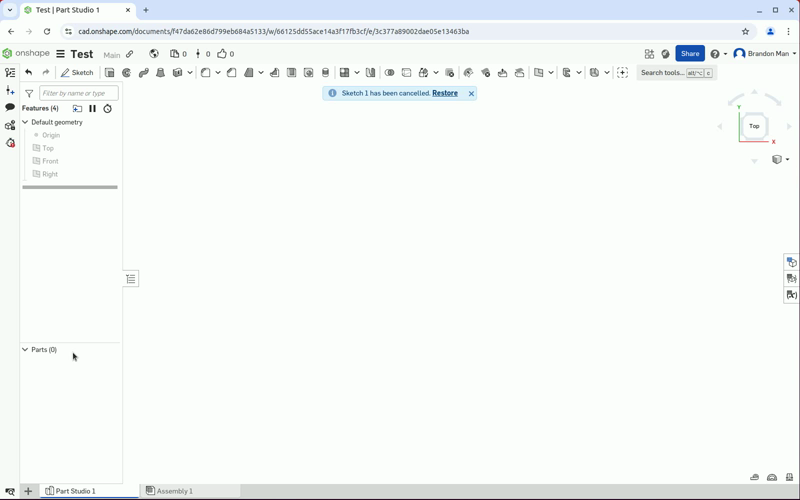
key(up)
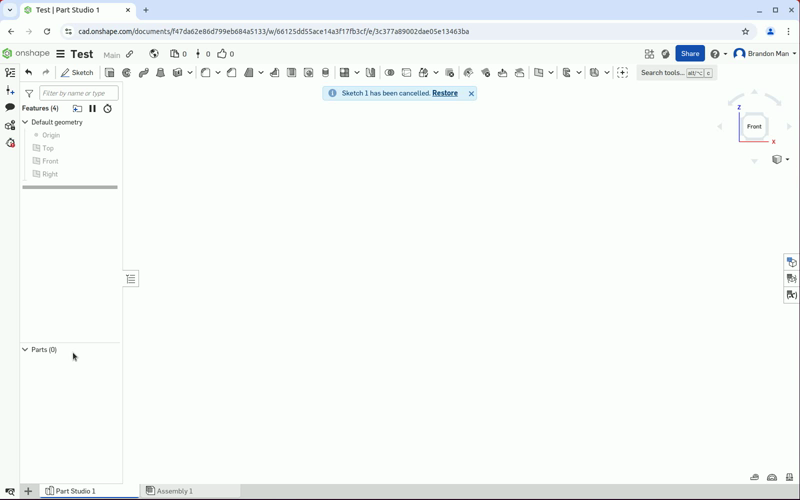
key_up(shift)
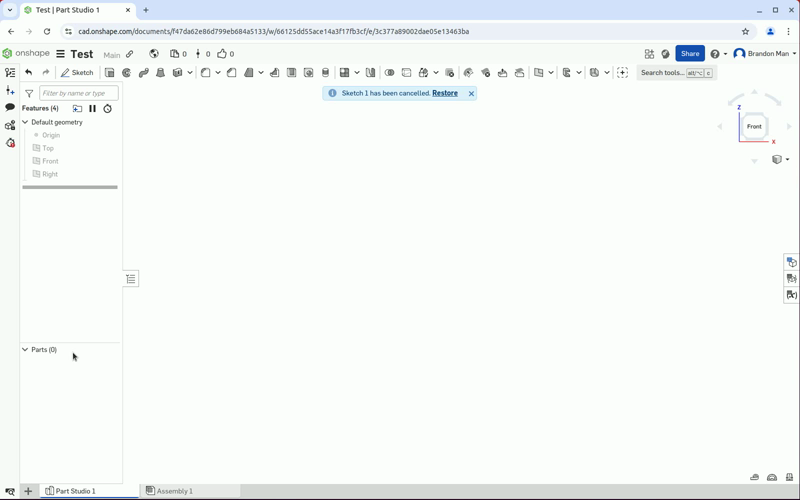
mouse_move(73, 352)
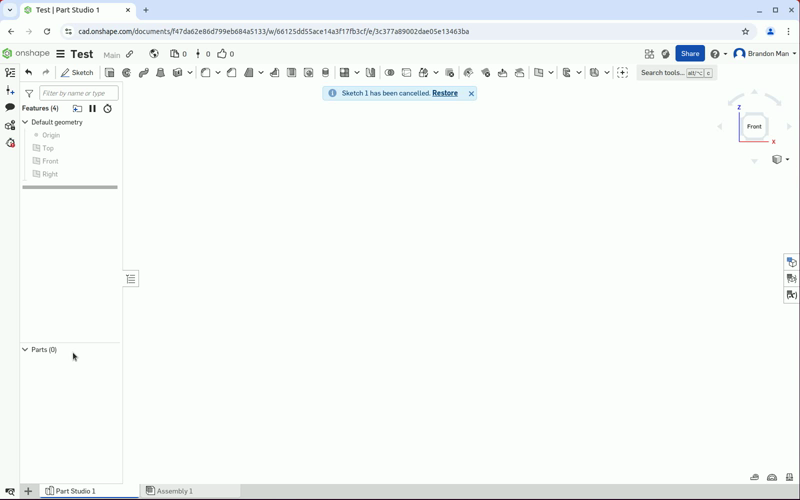
key(shift+y)
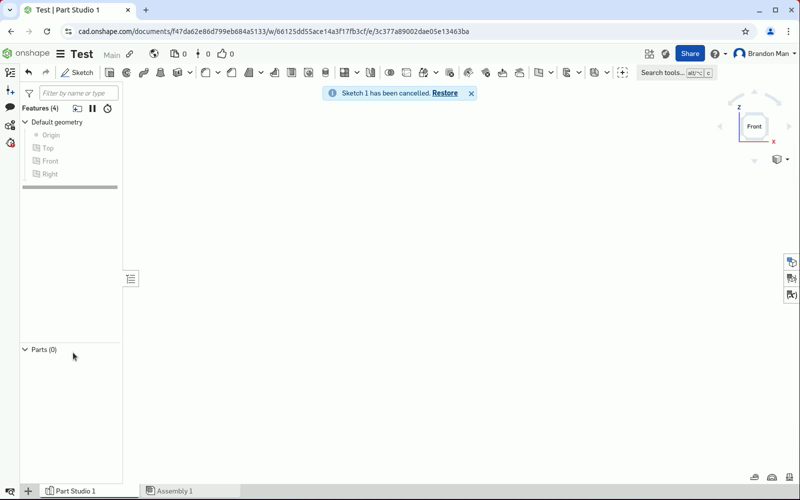
key(shift+s)
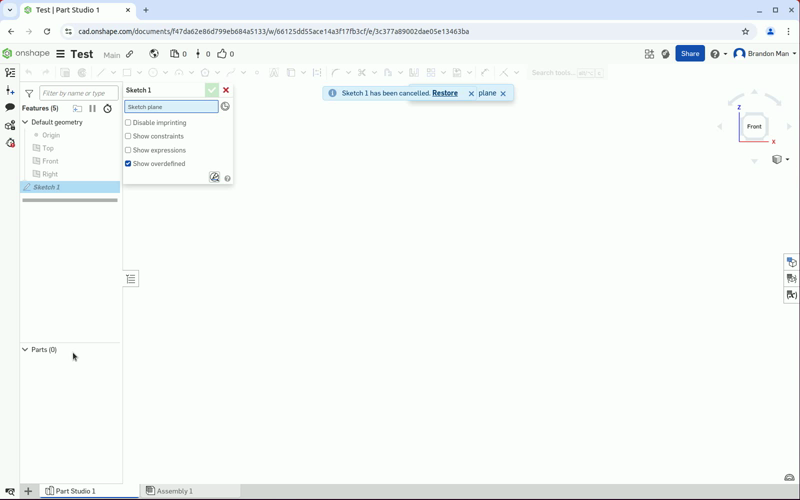
mouse_move(73, 163)
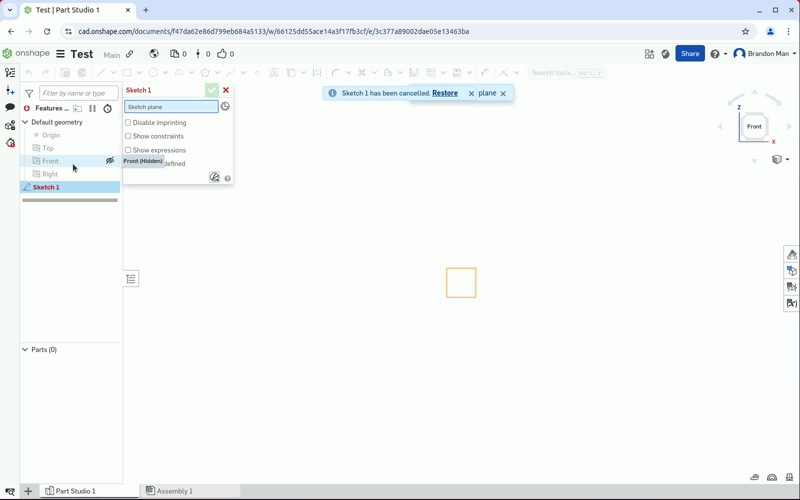
click(73, 163)
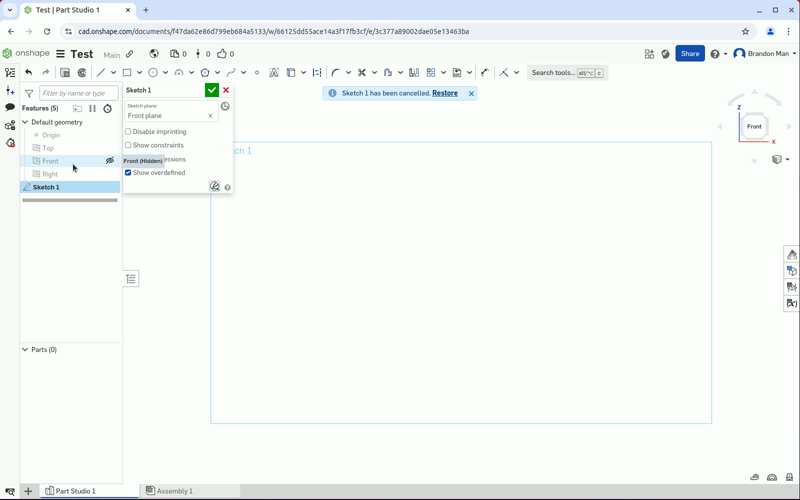
mouse_move(73, 352)
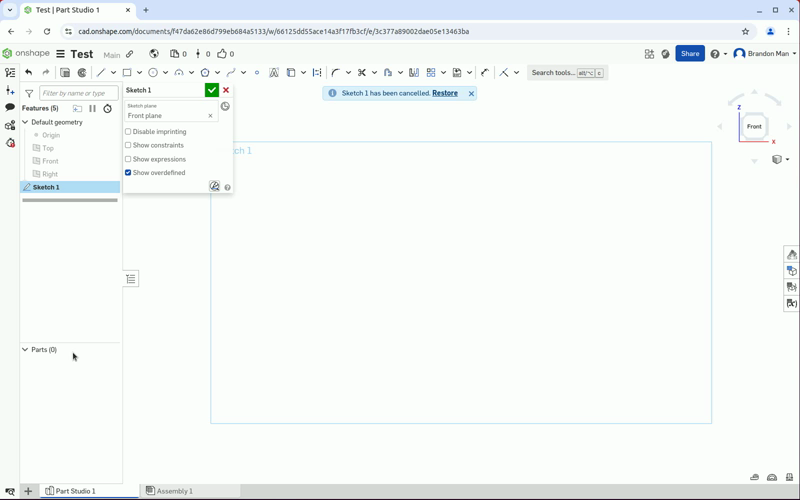
key(y)
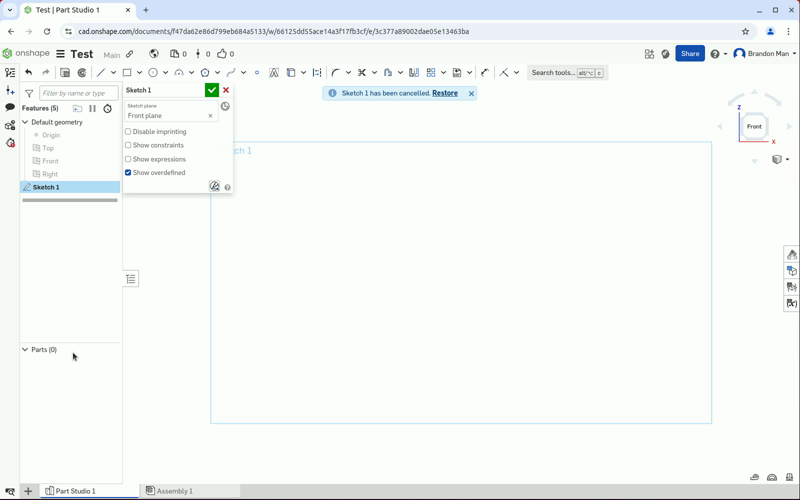
key(l)
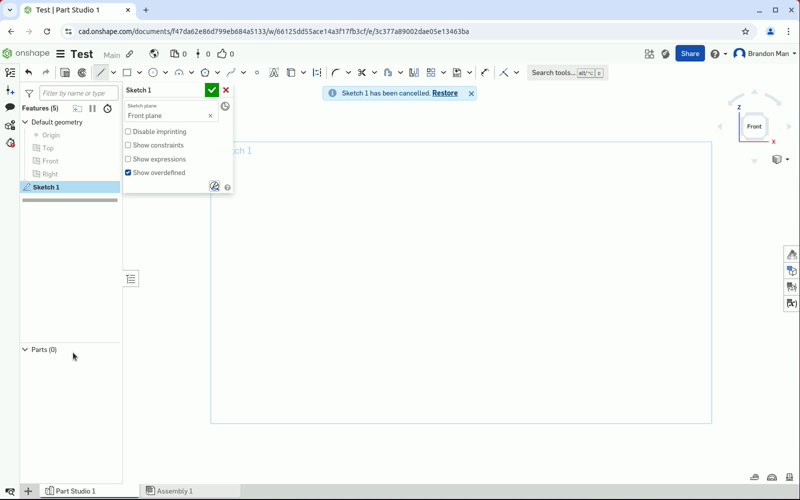
key_down(shift)
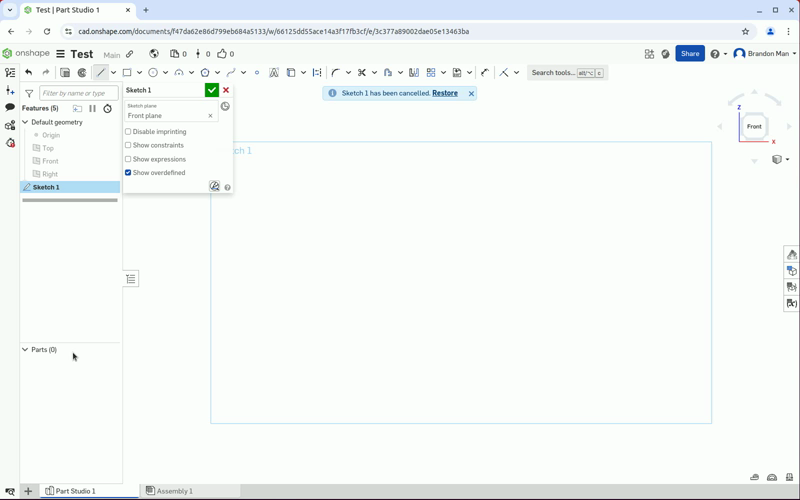
mouse_move(460, 282)
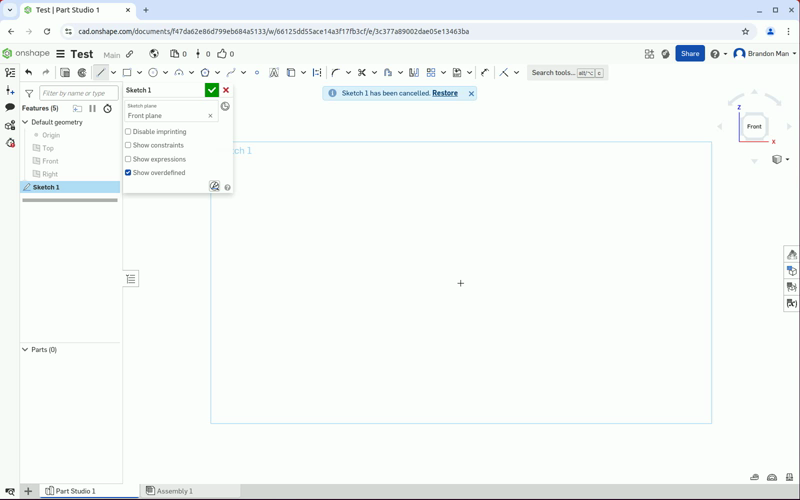
click(460, 282)
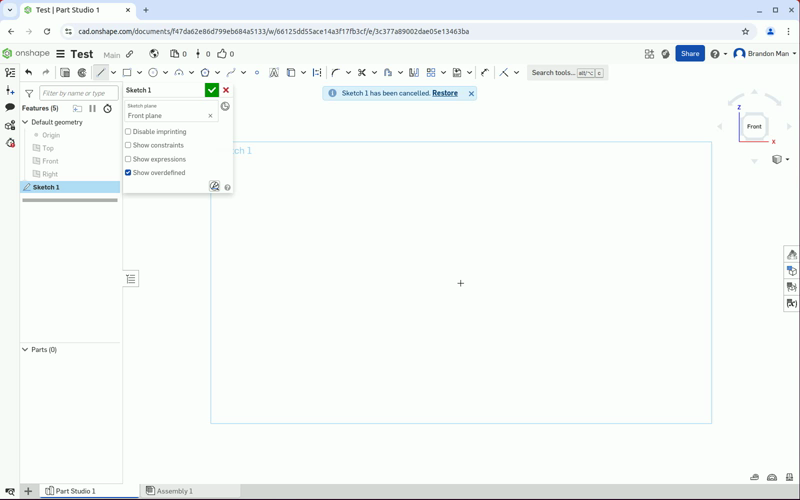
key_up(shift)
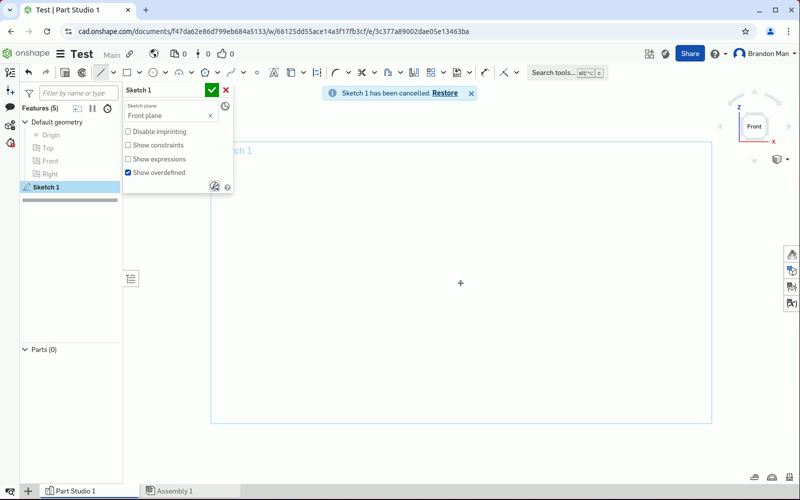
key_down(shift)
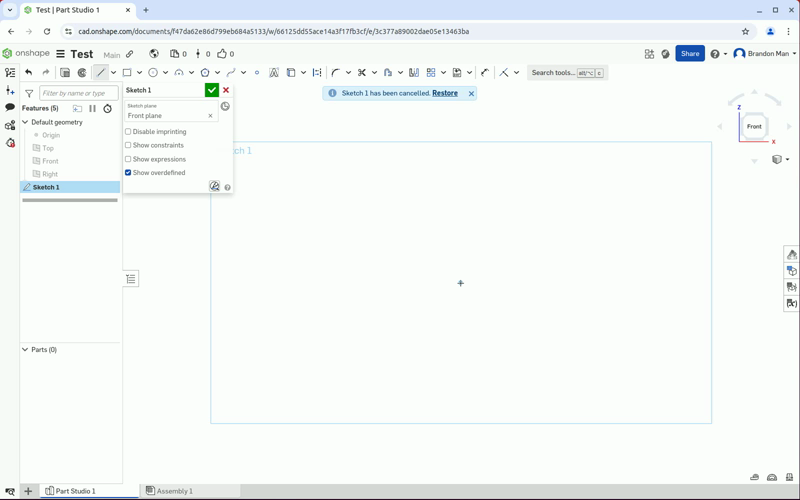
mouse_move(573, 282)
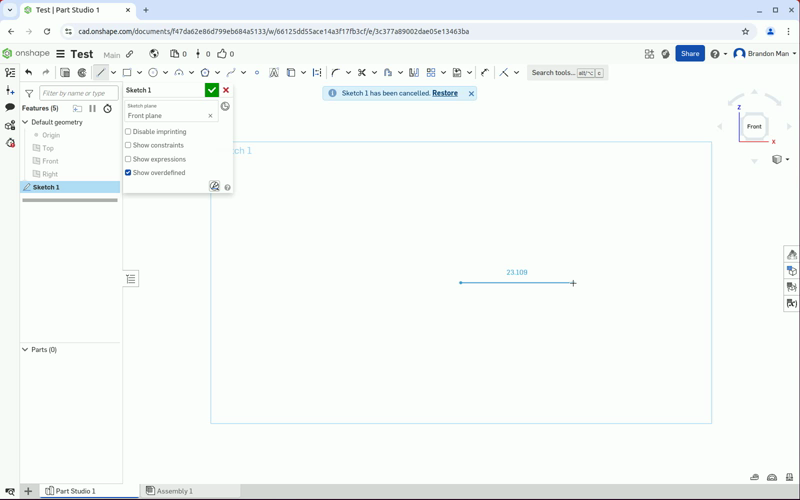
click(573, 282)
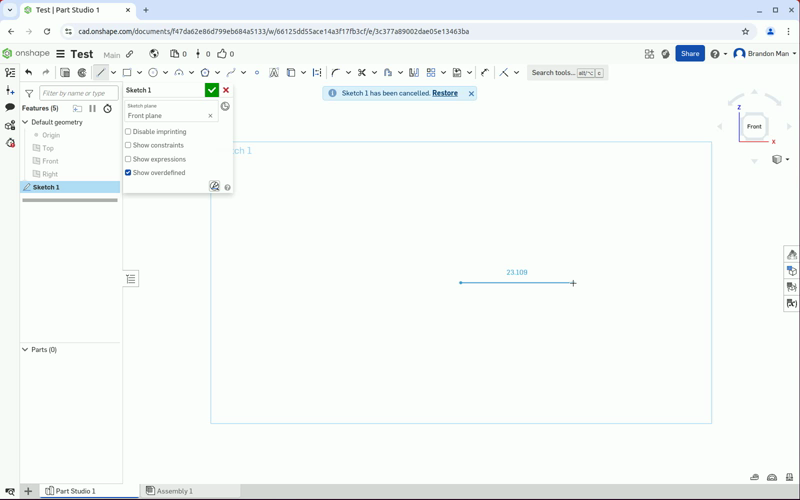
key_up(shift)
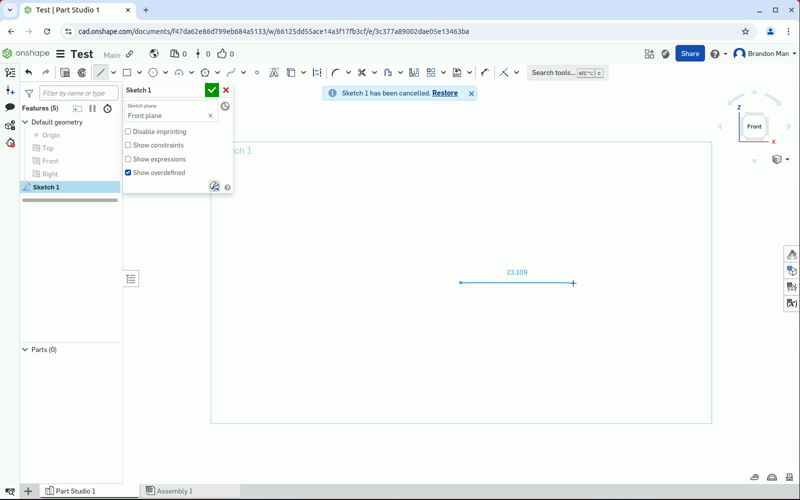
key_down(shift)
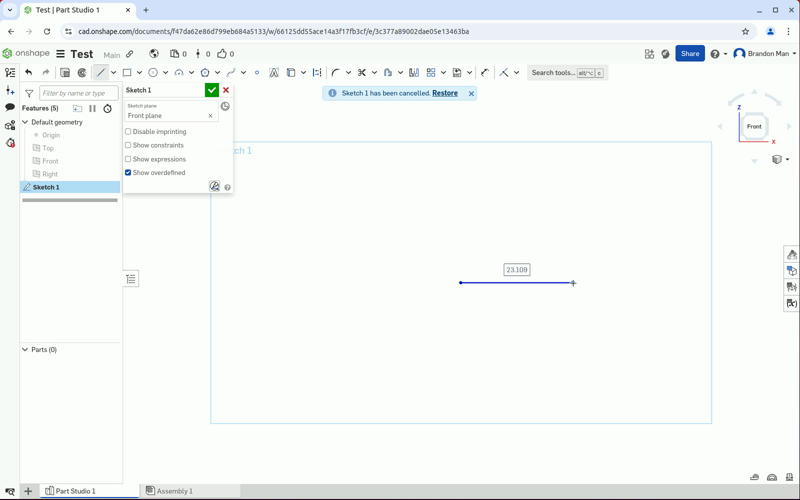
mouse_move(589, 282)
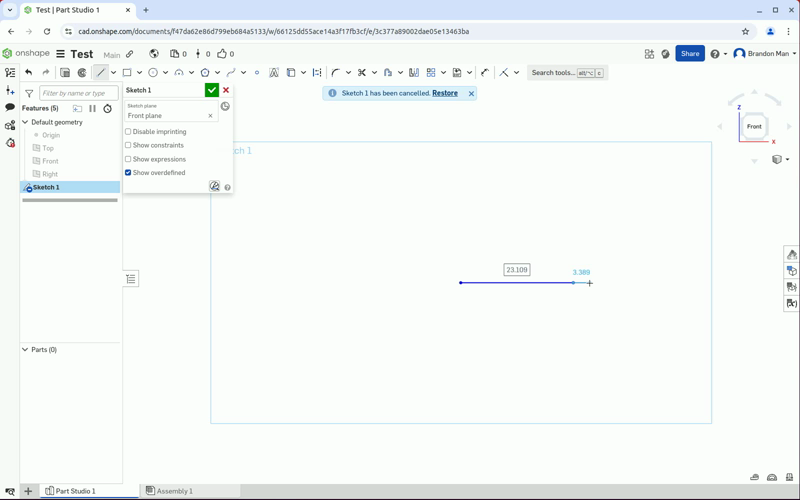
mouse_move(573, 245)
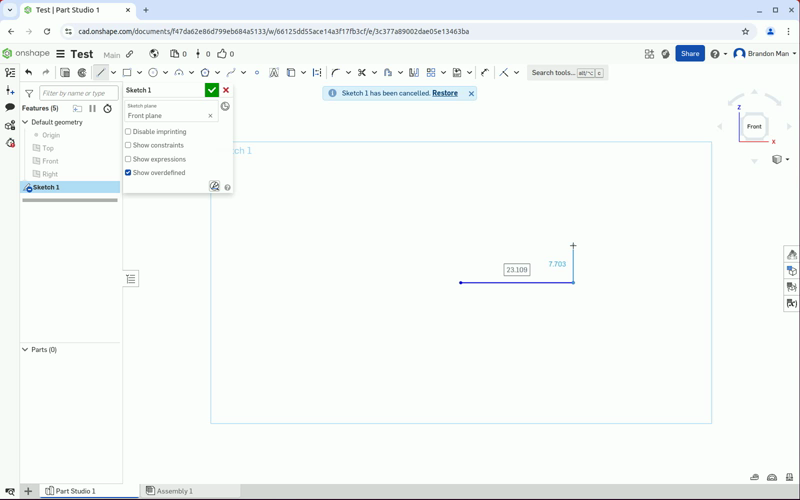
click(573, 245)
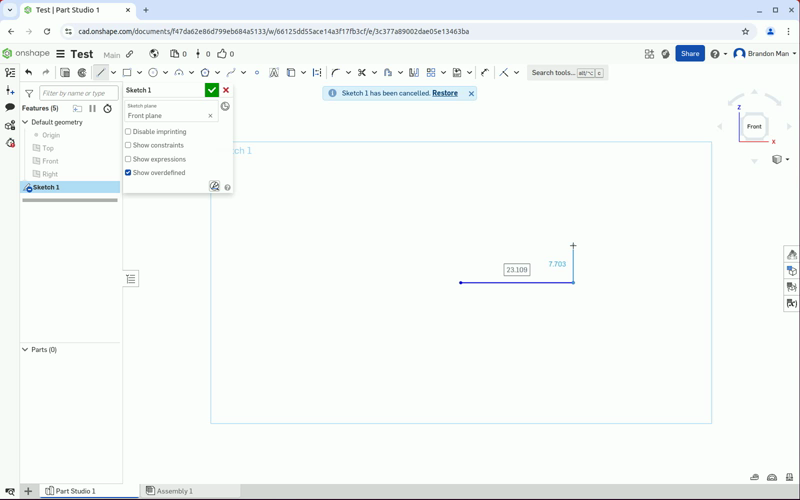
key_up(shift)
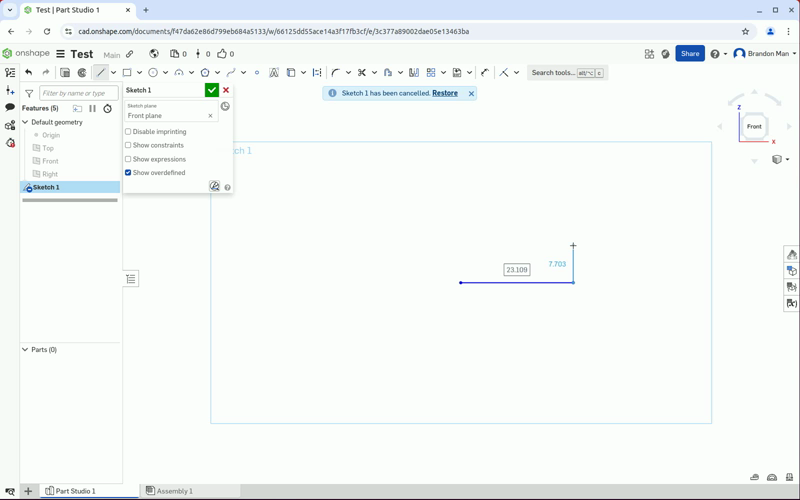
key_down(shift)
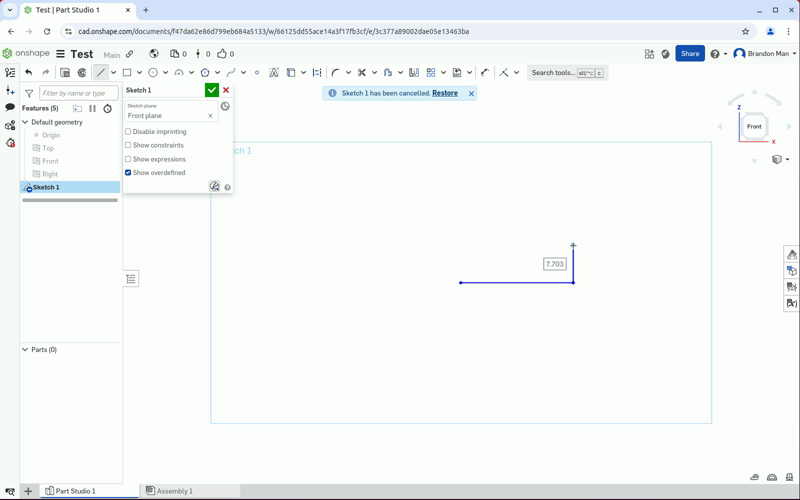
mouse_move(460, 245)
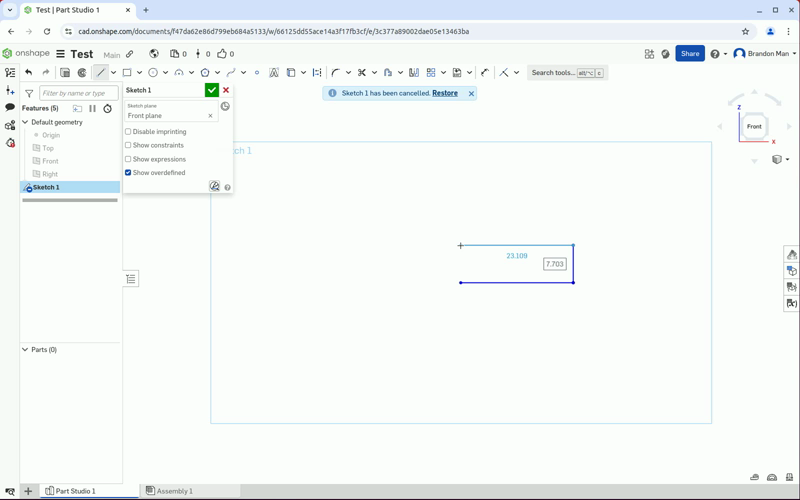
click(460, 245)
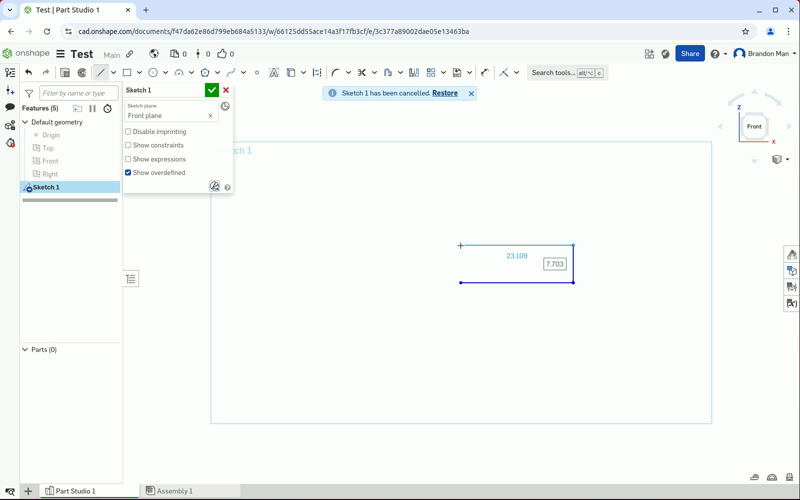
key_up(shift)
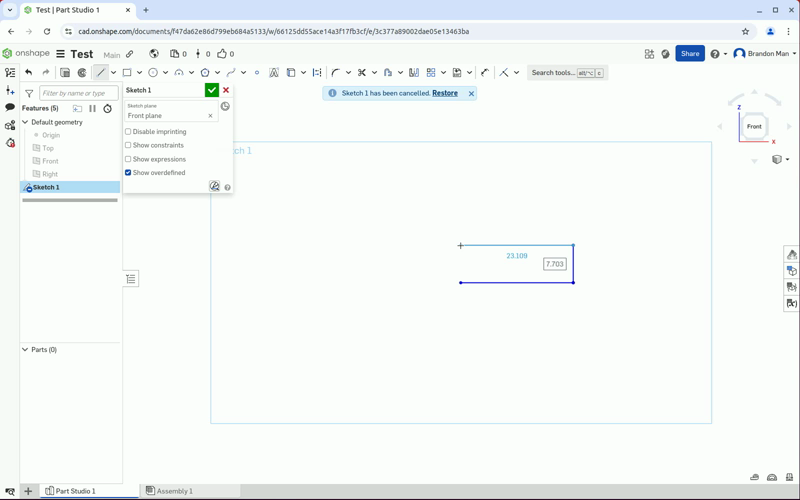
mouse_move(490, 245)
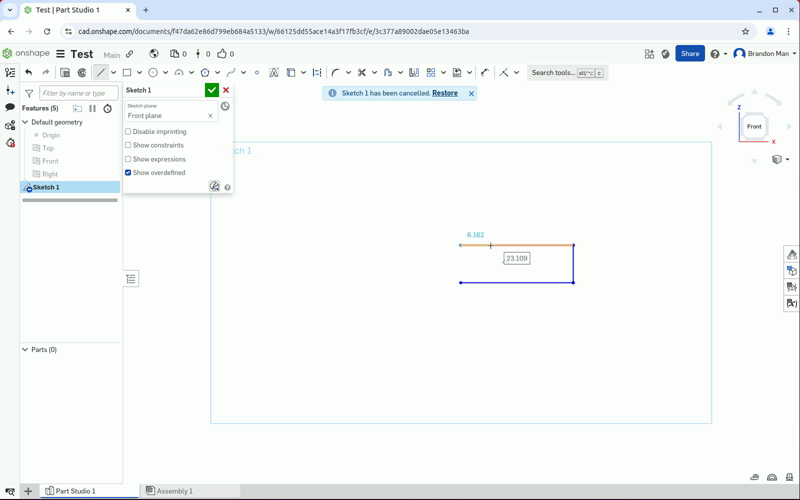
key_down(shift)
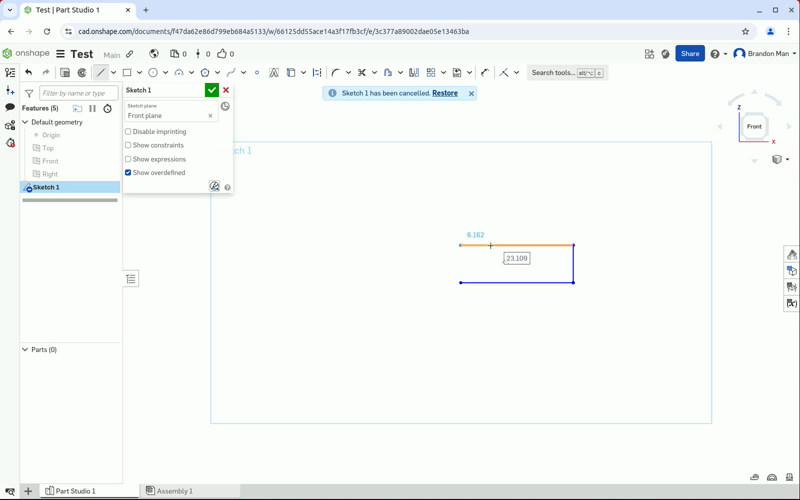
mouse_move(460, 282)
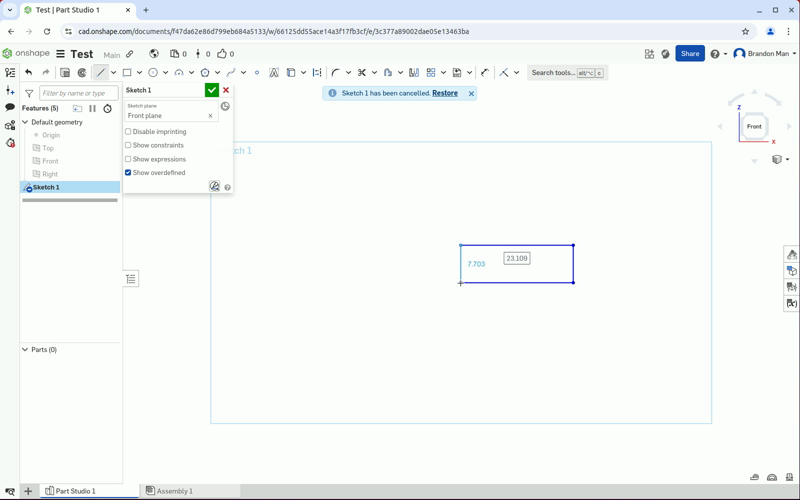
key_up(shift)
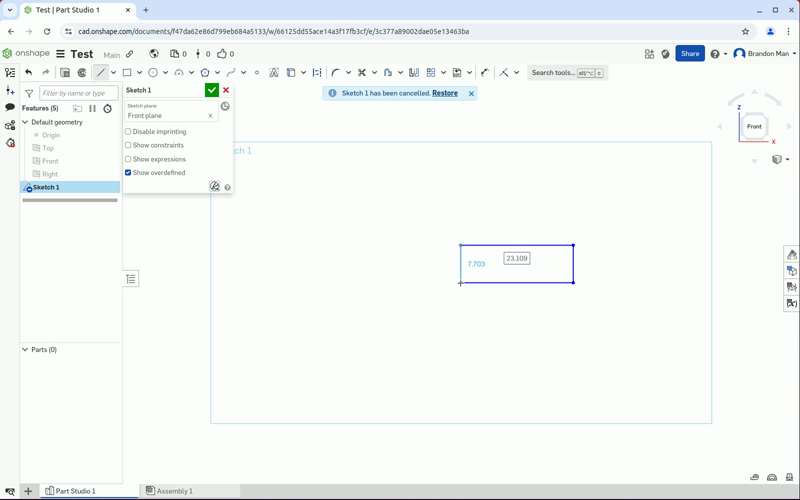
click(460, 282)
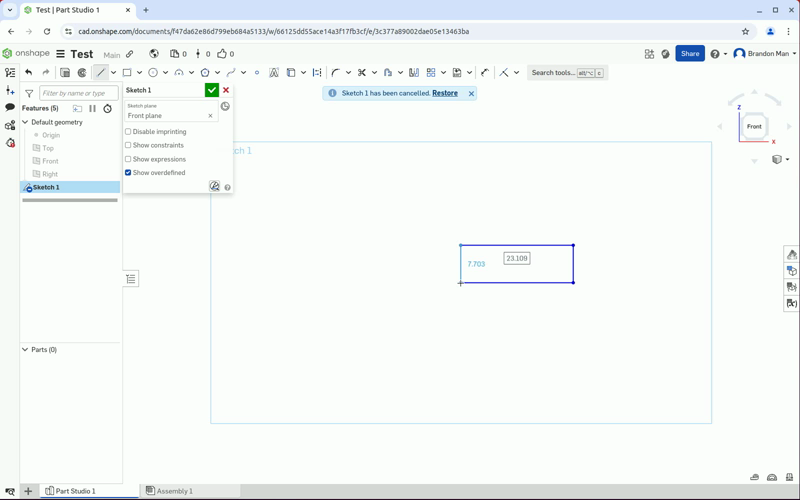
key(esc)
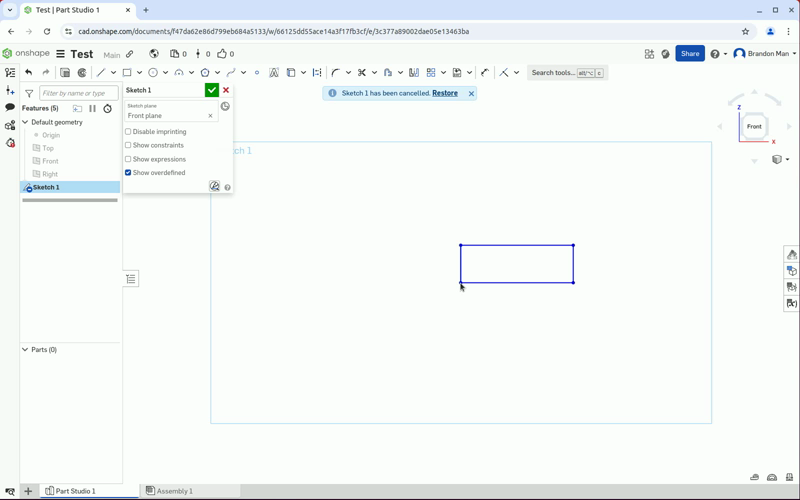
mouse_move(529, 277)
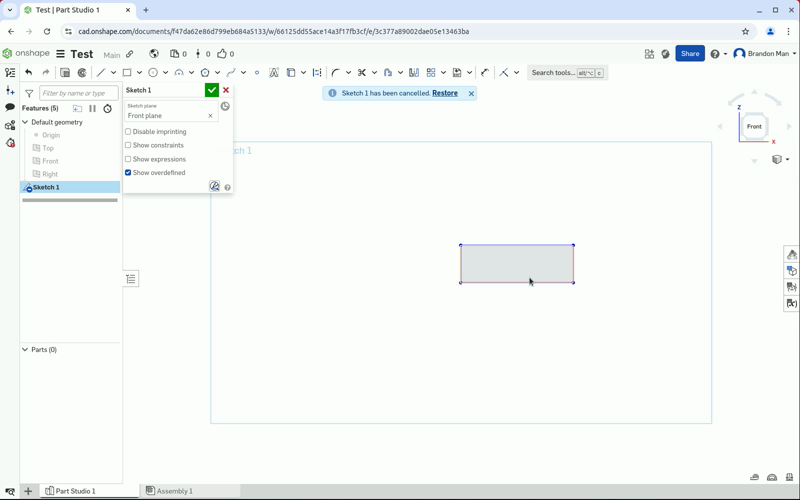
click(529, 277)
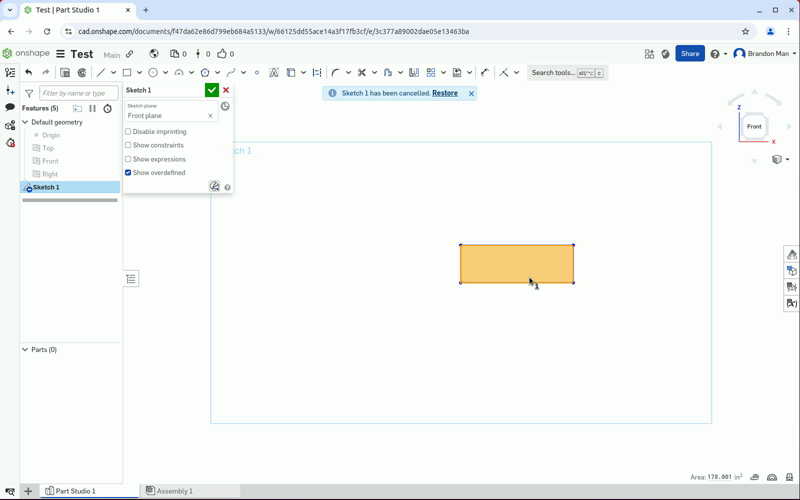
mouse_move(73, 352)
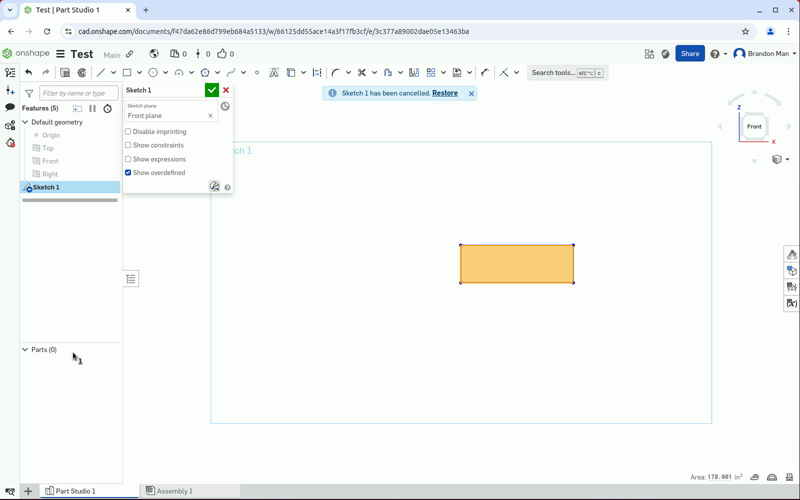
key(shift+y)
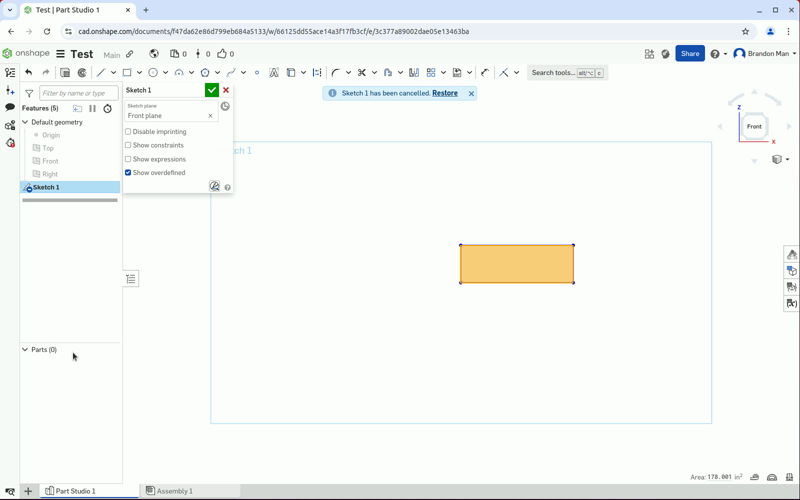
key(shift+e)
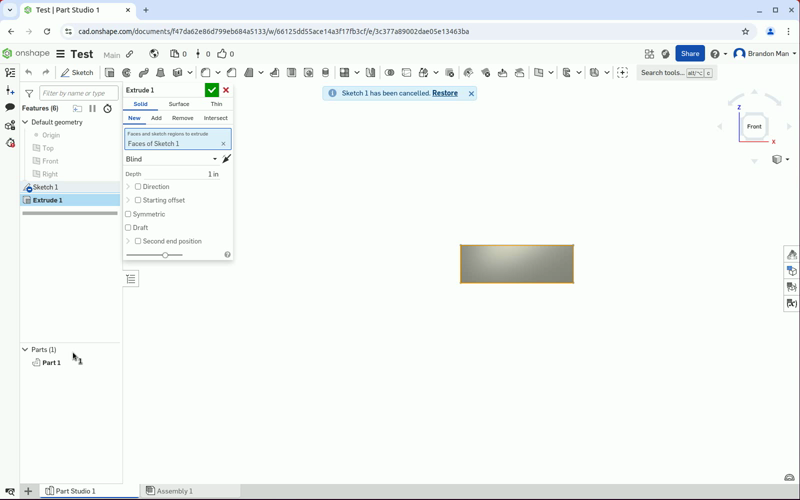
mouse_move(143, 106)
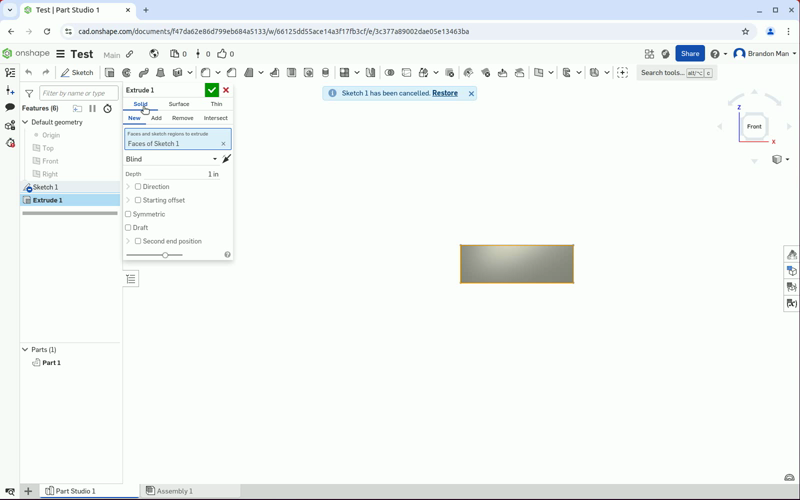
click(143, 106)
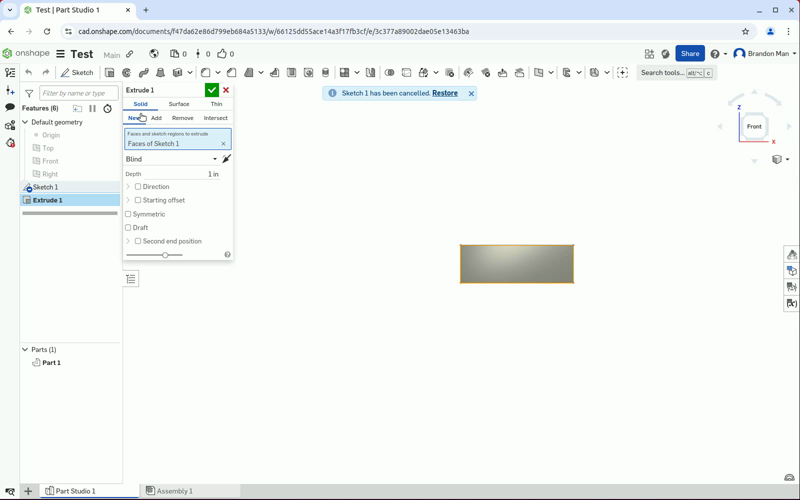
mouse_move(137, 120)
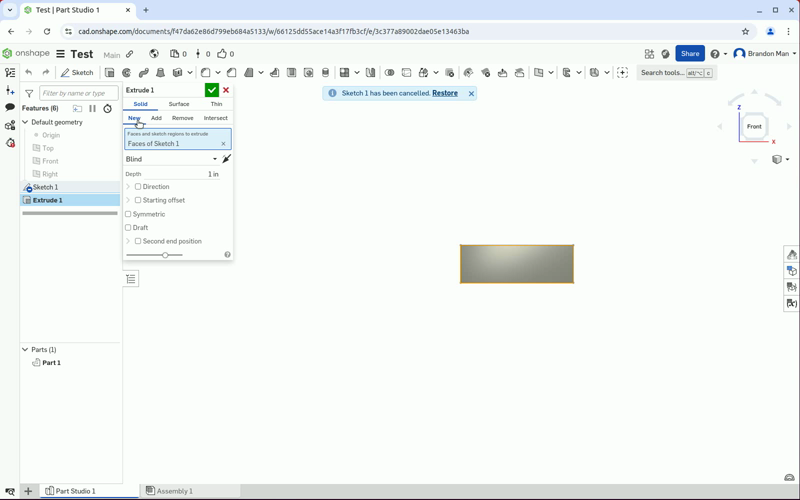
click(137, 120)
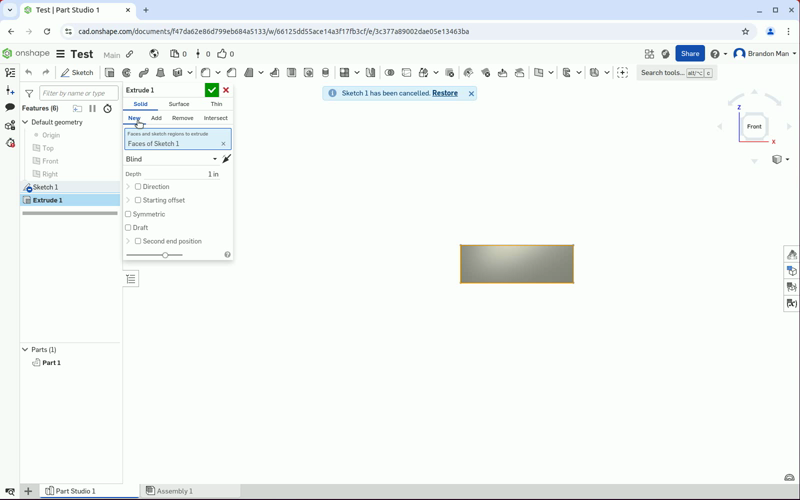
key(tab, 4)
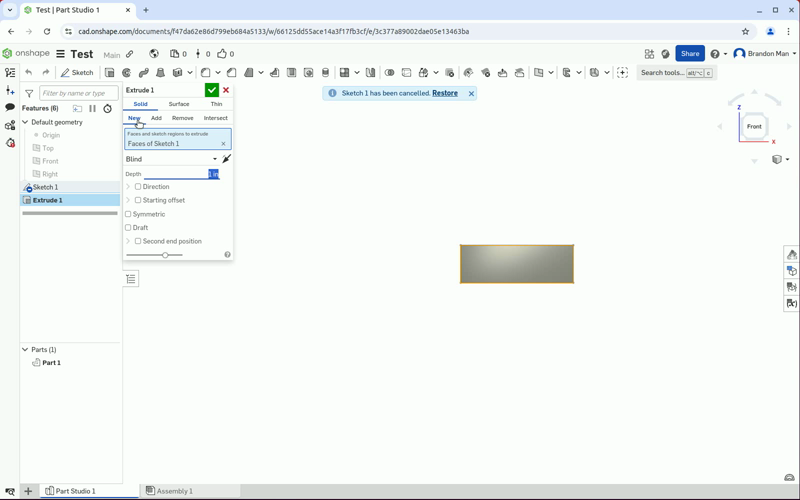
text(-11.554)
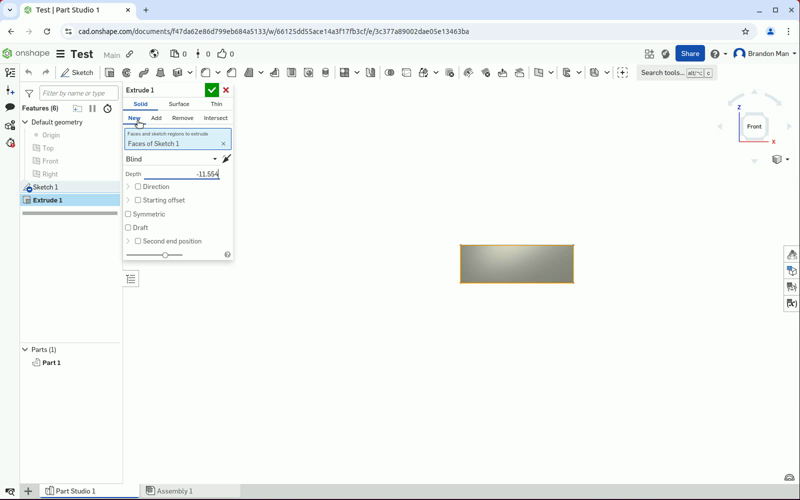
key(enter)
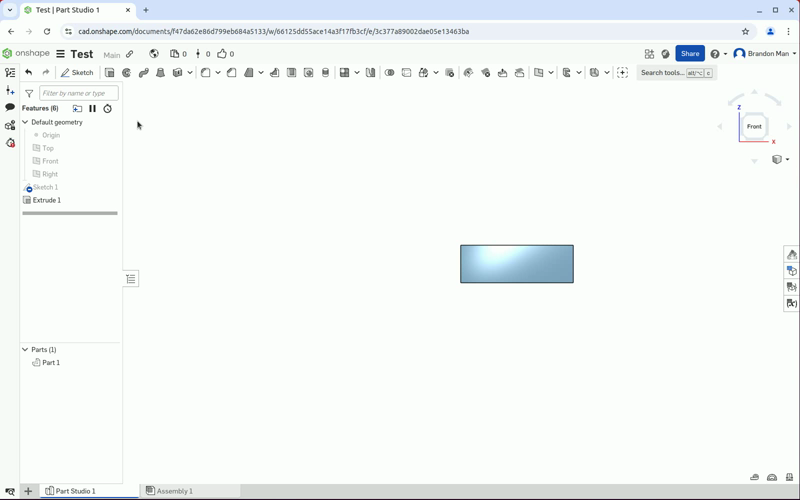
key(shift+h)
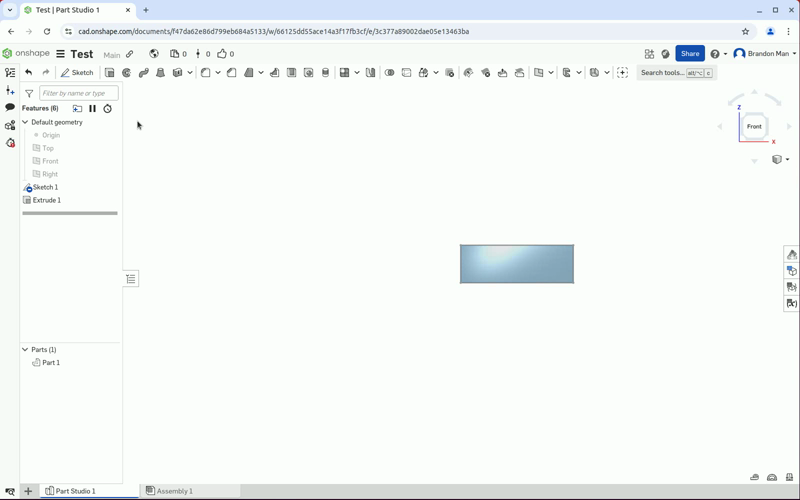
key(shift+h)
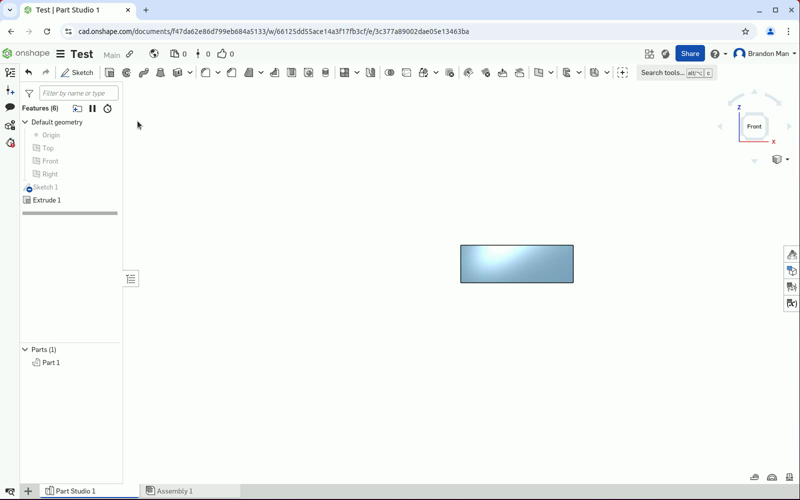
mouse_move(73, 189)
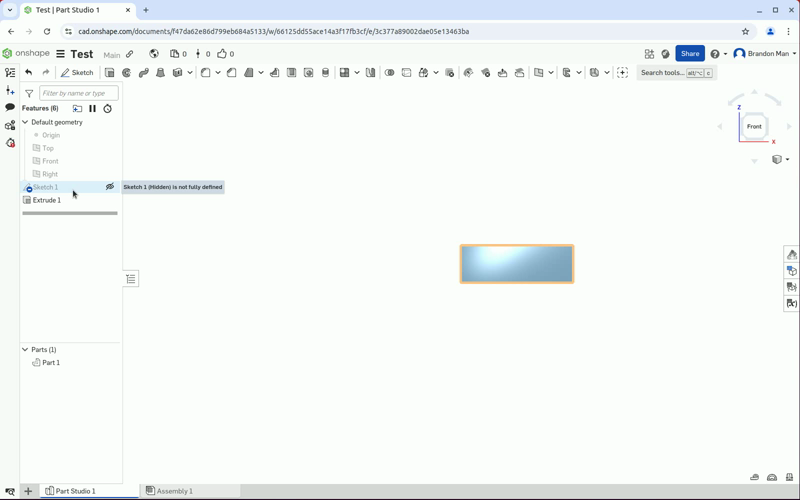
click(73, 189)
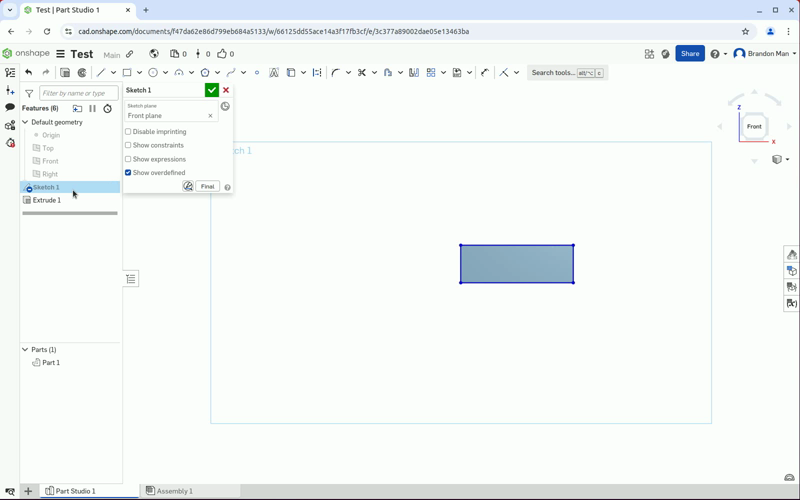
mouse_move(229, 92)
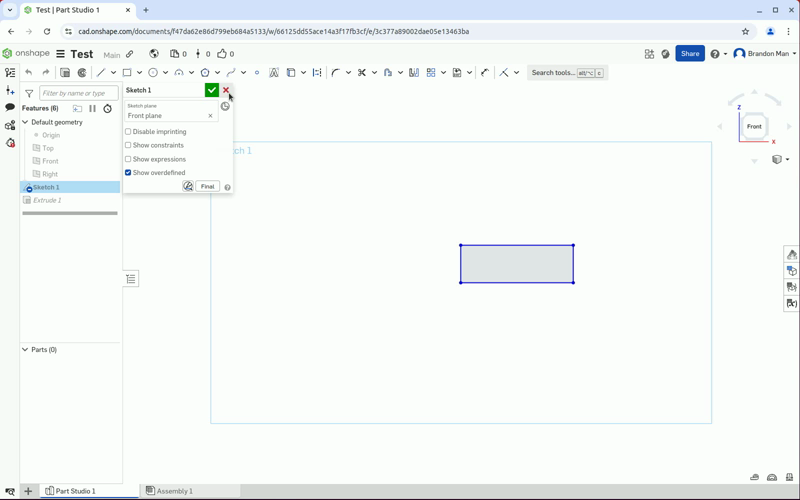
click(229, 92)
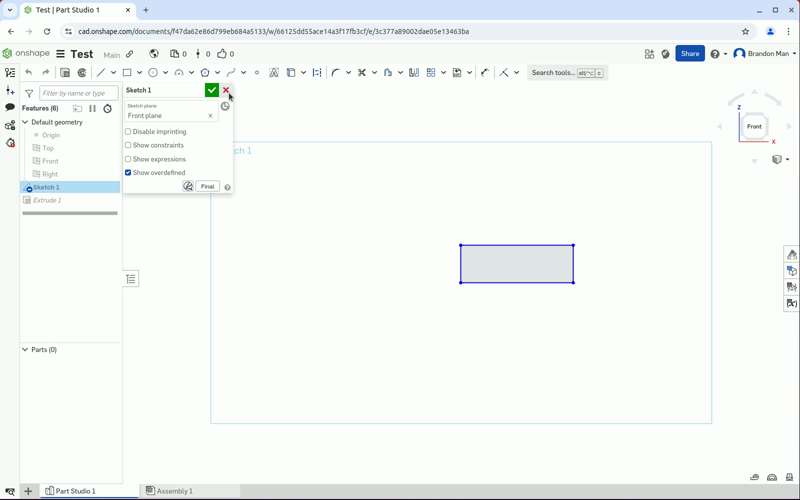
key(shift+s)
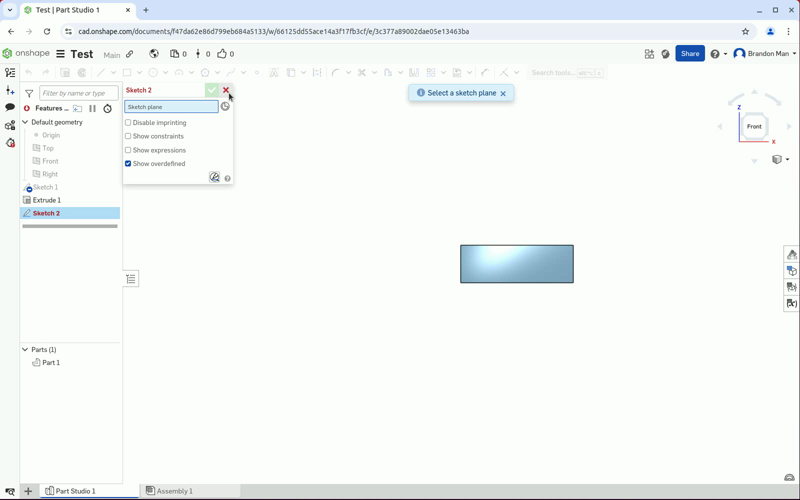
mouse_move(73, 163)
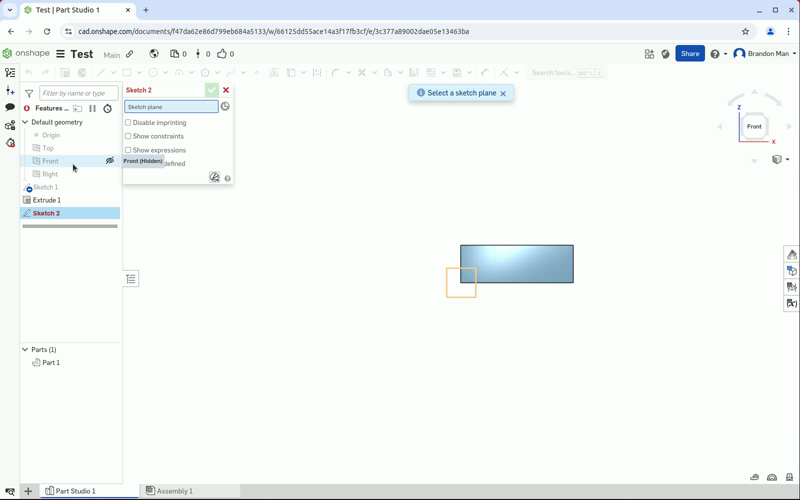
click(73, 163)
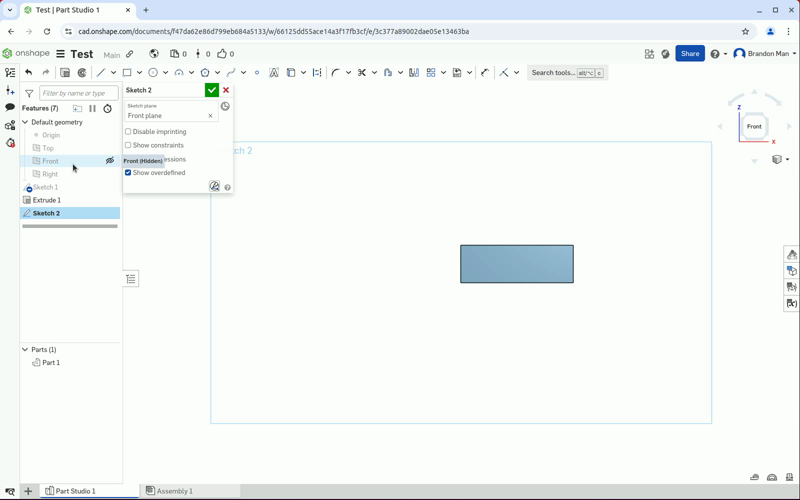
mouse_move(73, 352)
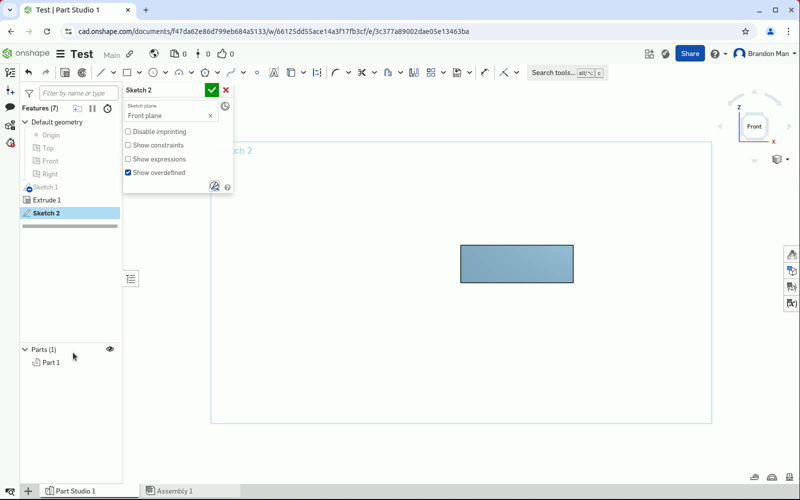
key(y)
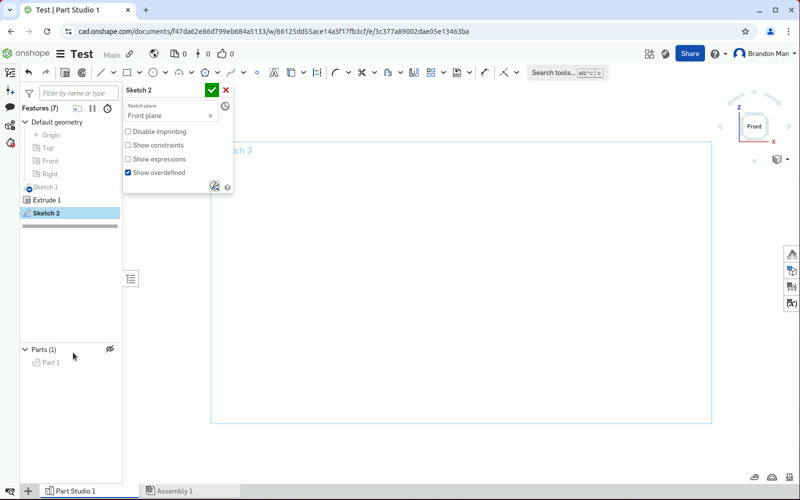
key(l)
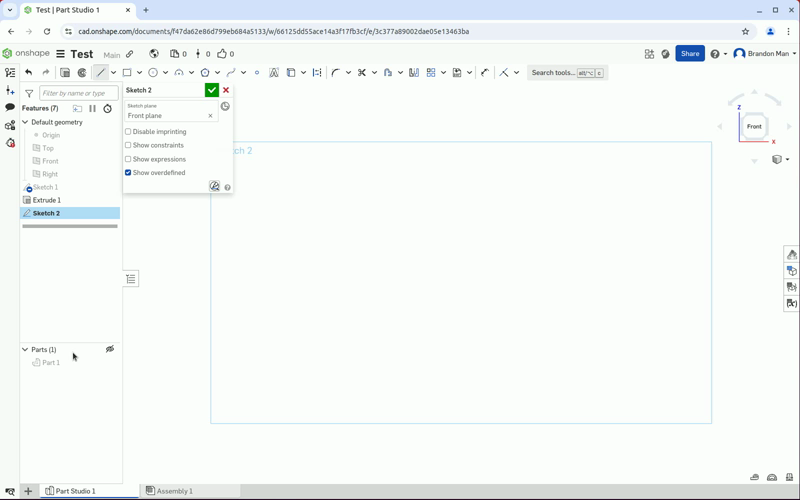
key_down(shift)
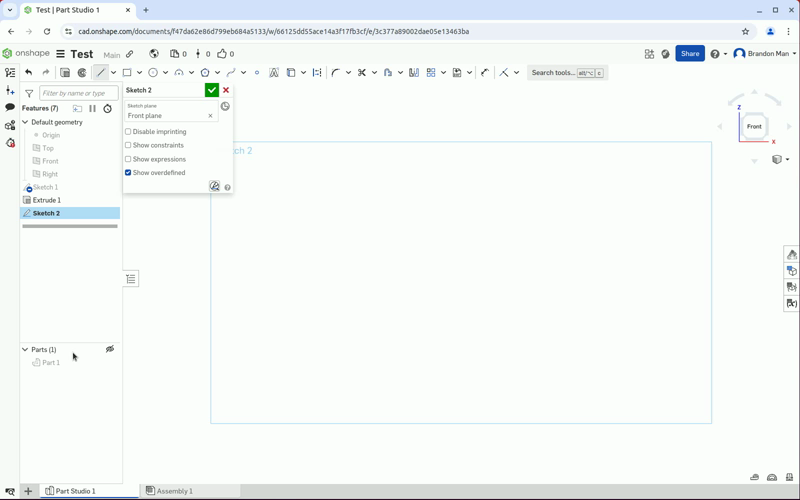
mouse_move(535, 264)
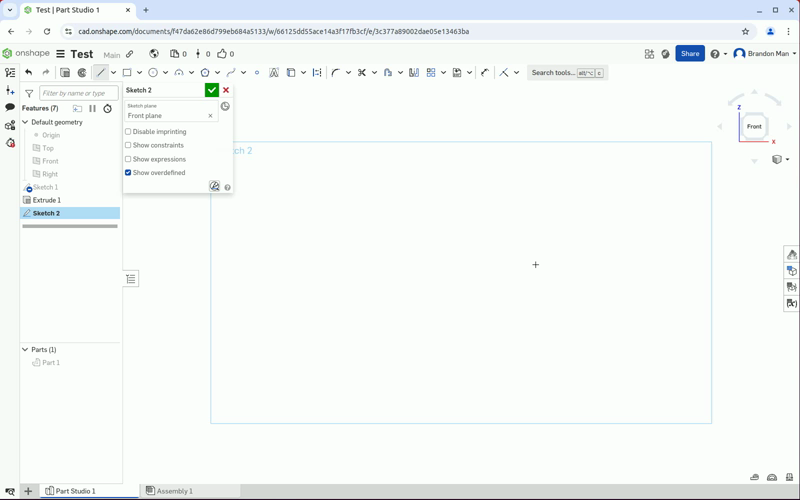
click(535, 264)
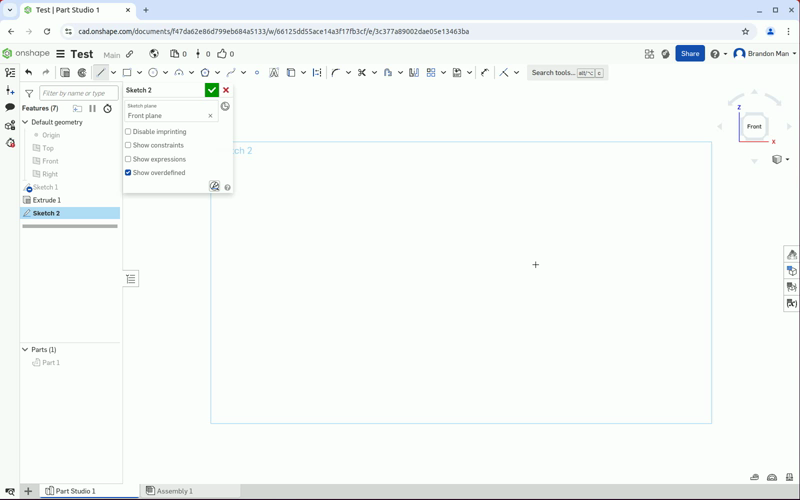
key_up(shift)
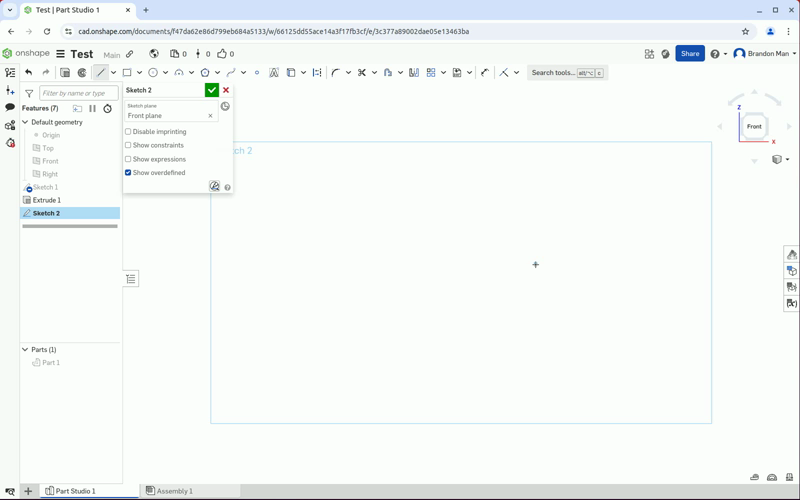
key_down(shift)
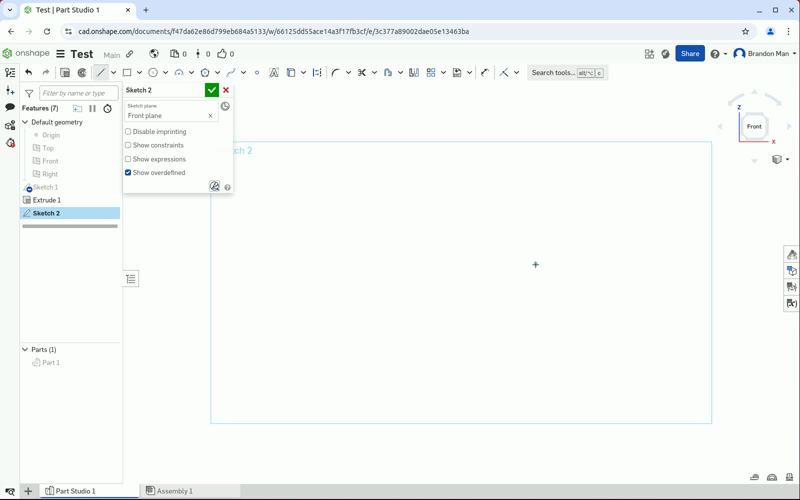
mouse_move(565, 264)
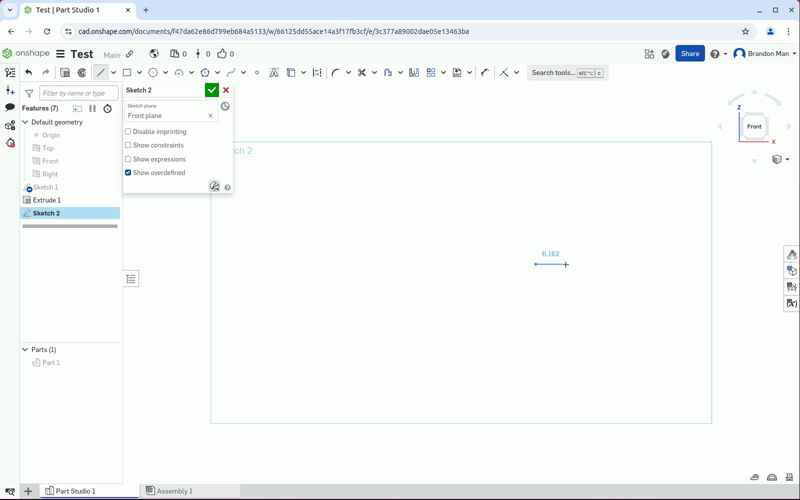
mouse_move(574, 264)
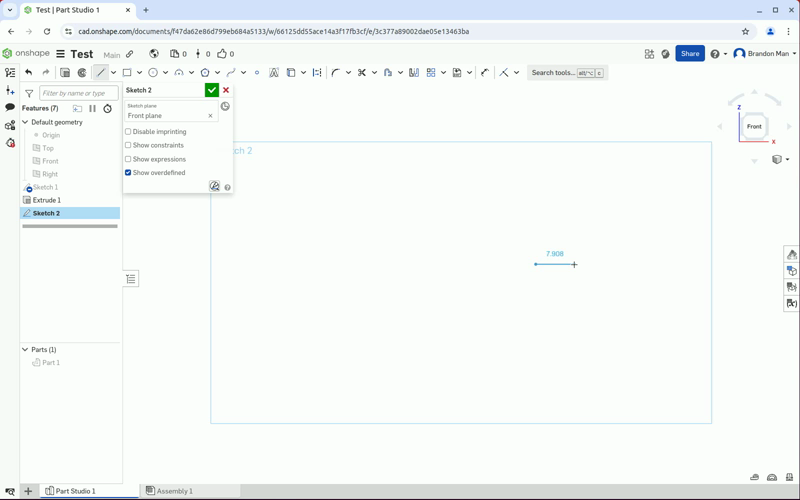
click(574, 264)
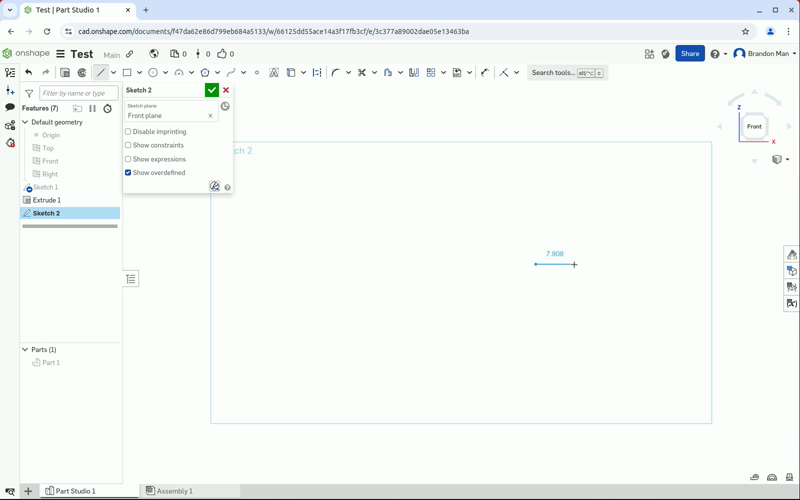
key_up(shift)
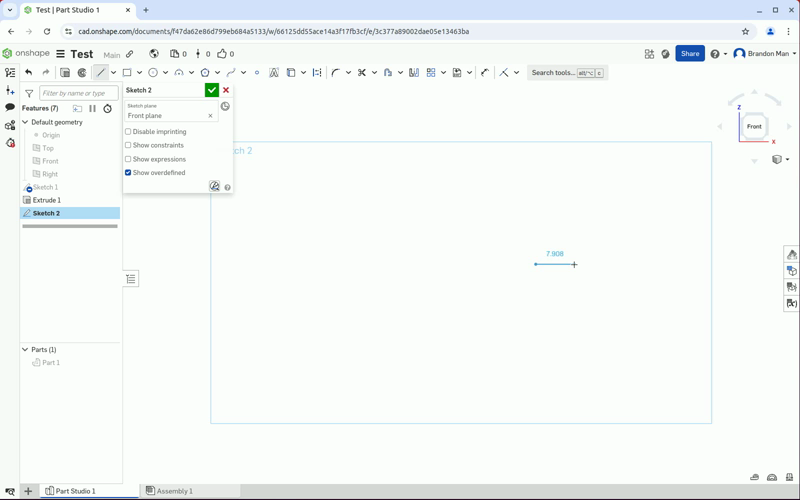
key_down(shift)
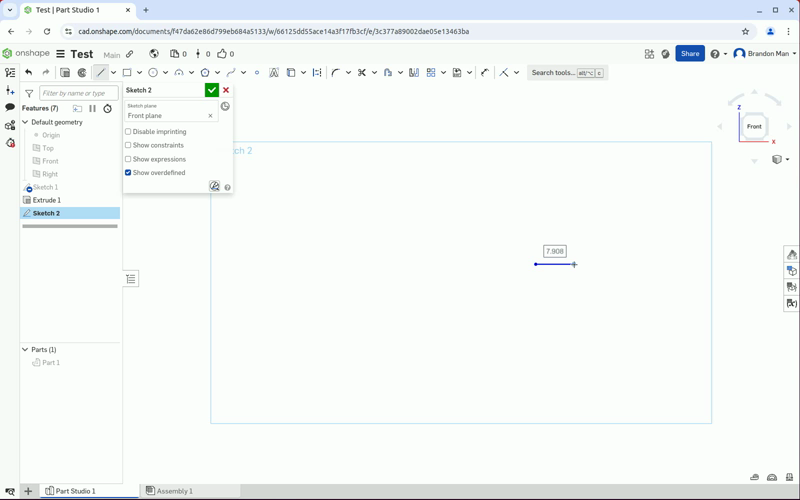
mouse_move(589, 264)
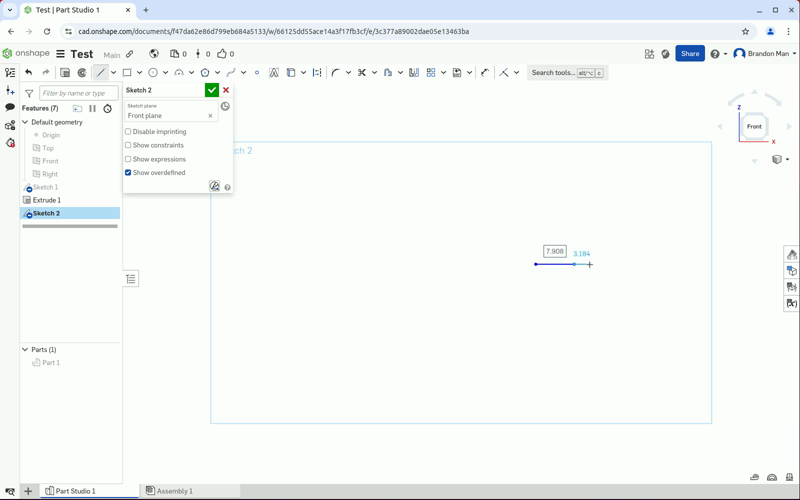
mouse_move(574, 244)
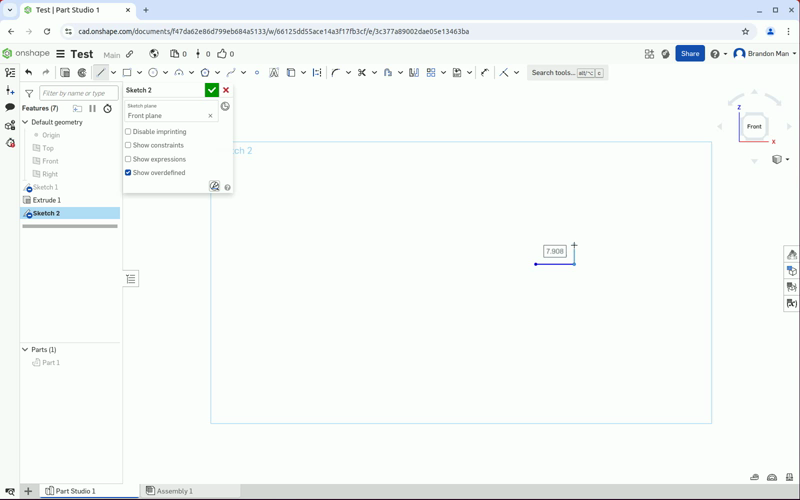
click(574, 244)
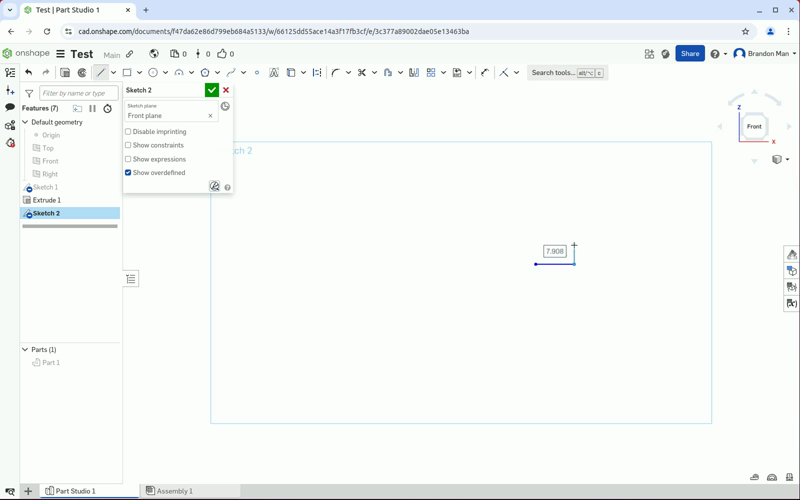
key_up(shift)
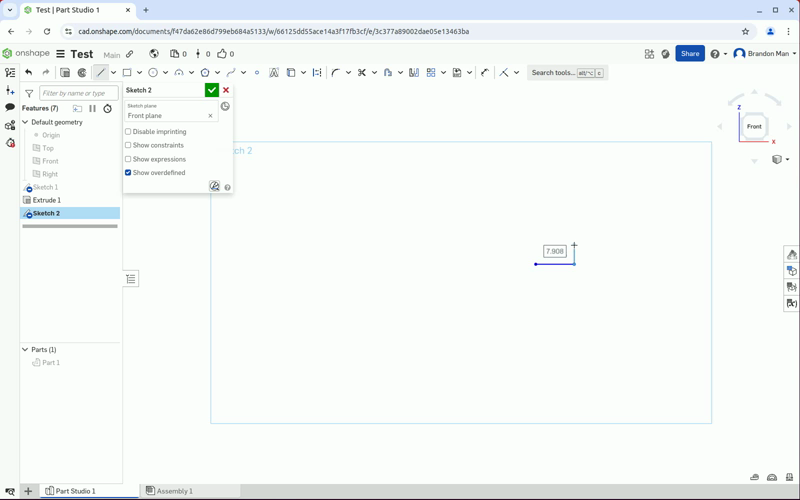
key_down(shift)
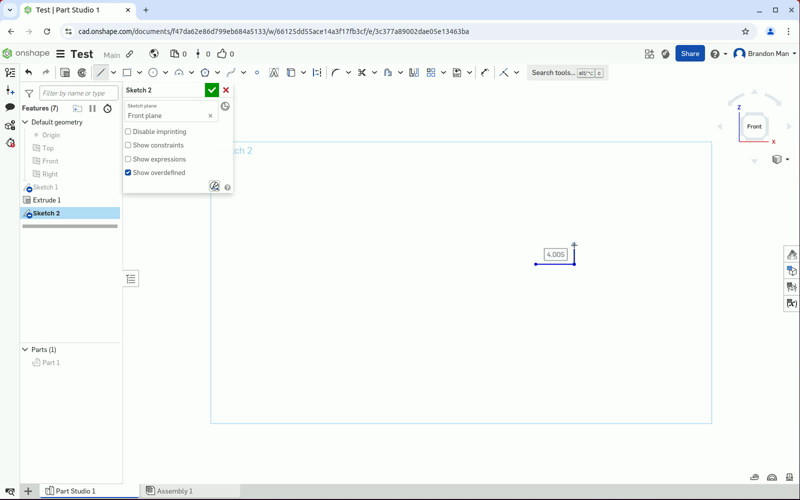
mouse_move(589, 244)
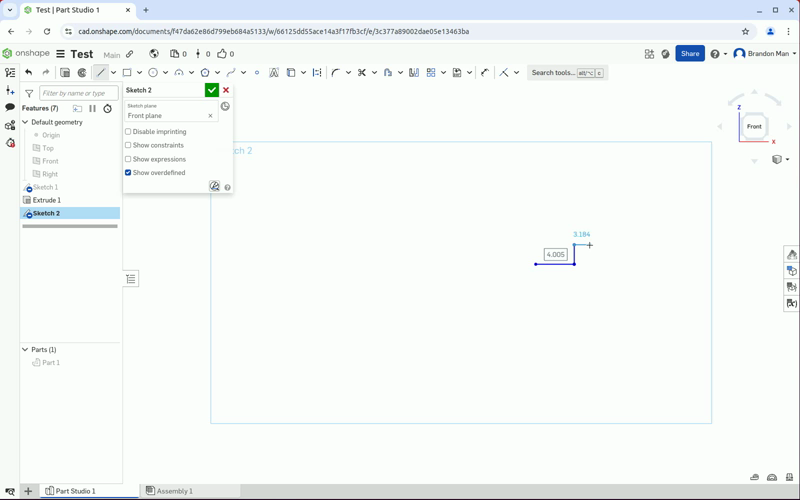
mouse_move(535, 244)
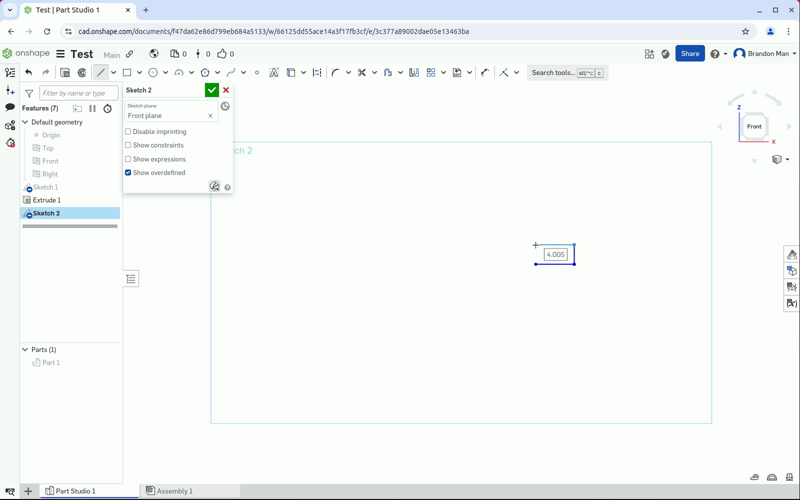
click(535, 244)
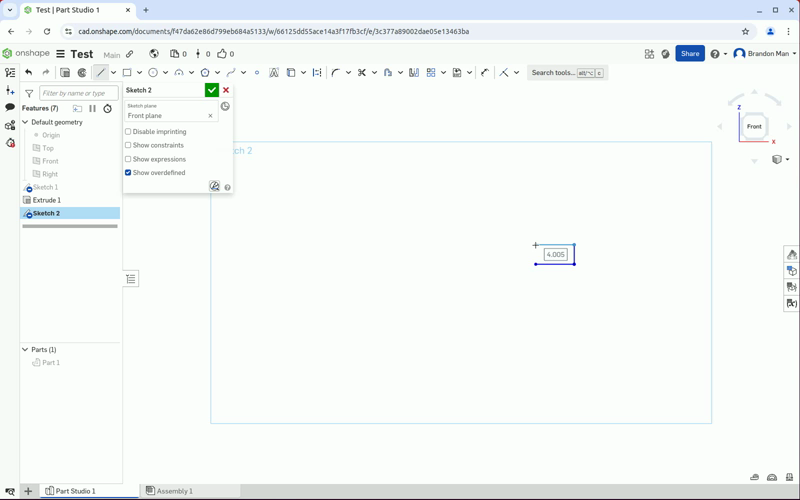
key_up(shift)
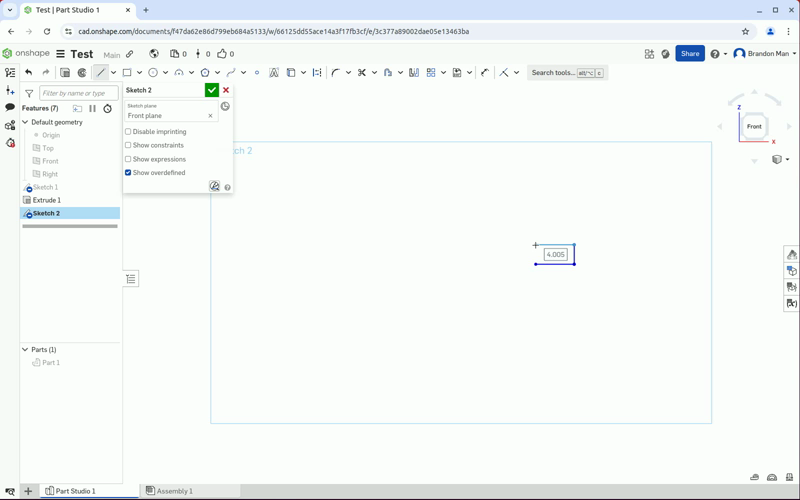
mouse_move(565, 244)
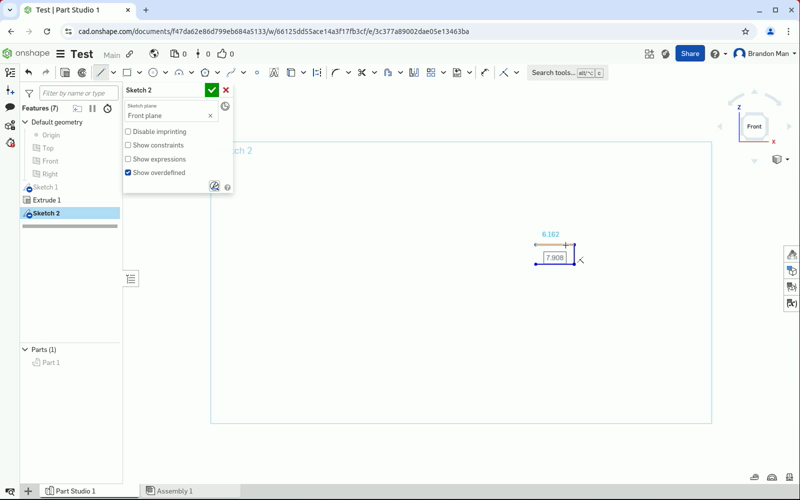
key_down(shift)
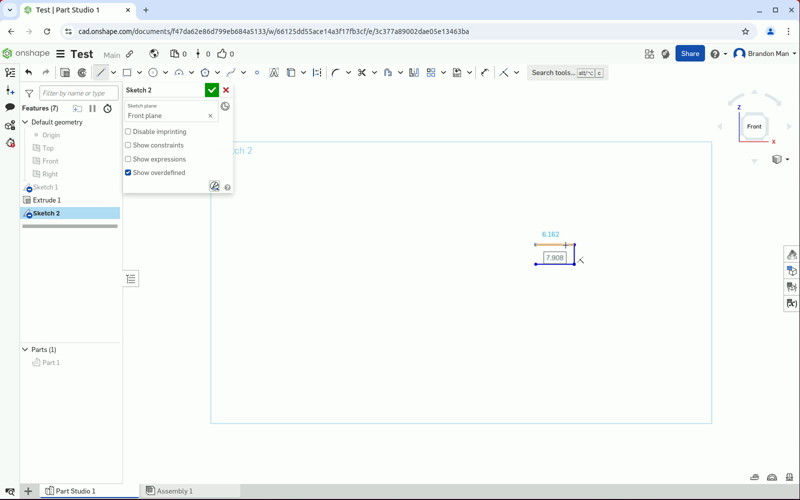
mouse_move(535, 264)
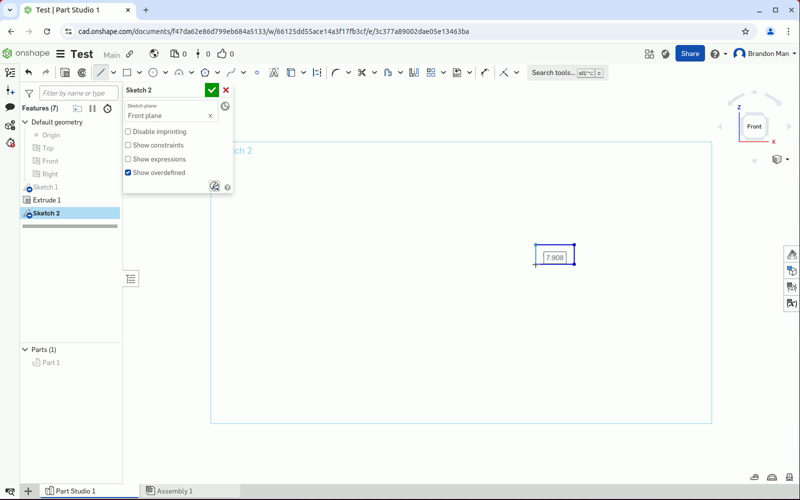
key_up(shift)
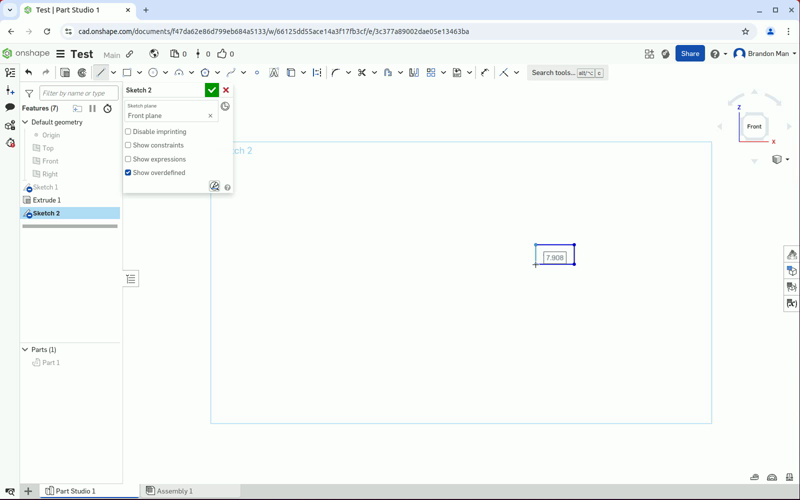
click(535, 264)
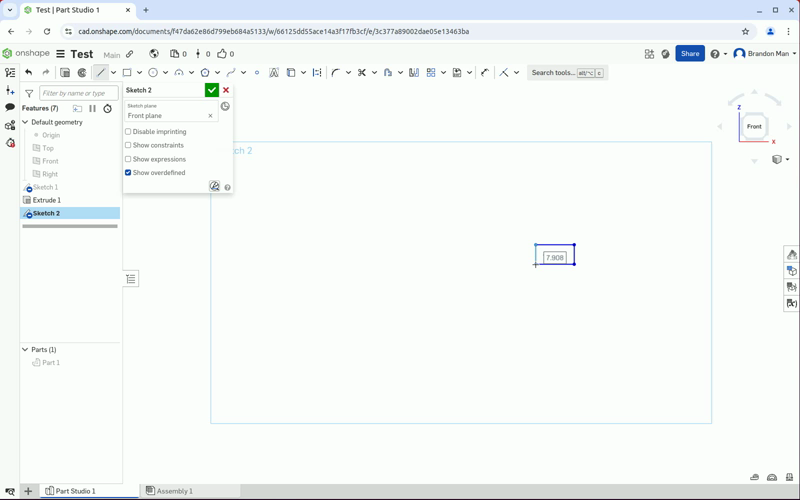
key(esc)
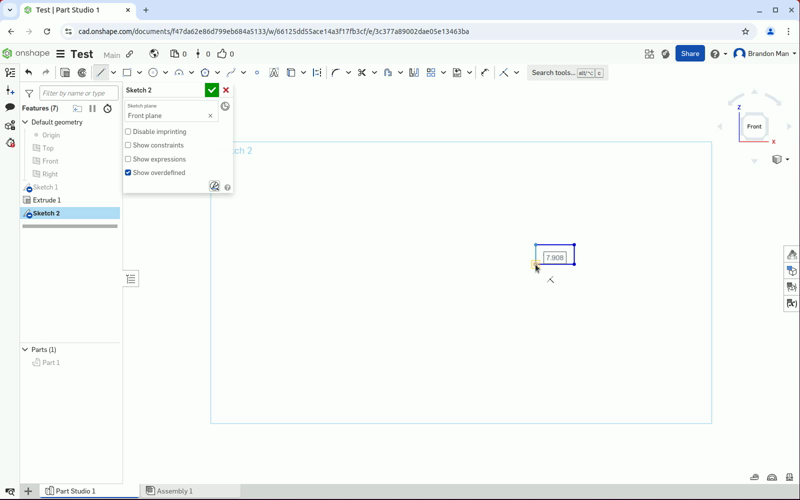
mouse_move(566, 257)
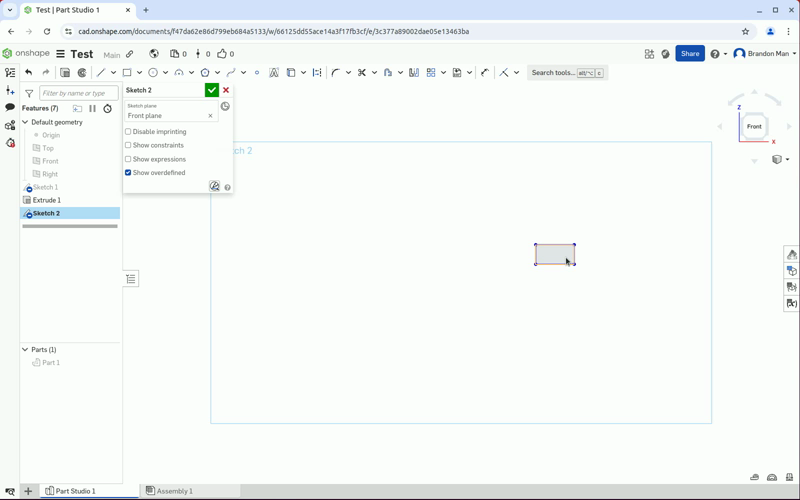
scroll(6)
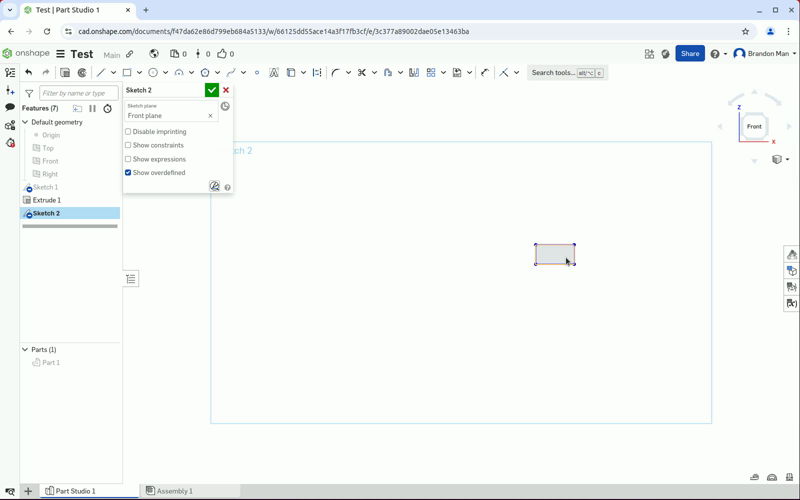
scroll(6)
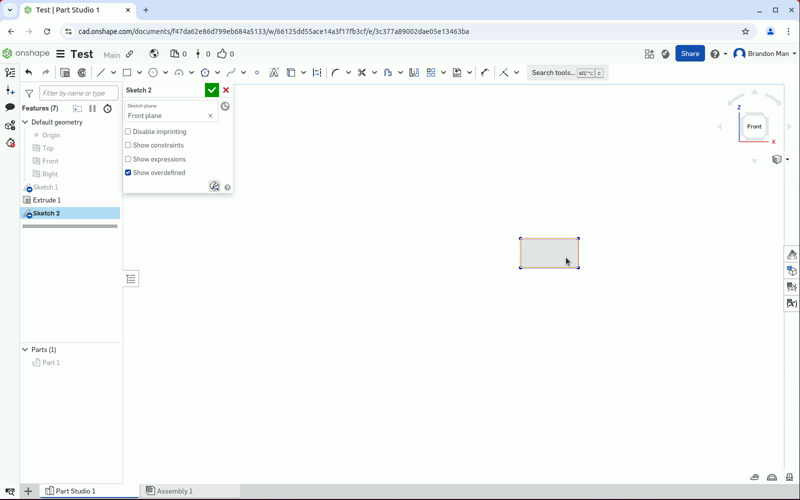
scroll(6)
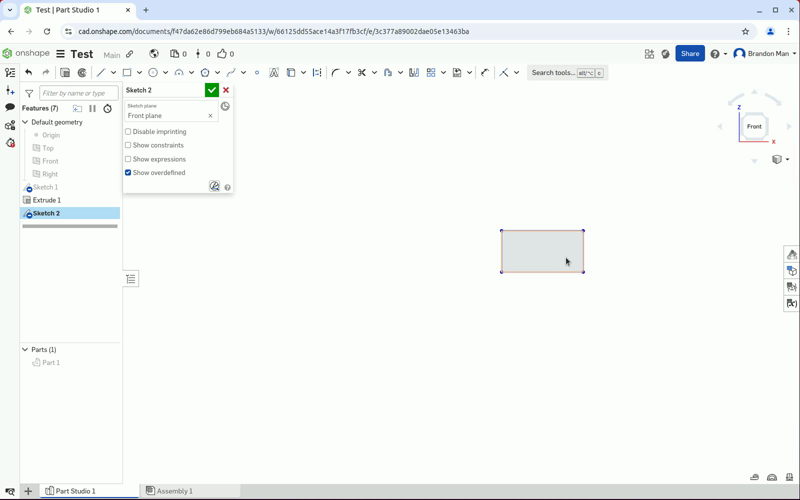
scroll(6)
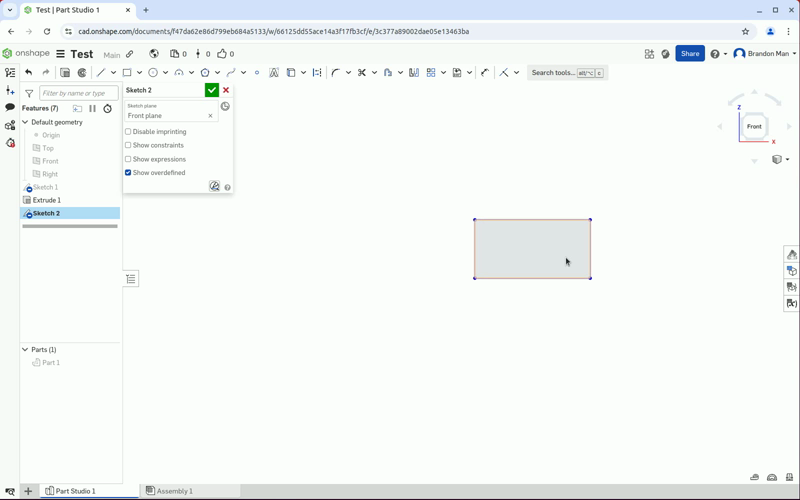
scroll(6)
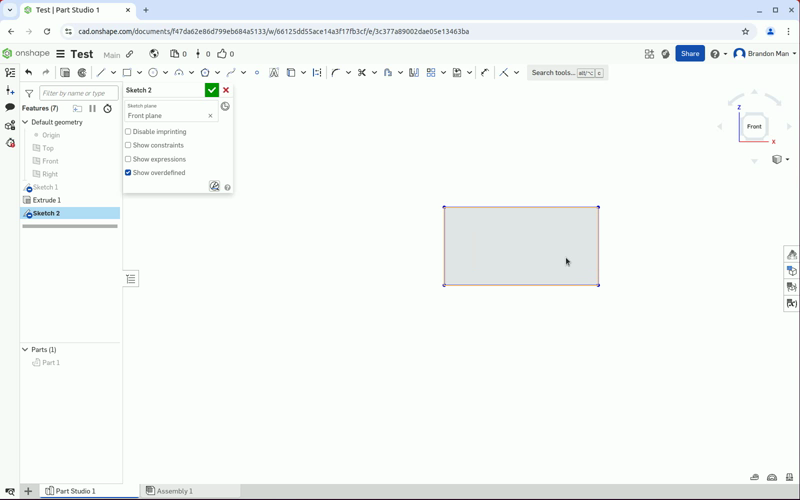
scroll(6)
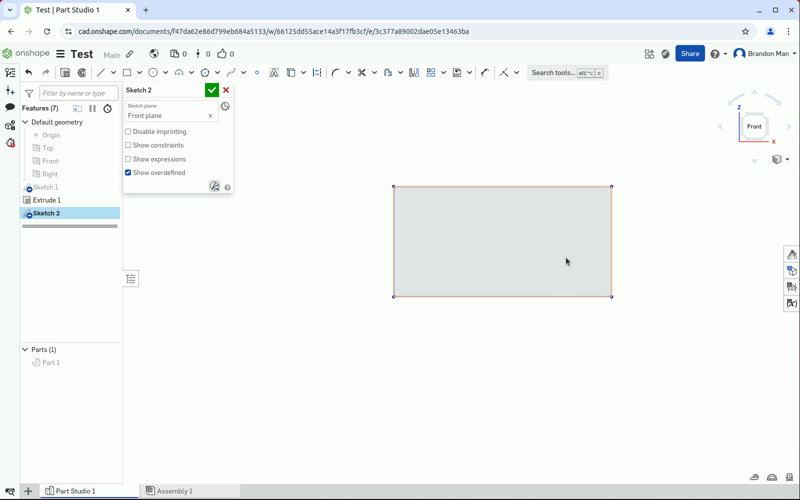
scroll(6)
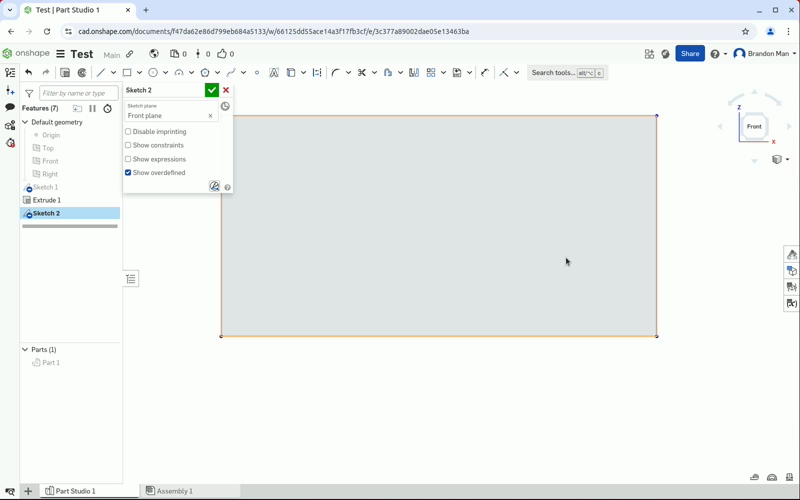
click(566, 257)
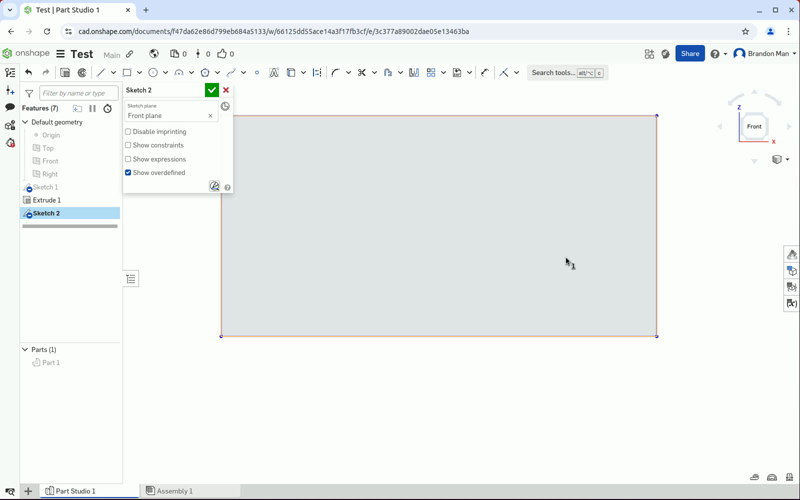
scroll(-6)
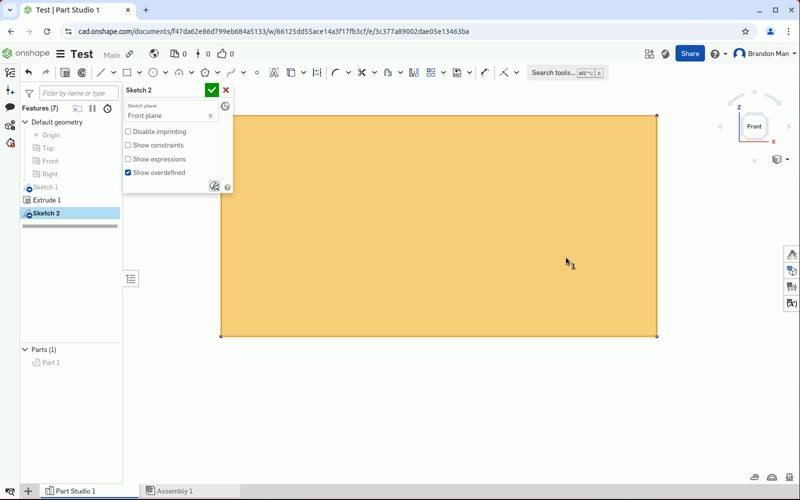
scroll(-6)
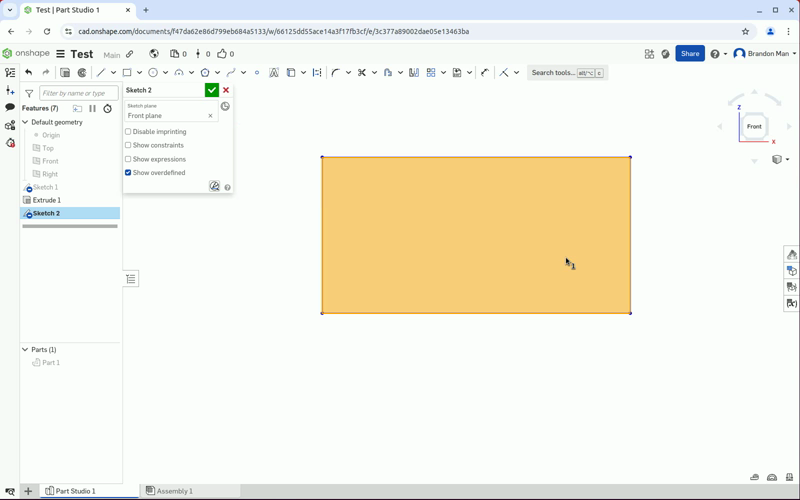
scroll(-6)
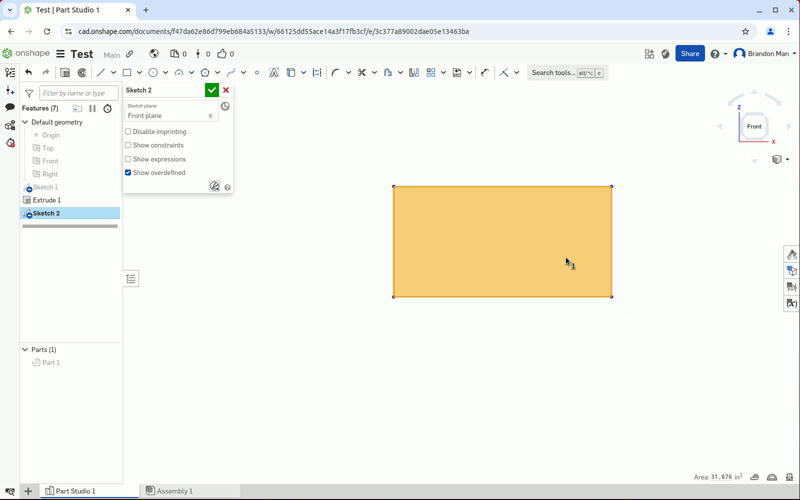
scroll(-6)
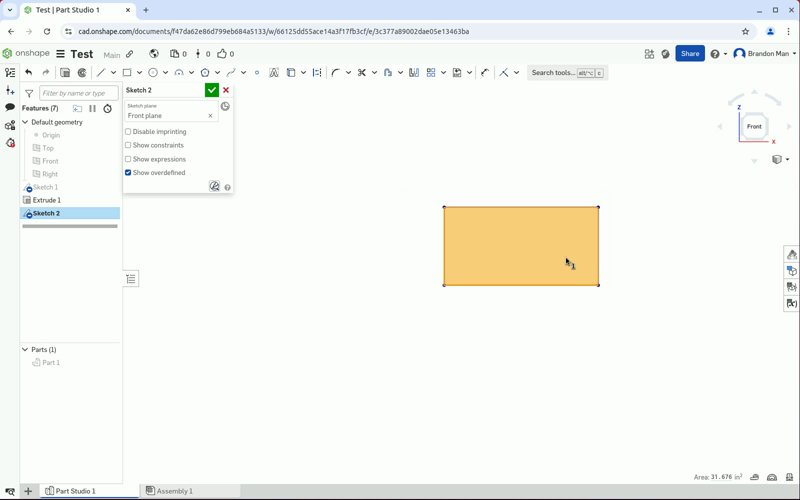
scroll(-6)
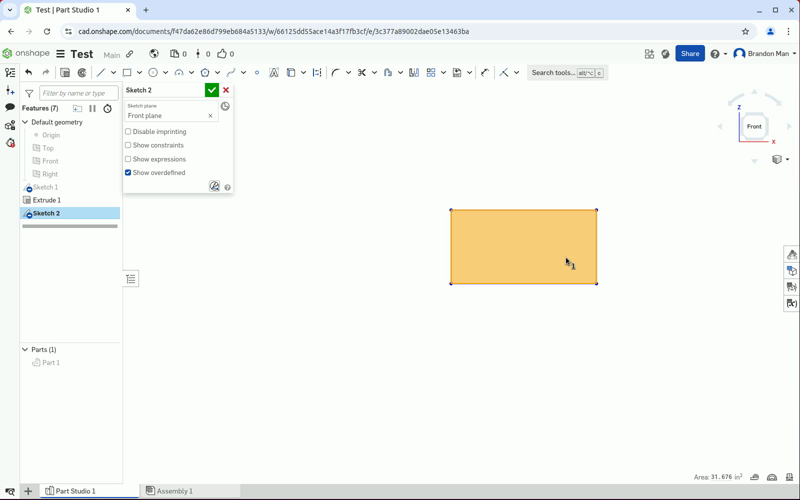
scroll(-6)
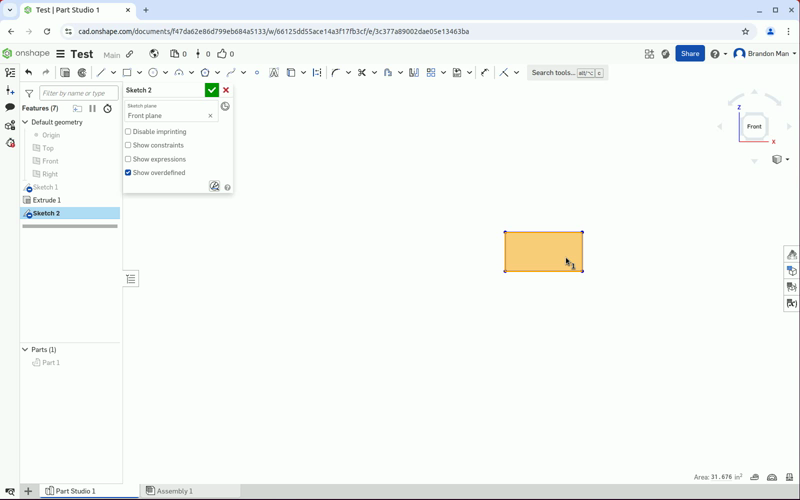
scroll(-6)
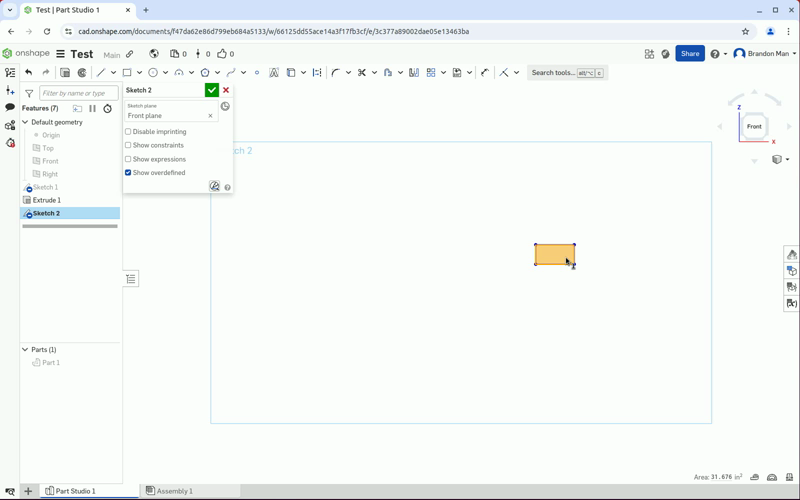
mouse_move(73, 352)
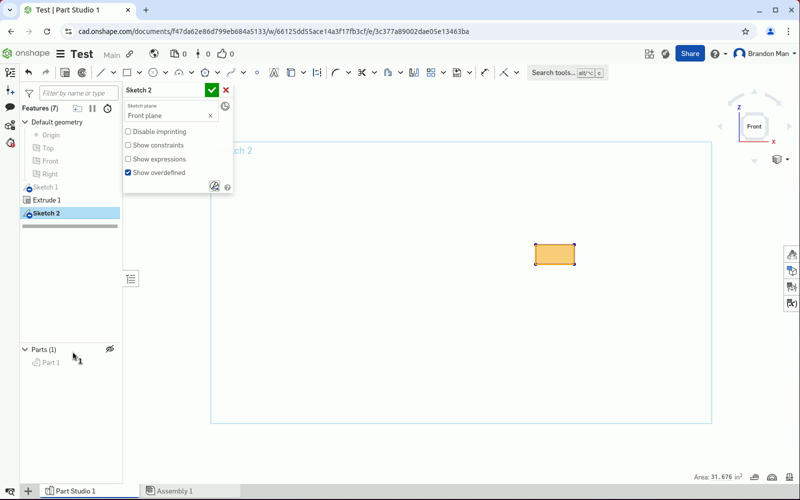
key(shift+y)
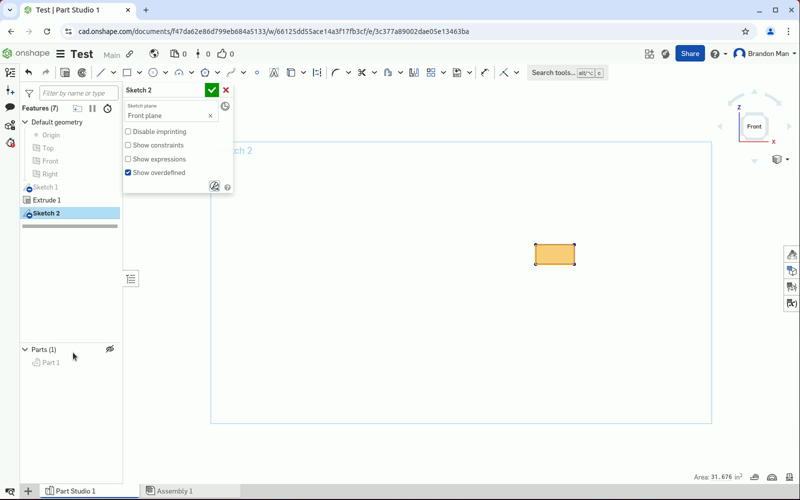
key(shift+e)
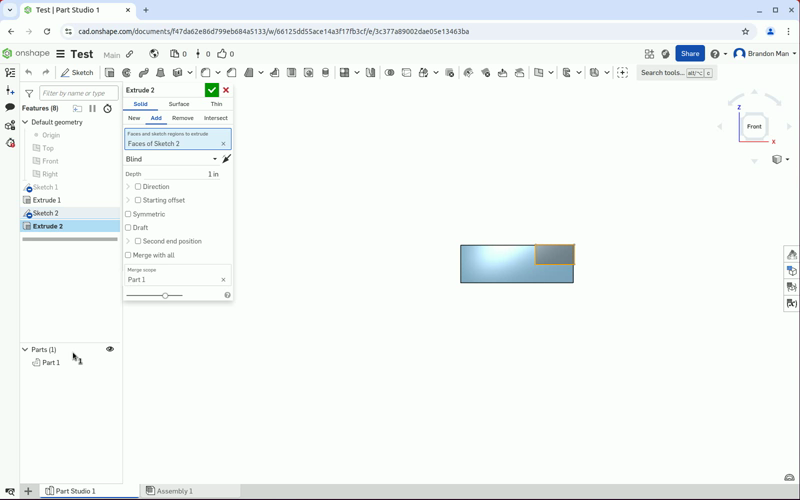
mouse_move(143, 106)
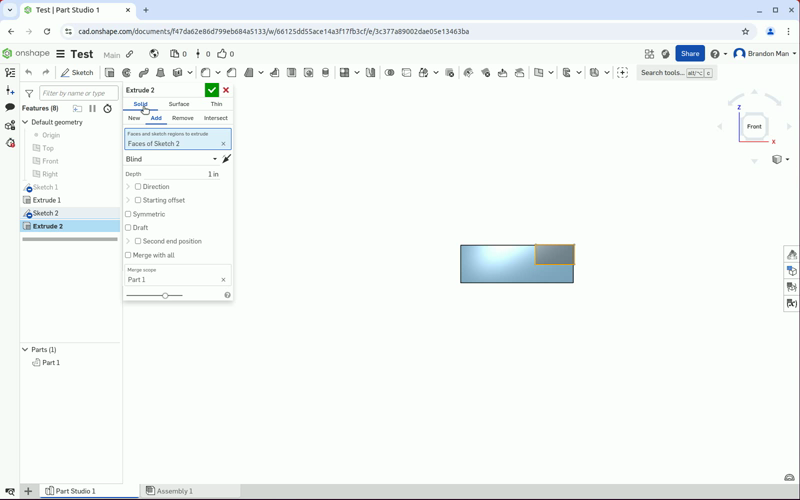
click(143, 106)
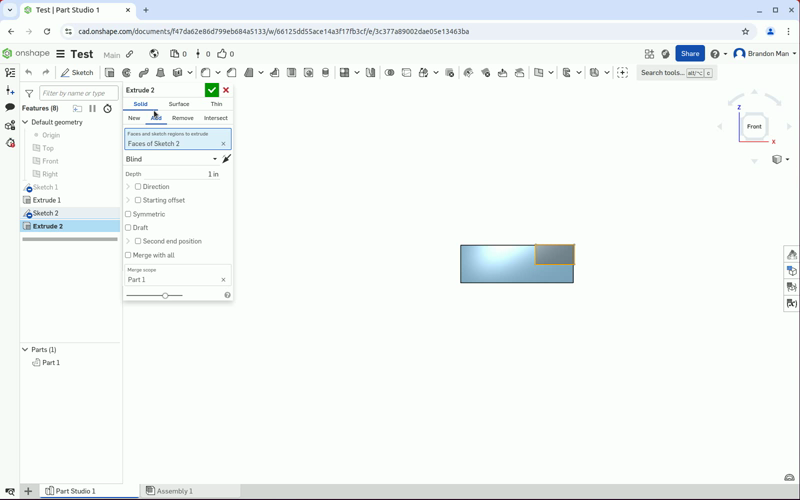
mouse_move(186, 120)
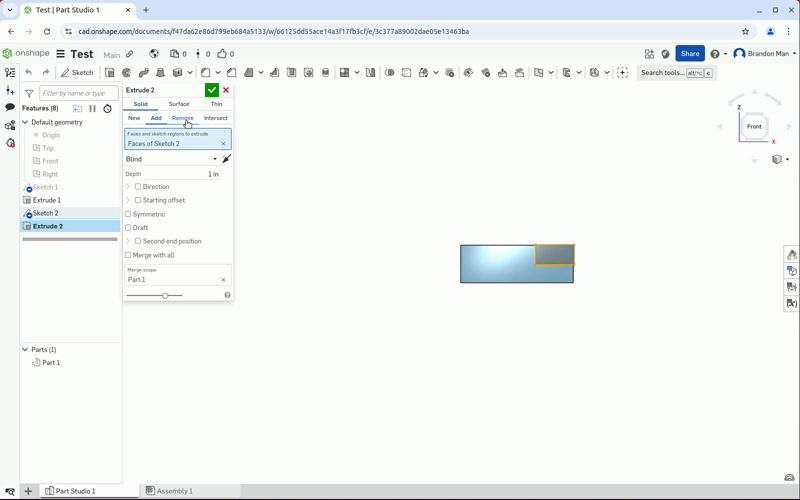
click(186, 120)
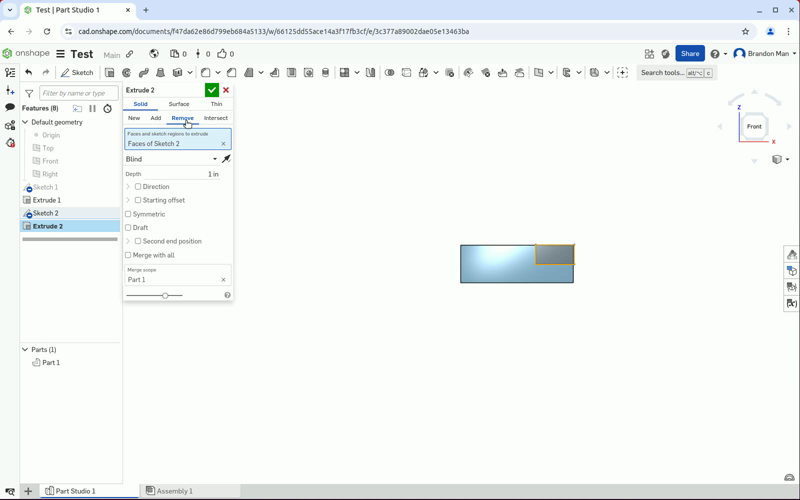
key(tab, 4)
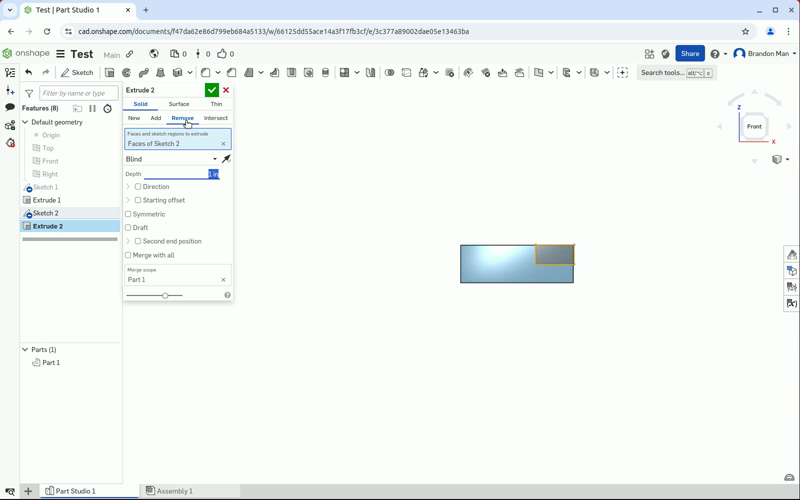
text(11.554)
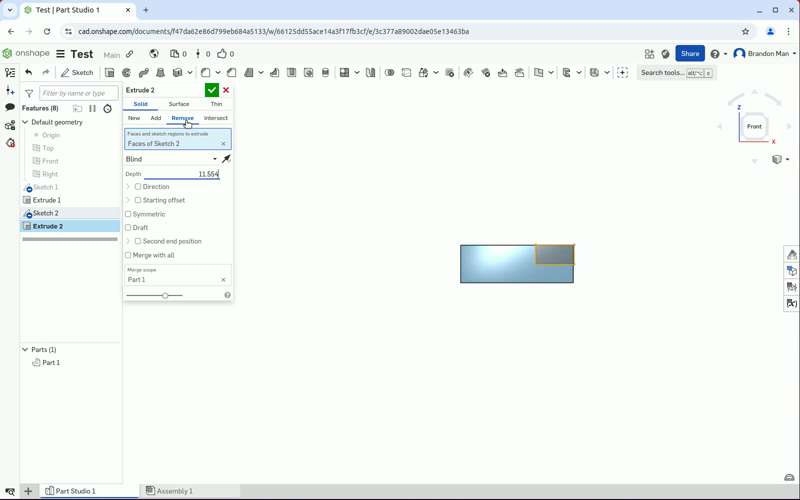
key(tab, 6)
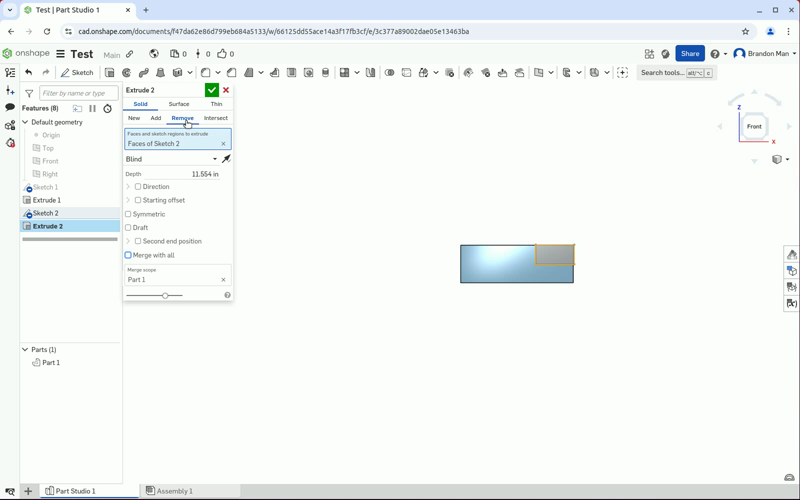
key(space)
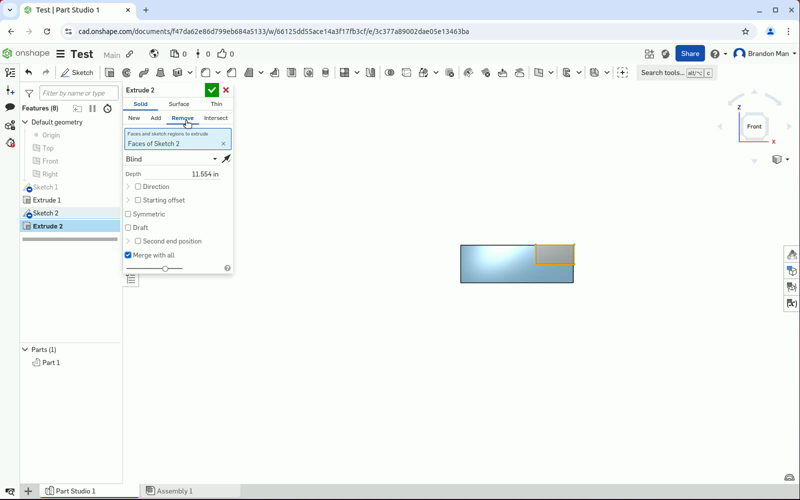
key(enter)
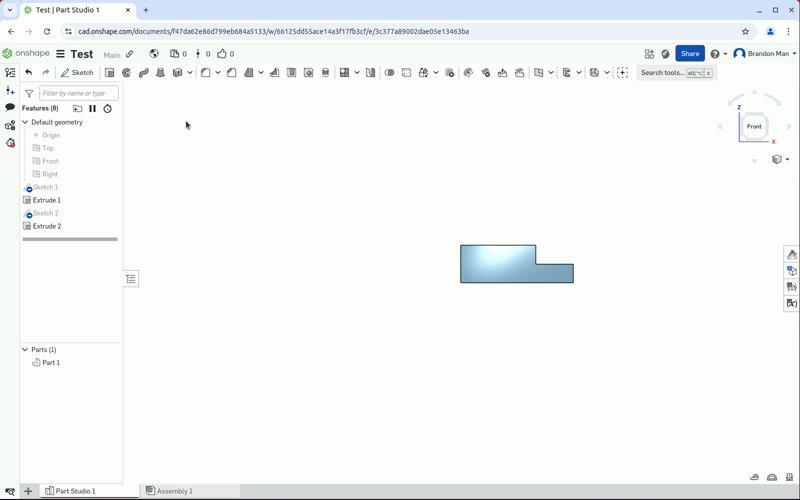
key(shift+h)
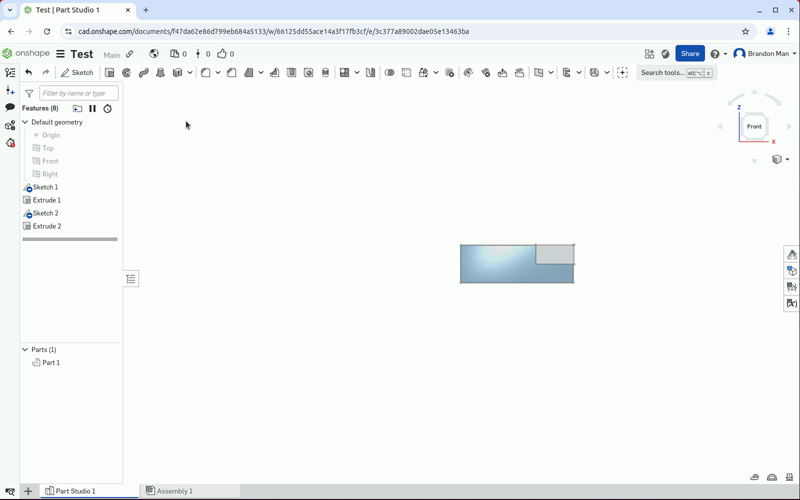
key(shift+h)
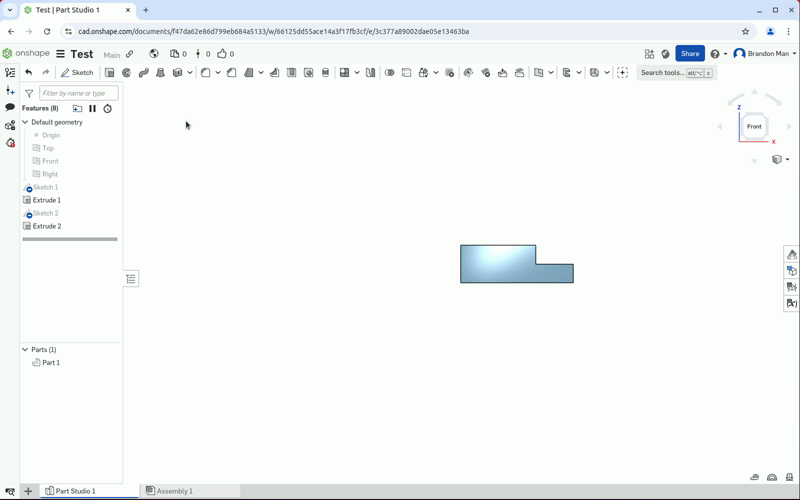
mouse_move(73, 189)
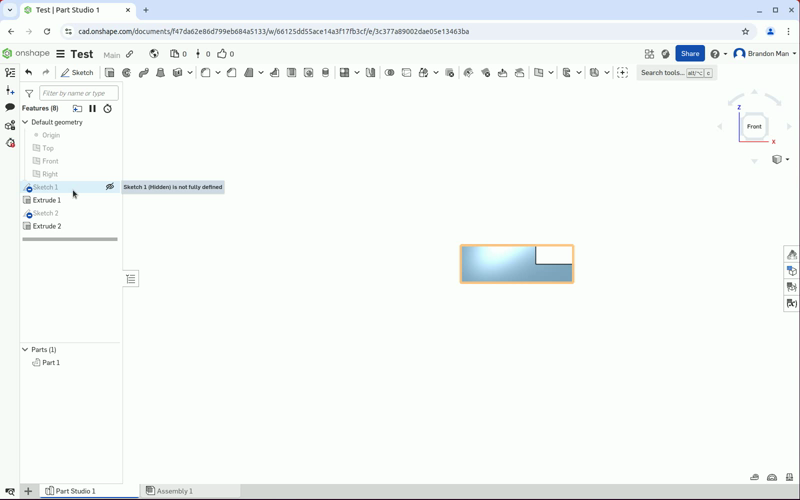
click(73, 189)
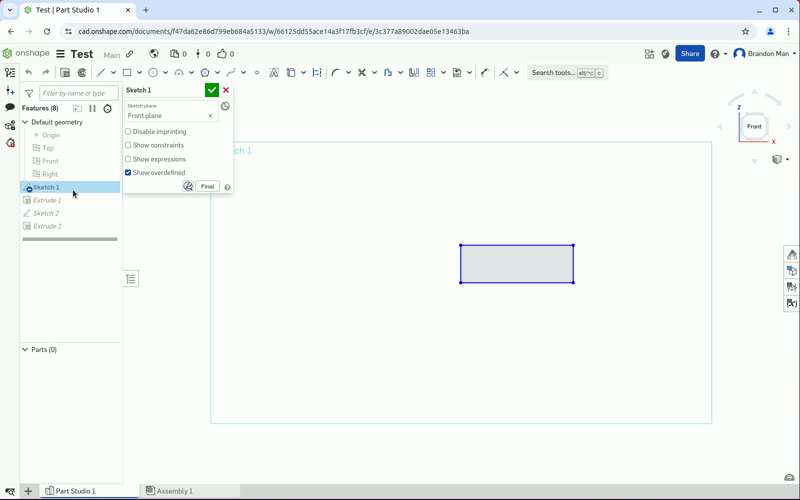
mouse_move(229, 92)
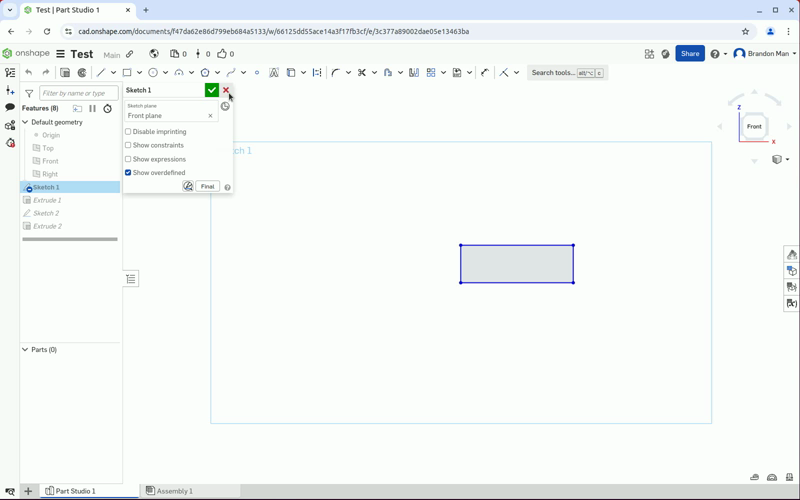
click(229, 92)
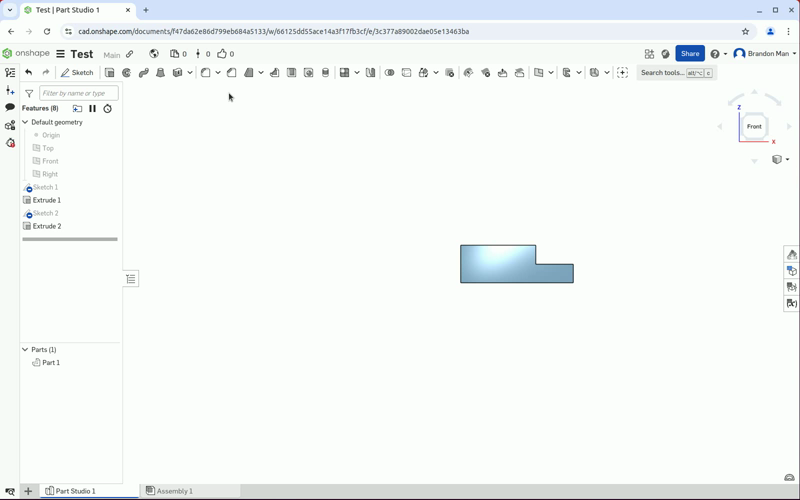
mouse_move(73, 352)
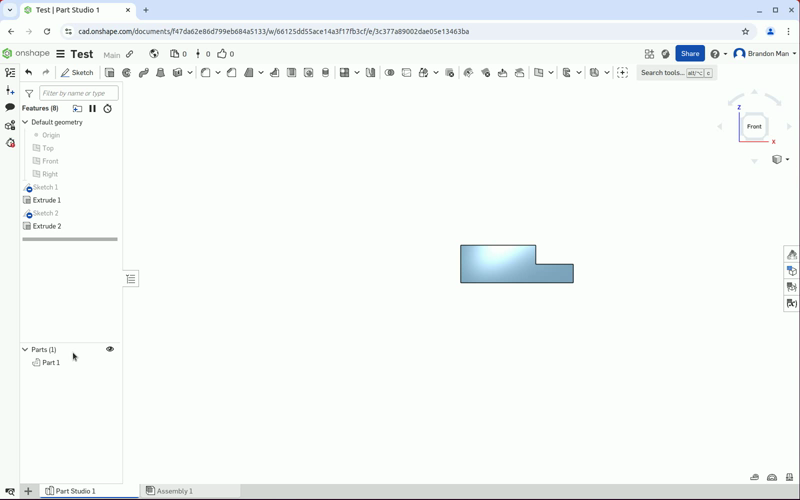
key(y)
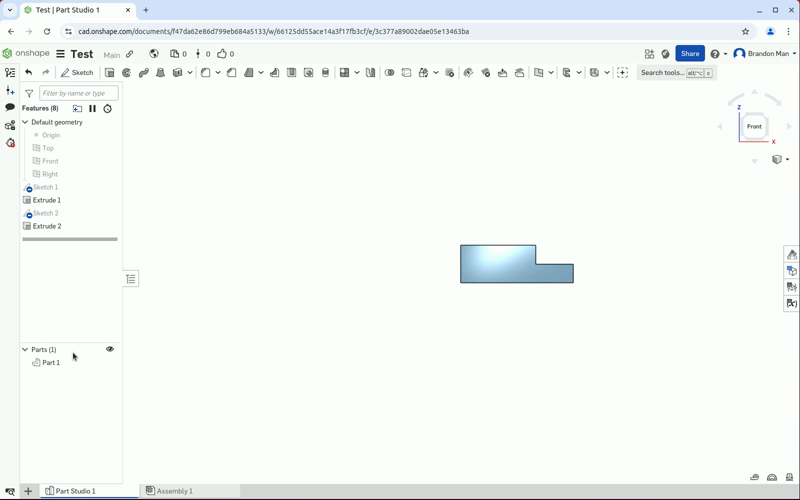
key(shift+p)
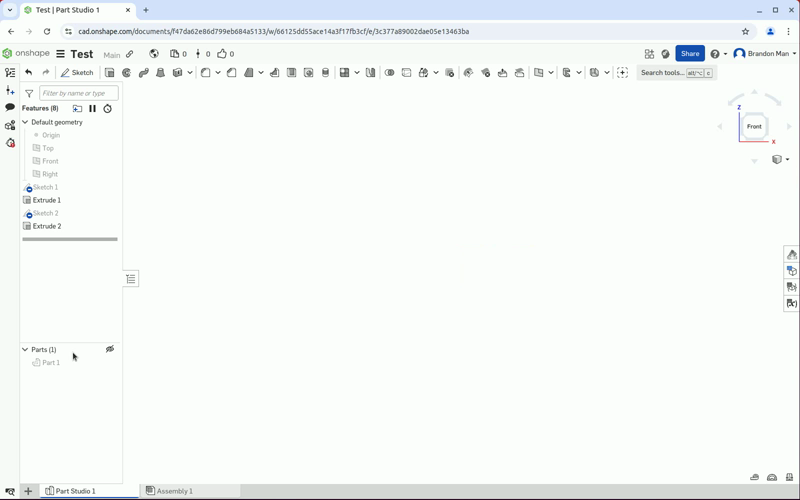
key(space)
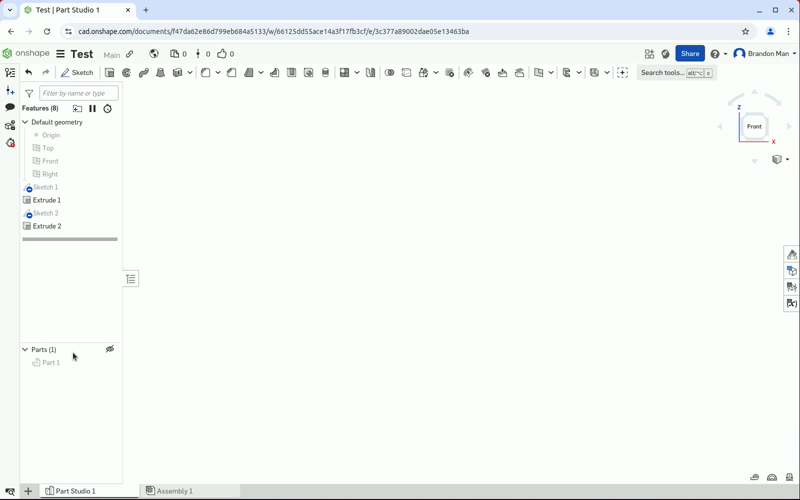
key_down(shift)
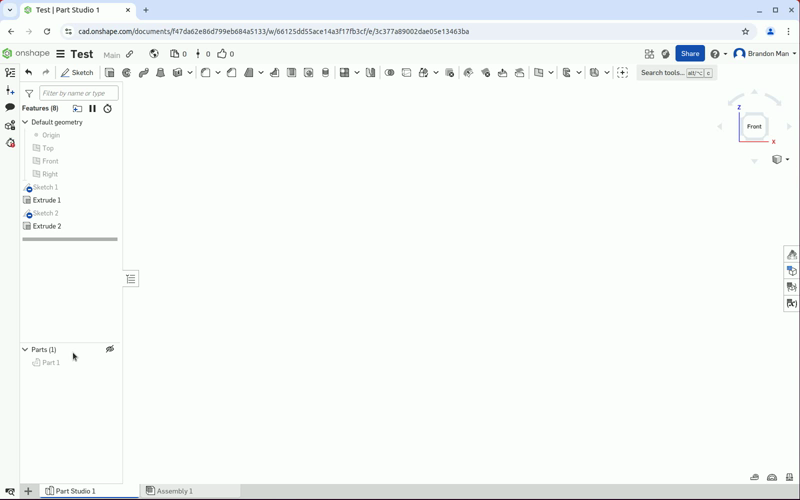
key(down)
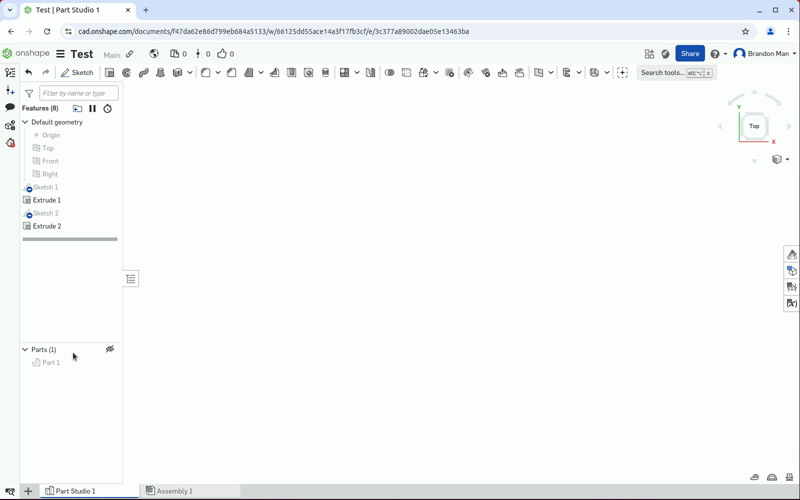
key_up(shift)
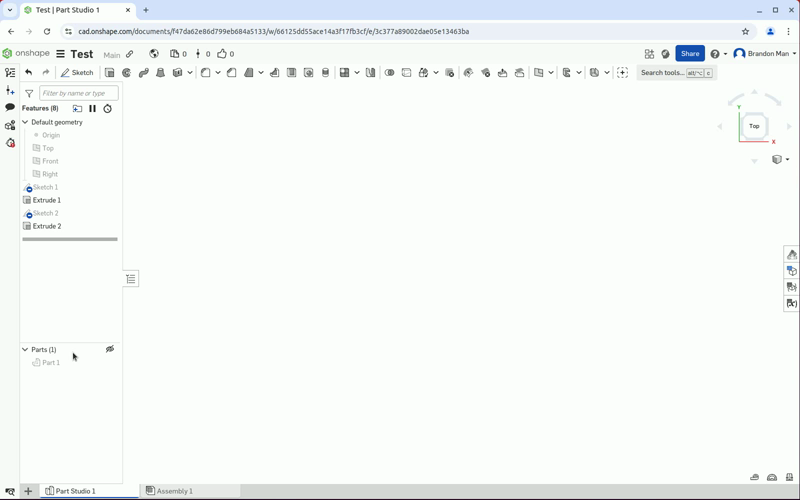
mouse_move(73, 352)
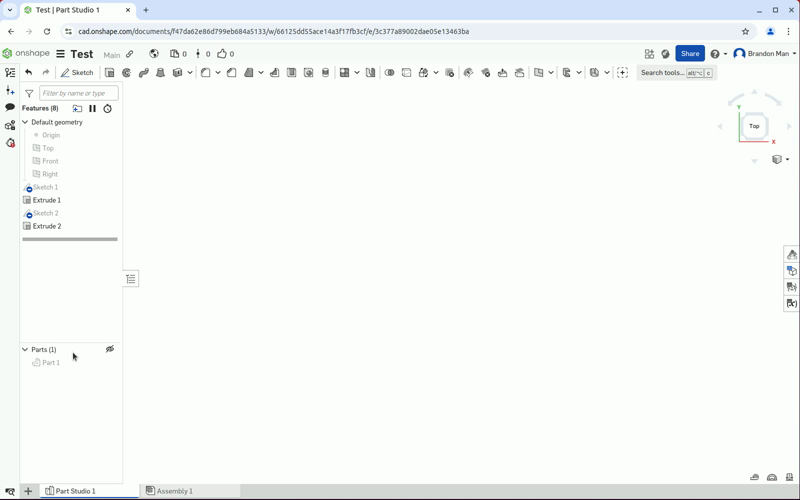
key(shift+y)
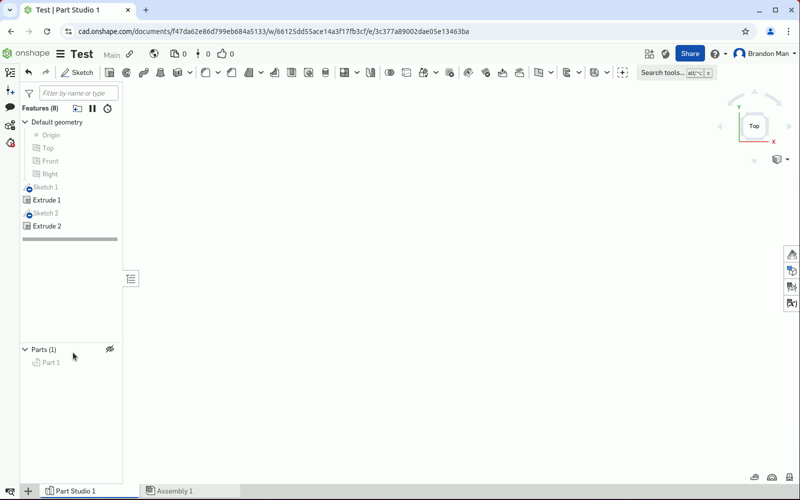
key(shift+s)
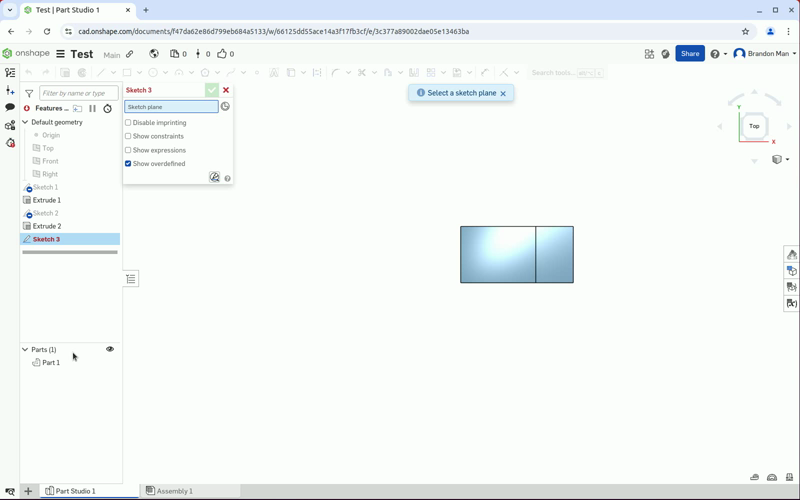
mouse_move(73, 150)
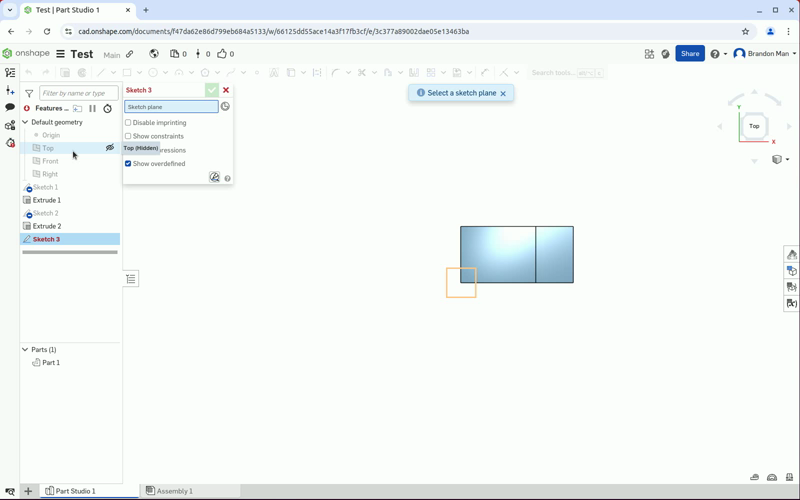
click(73, 150)
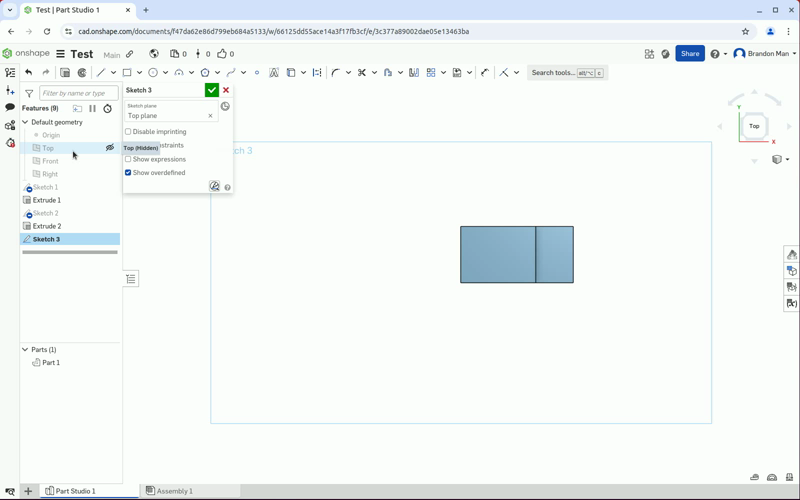
mouse_move(73, 352)
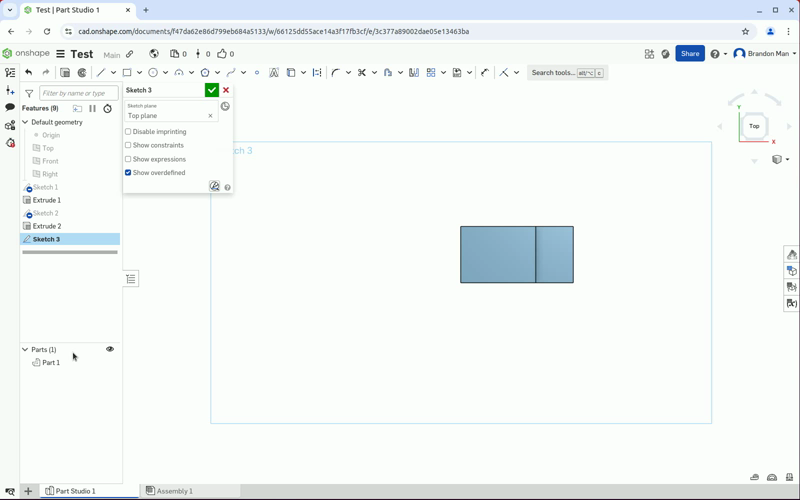
key(y)
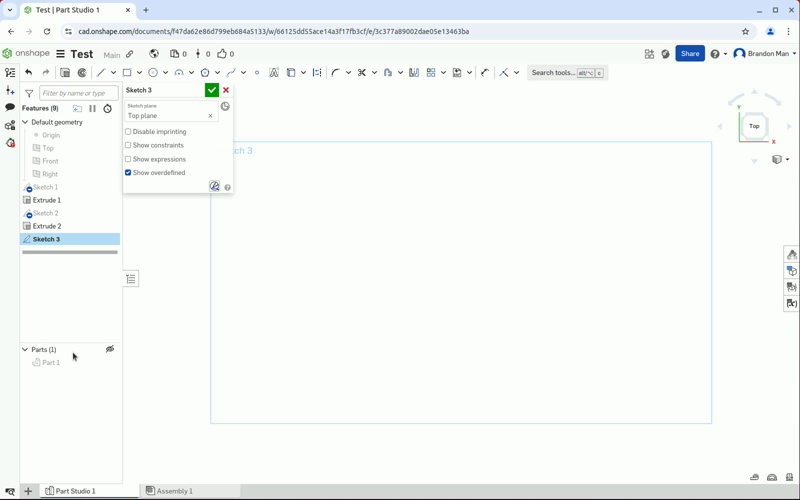
key(l)
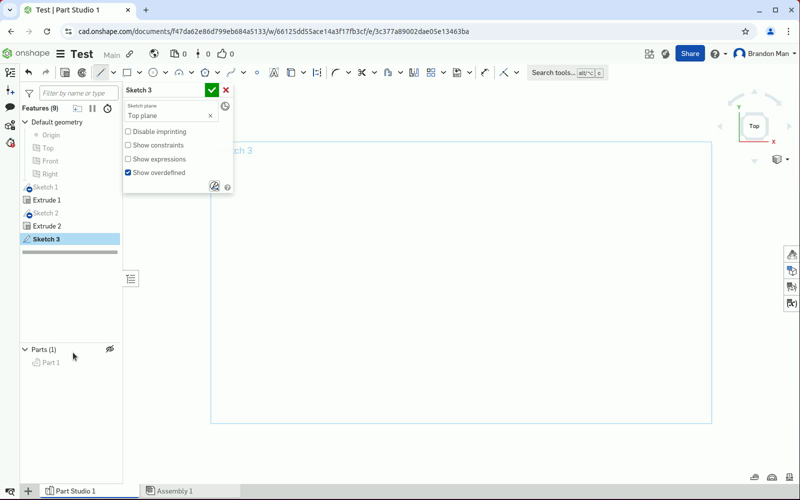
key_down(shift)
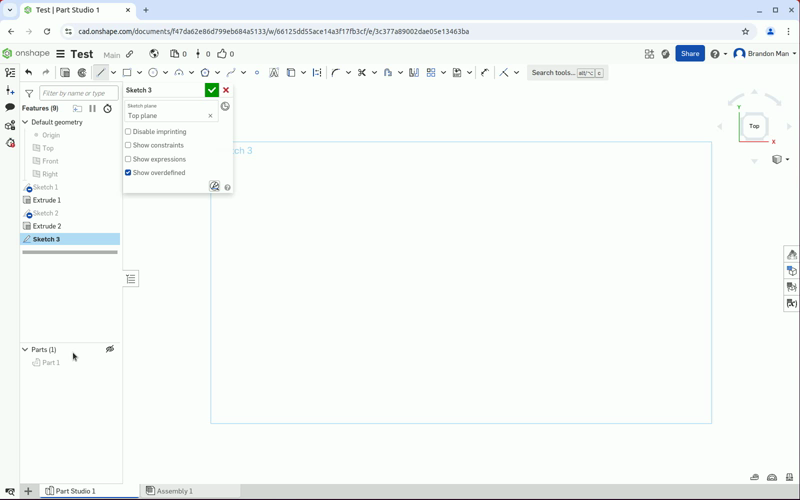
mouse_move(535, 282)
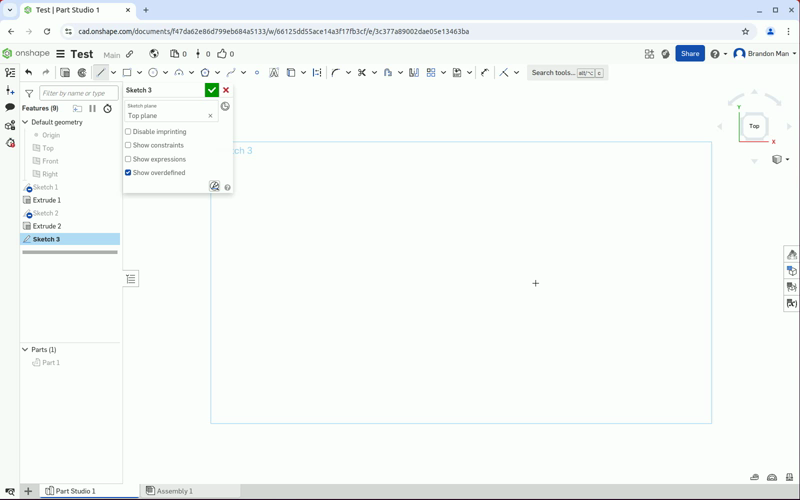
click(535, 282)
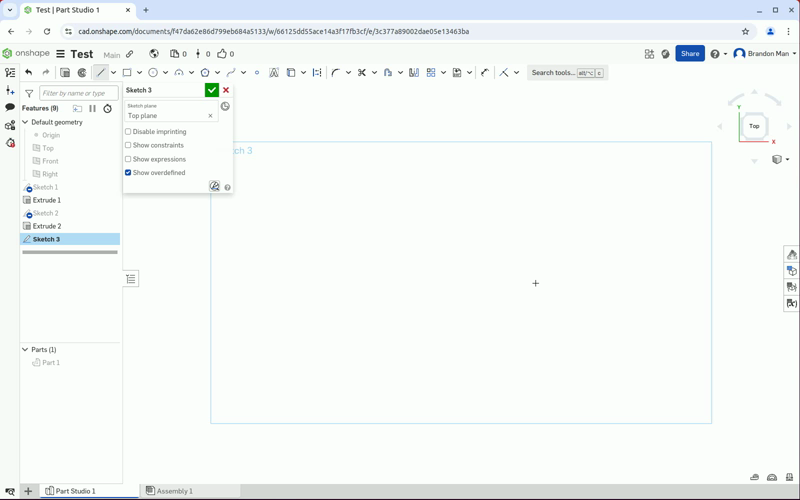
key_up(shift)
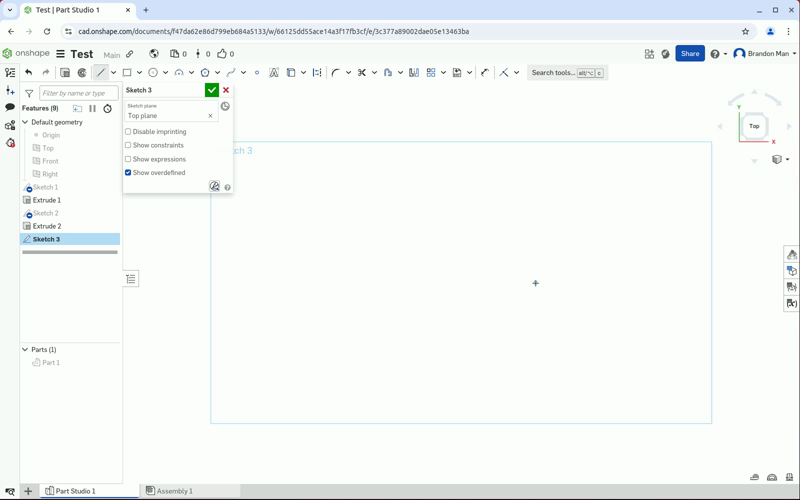
key_down(shift)
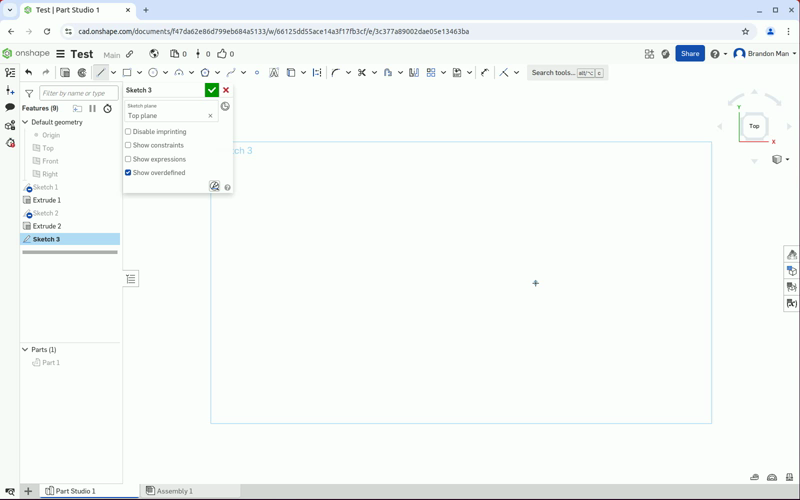
mouse_move(565, 282)
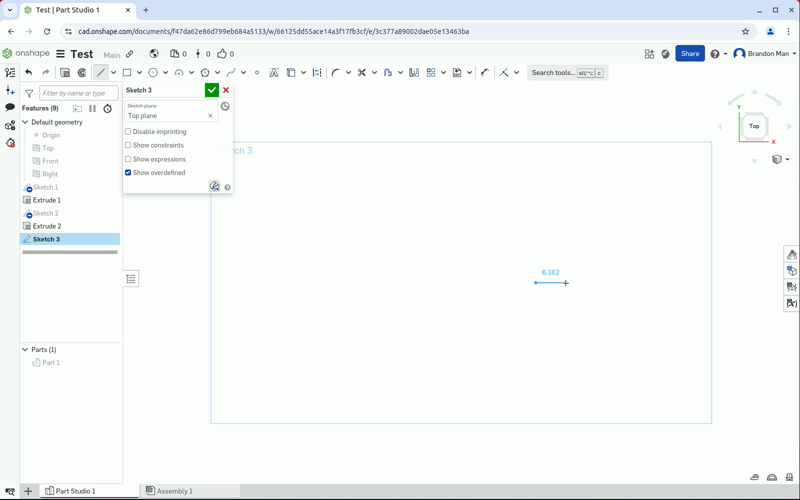
mouse_move(574, 282)
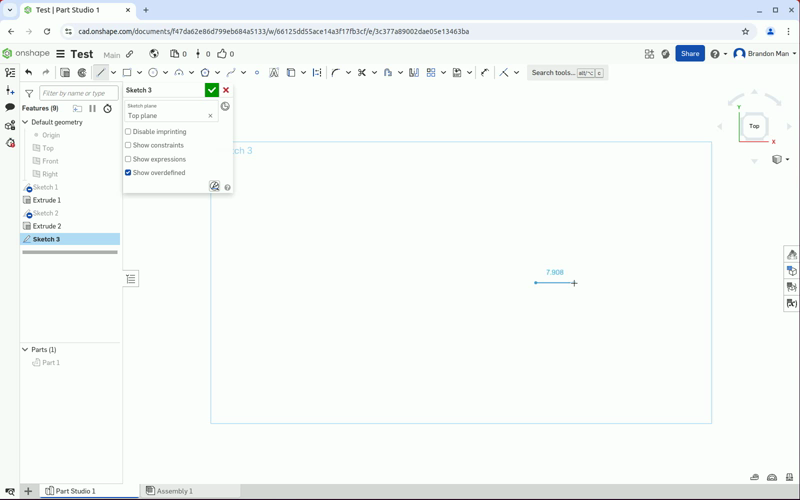
click(574, 282)
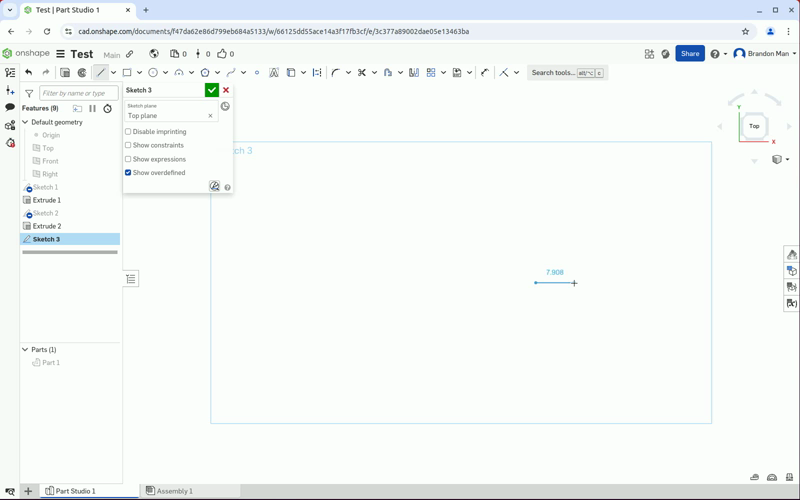
key_up(shift)
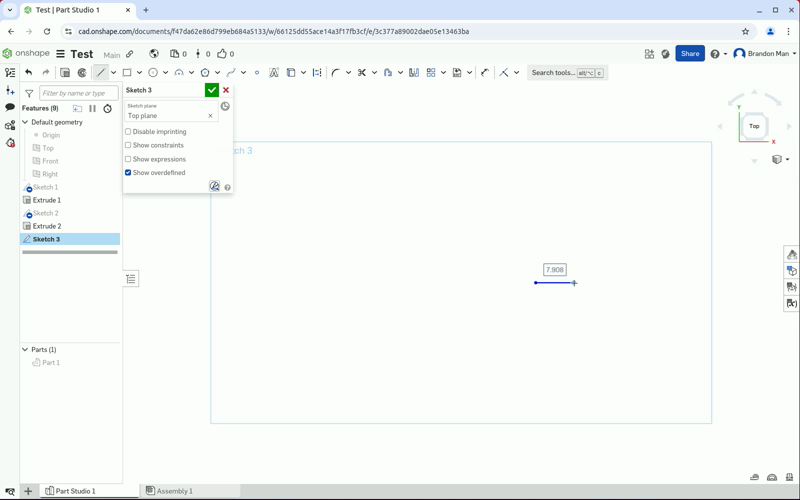
key_down(shift)
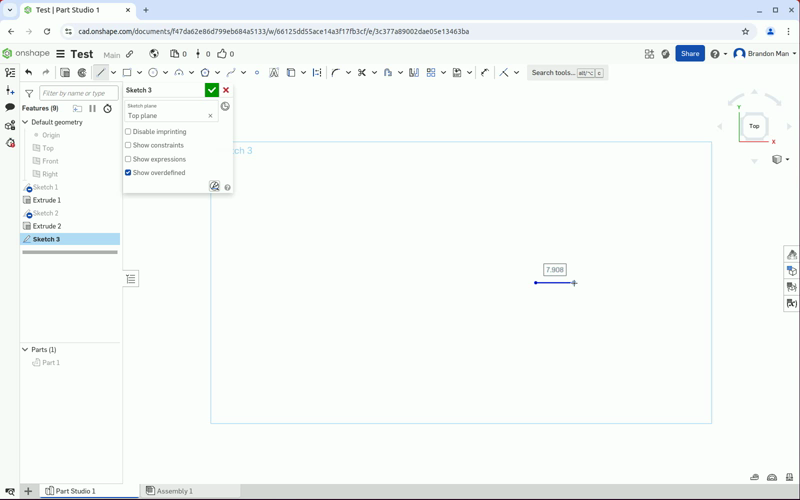
mouse_move(589, 282)
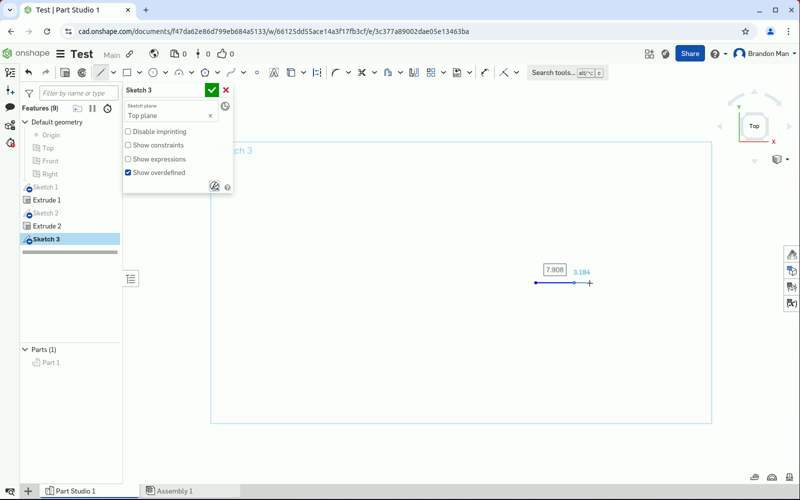
mouse_move(535, 263)
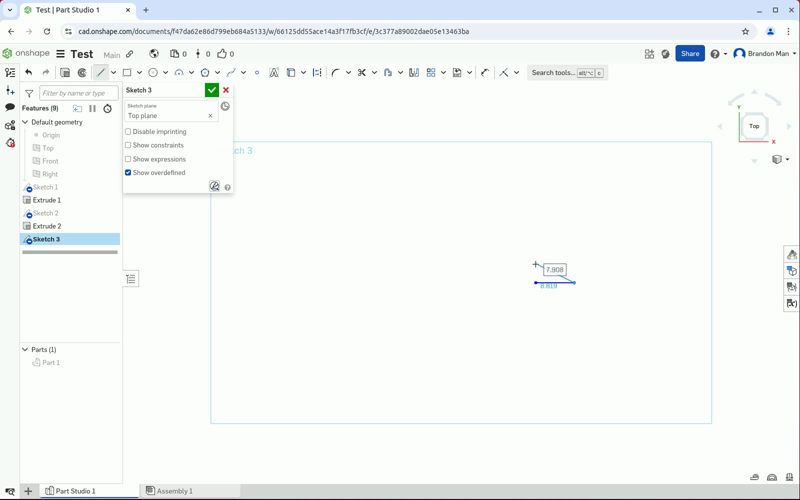
click(535, 263)
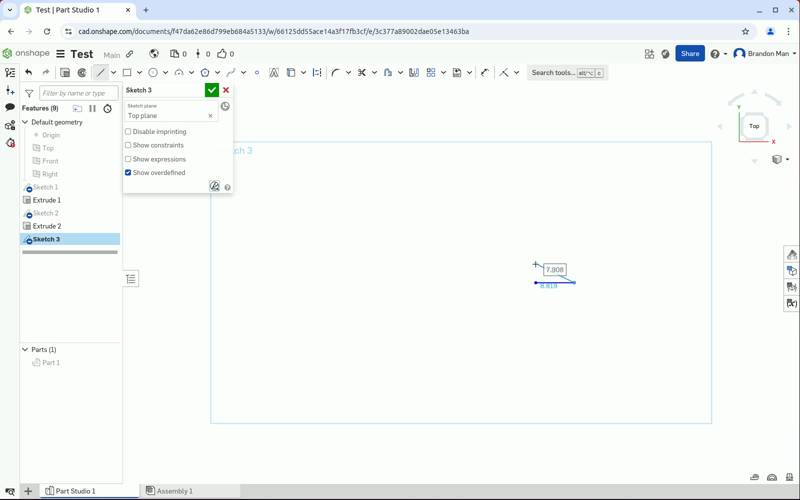
key_up(shift)
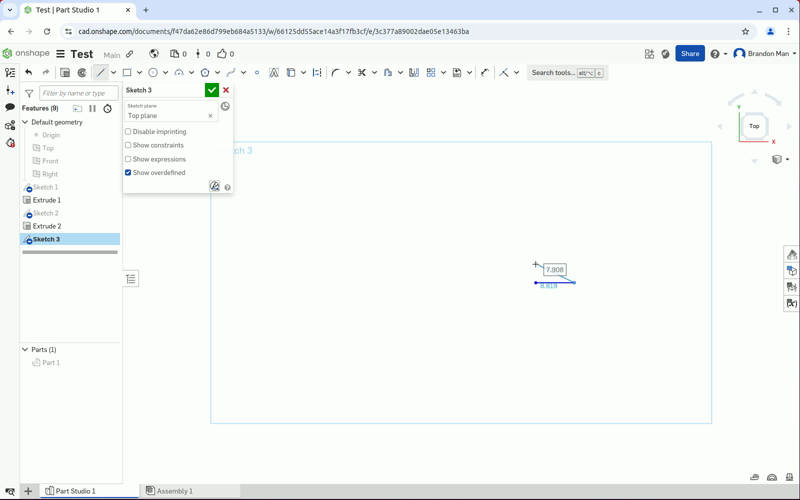
mouse_move(565, 263)
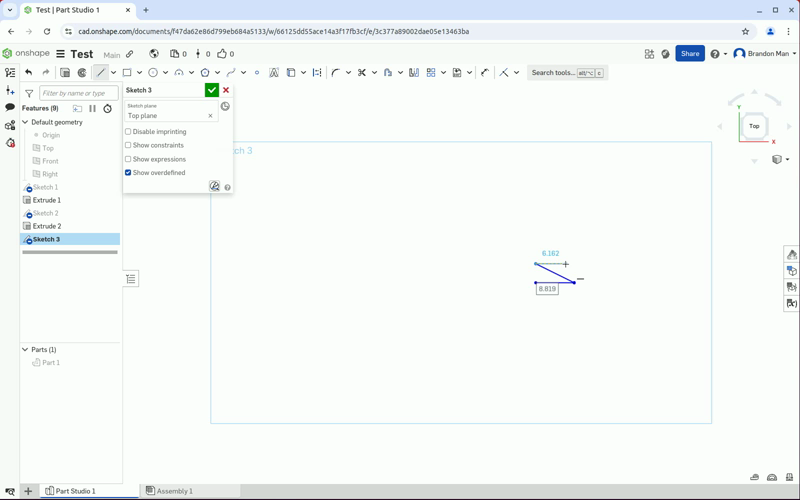
key_down(shift)
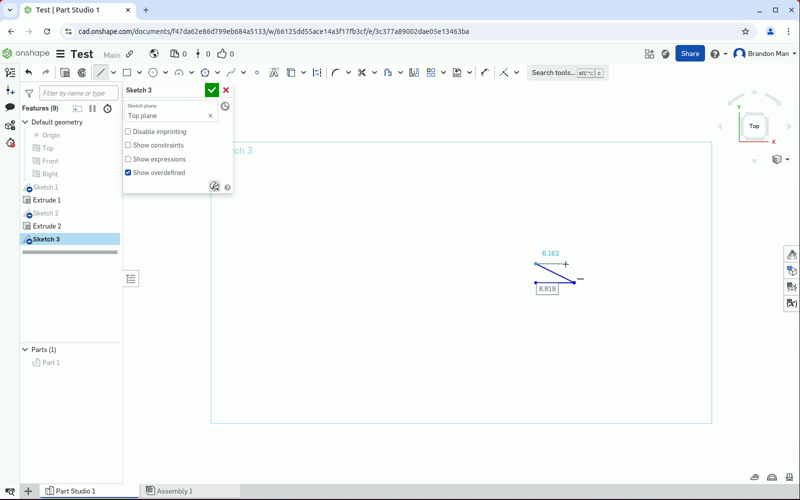
mouse_move(535, 282)
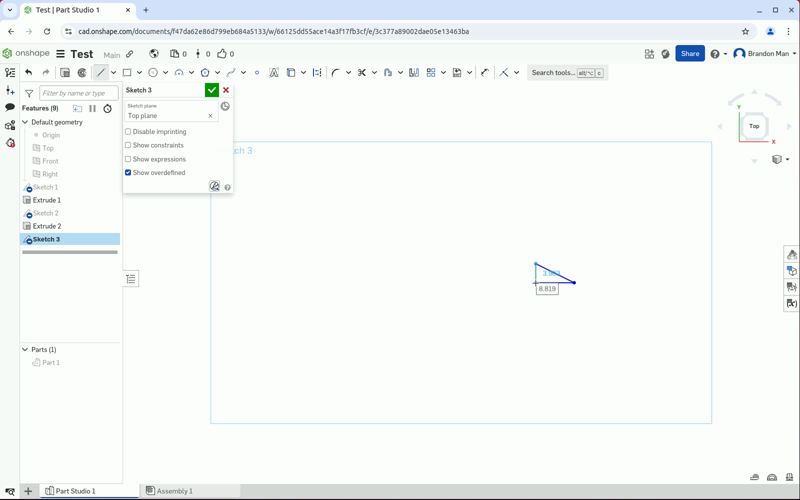
key_up(shift)
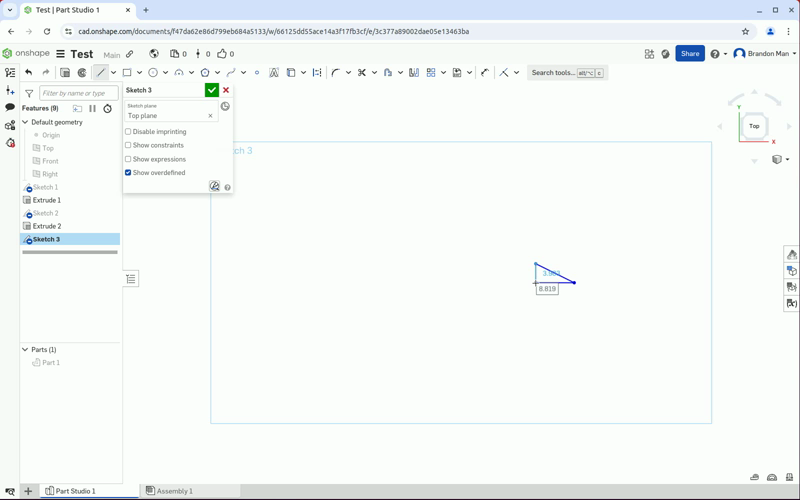
click(535, 282)
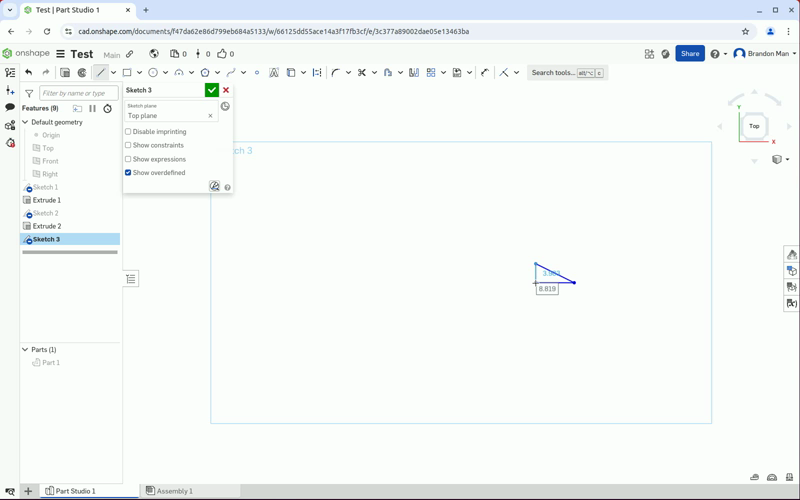
key(esc)
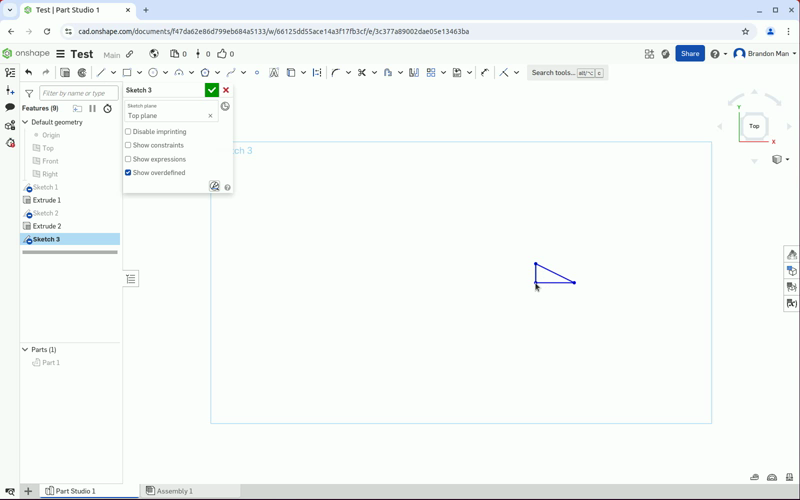
mouse_move(546, 271)
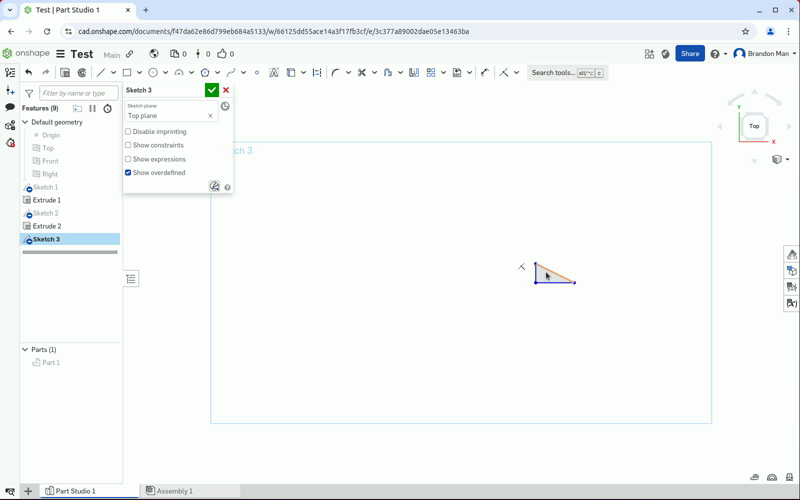
scroll(6)
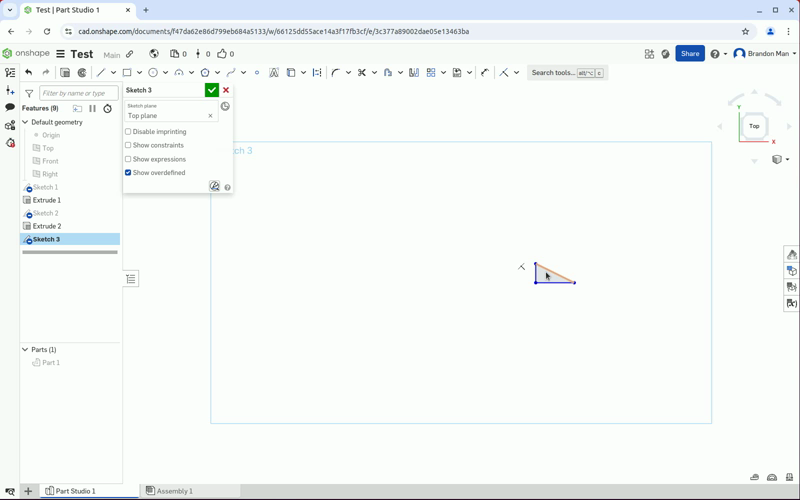
scroll(6)
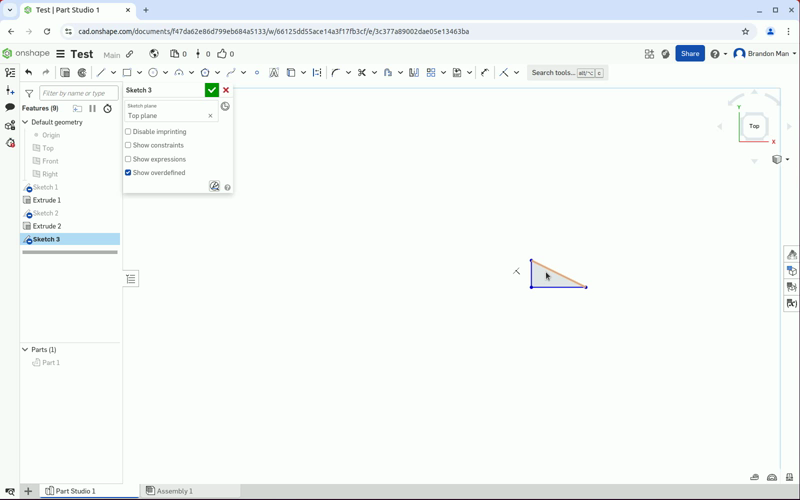
scroll(6)
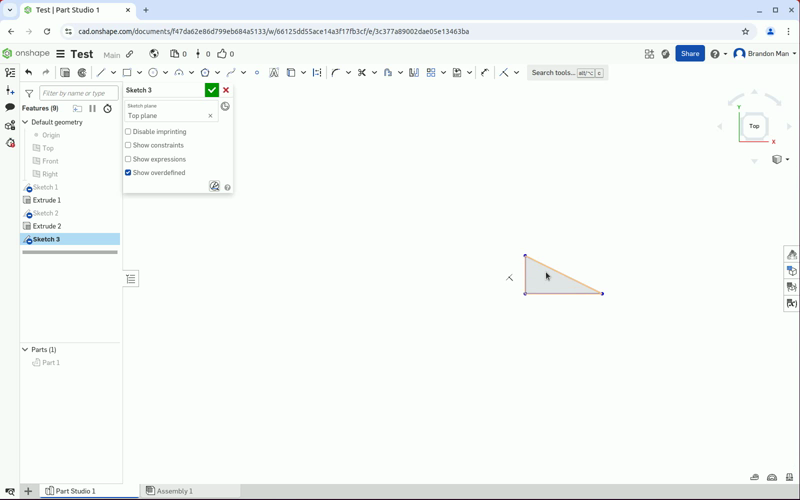
scroll(6)
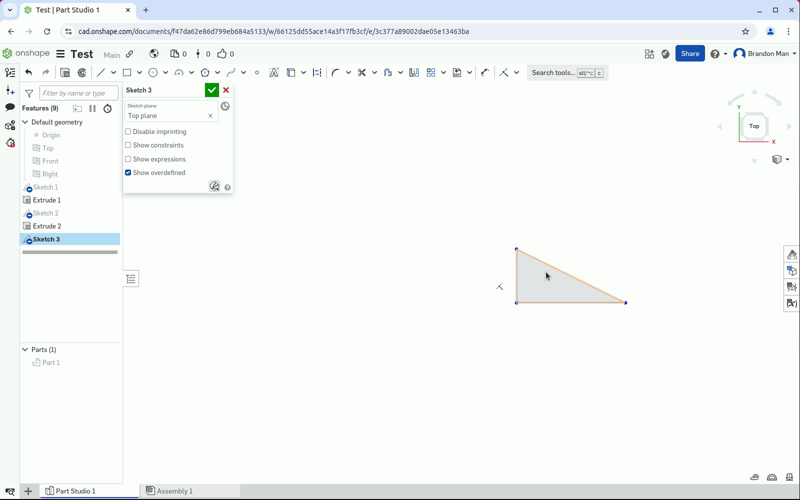
scroll(6)
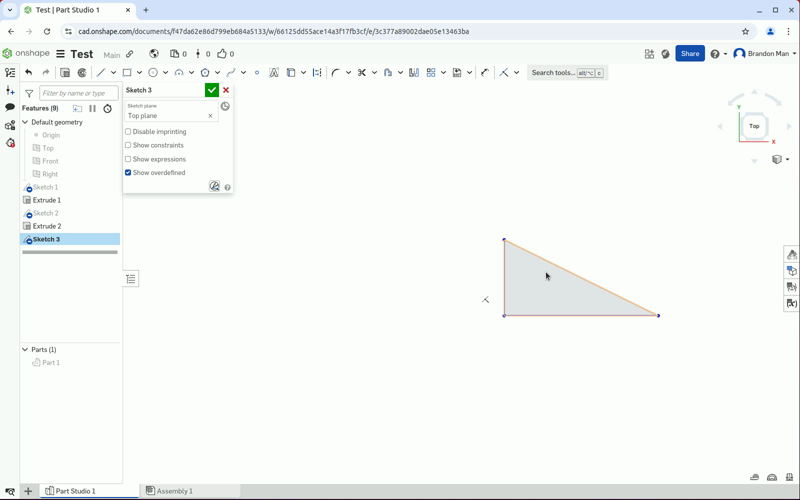
scroll(6)
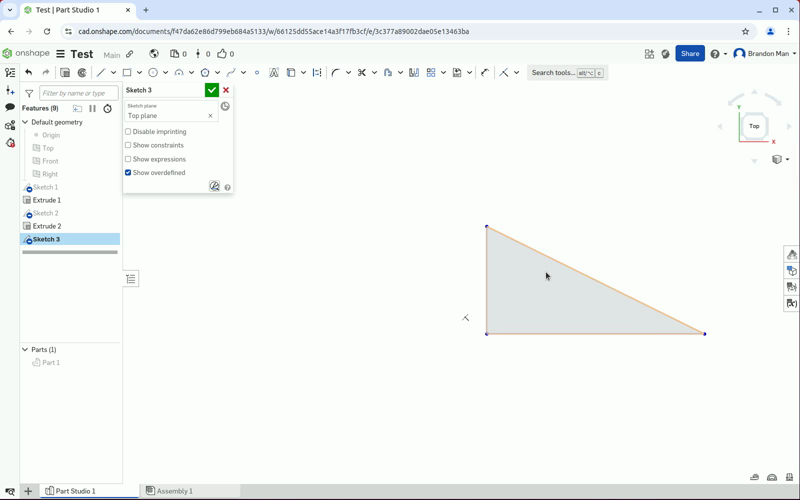
scroll(6)
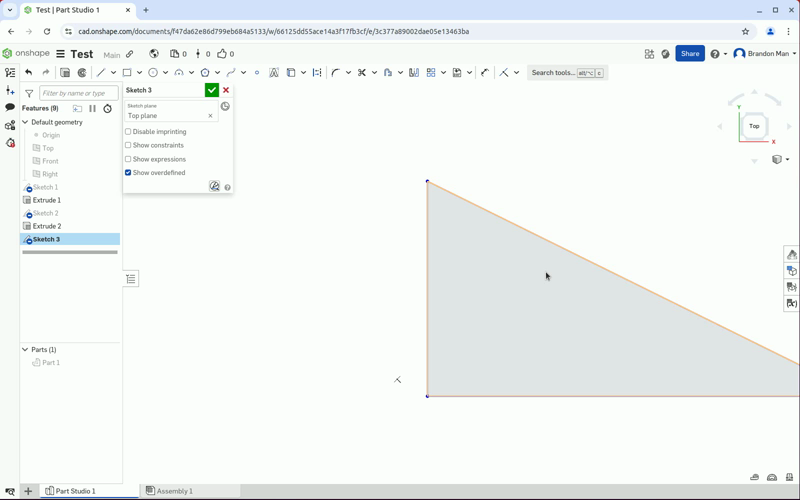
click(546, 271)
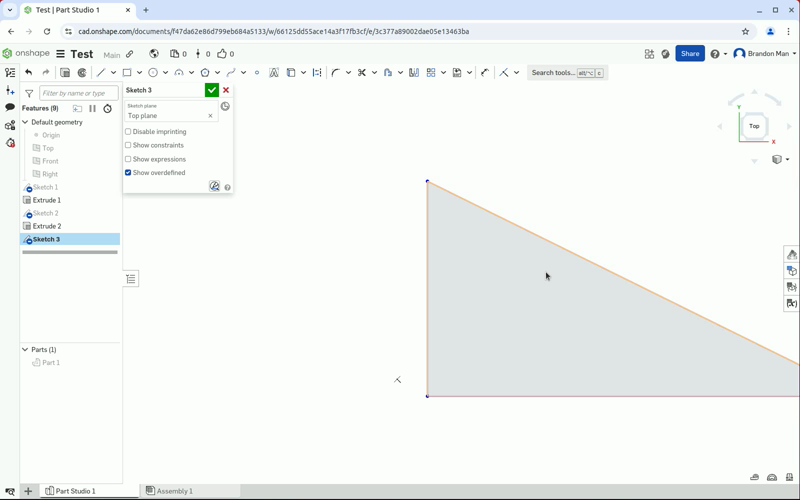
scroll(-6)
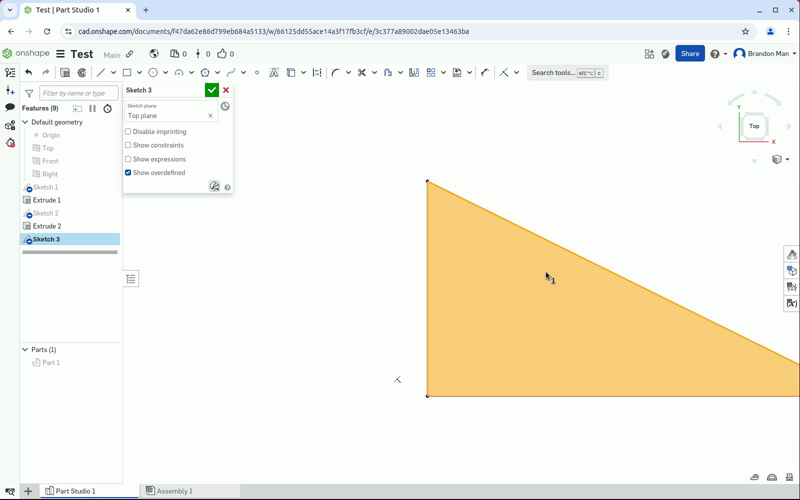
scroll(-6)
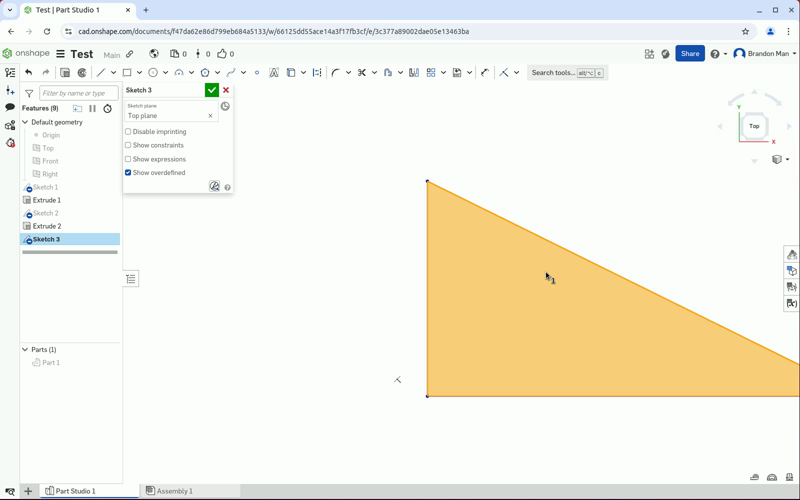
scroll(-6)
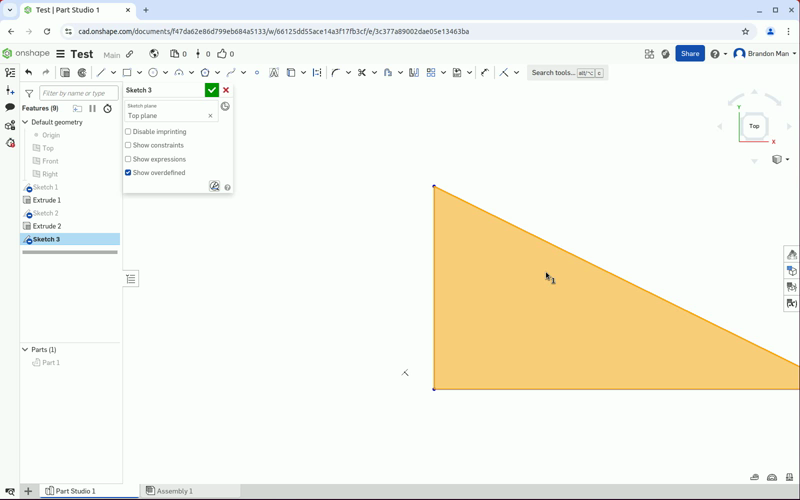
scroll(-6)
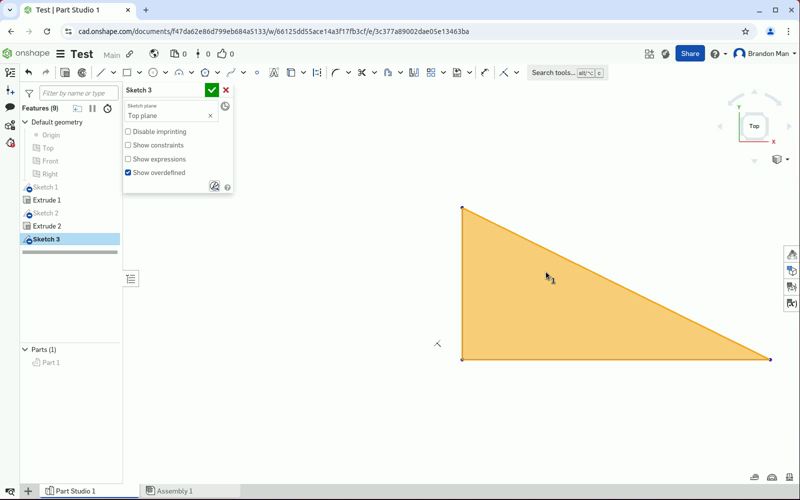
scroll(-6)
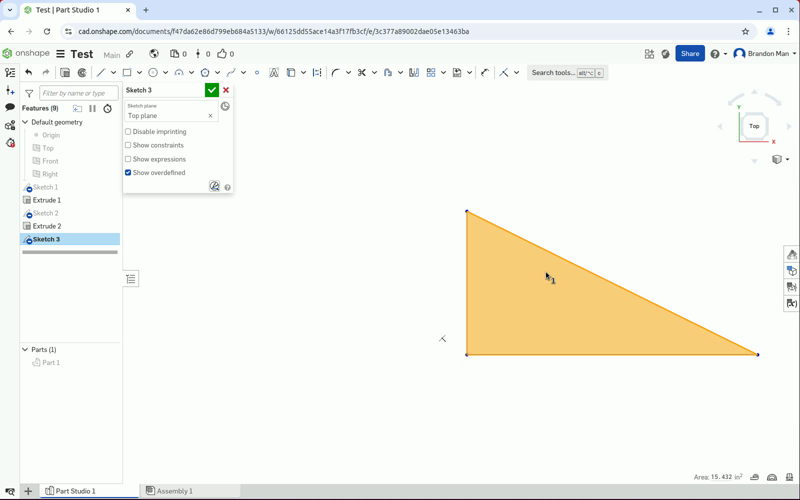
scroll(-6)
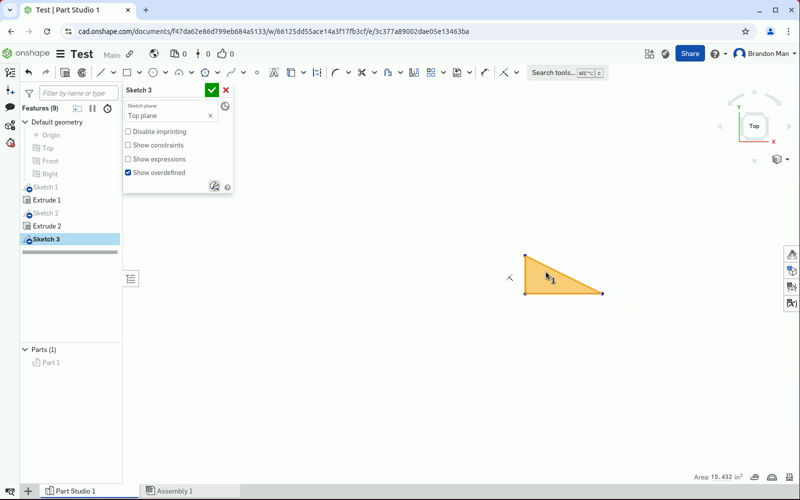
scroll(-6)
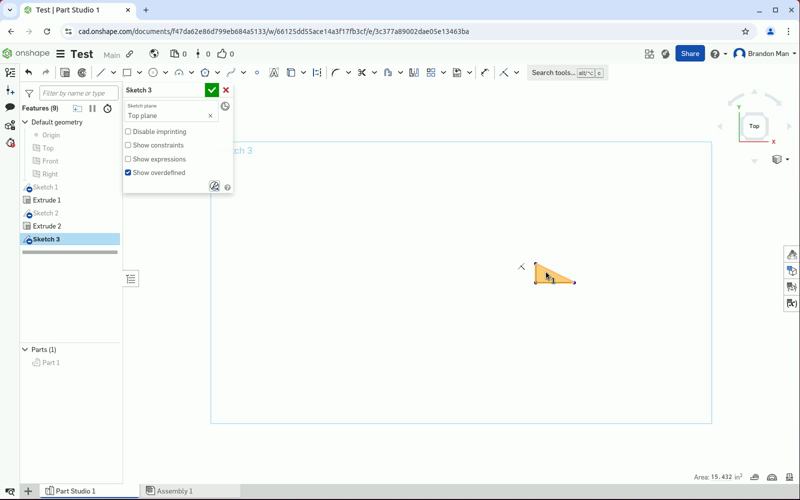
mouse_move(73, 352)
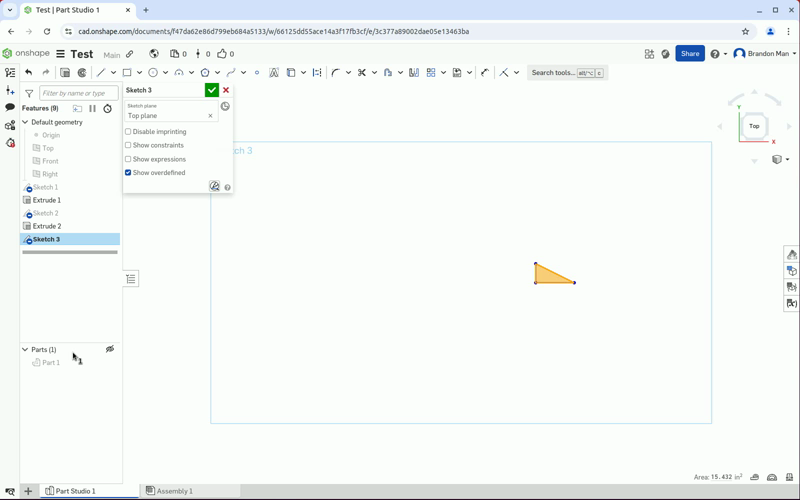
key(shift+y)
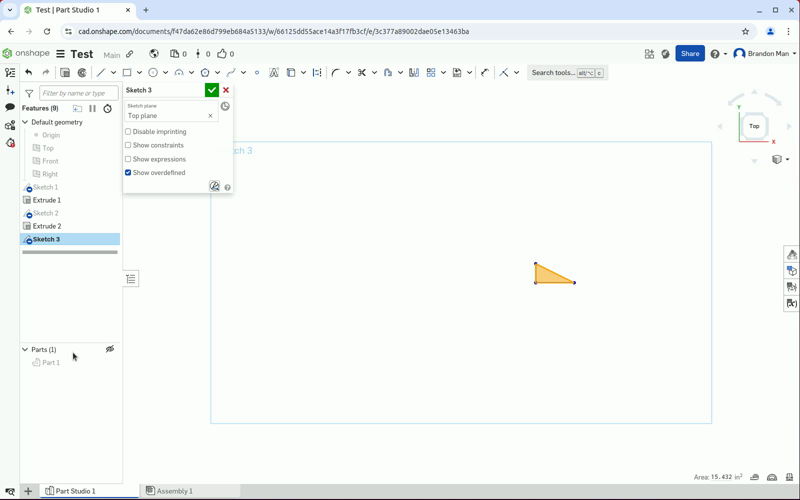
key(shift+e)
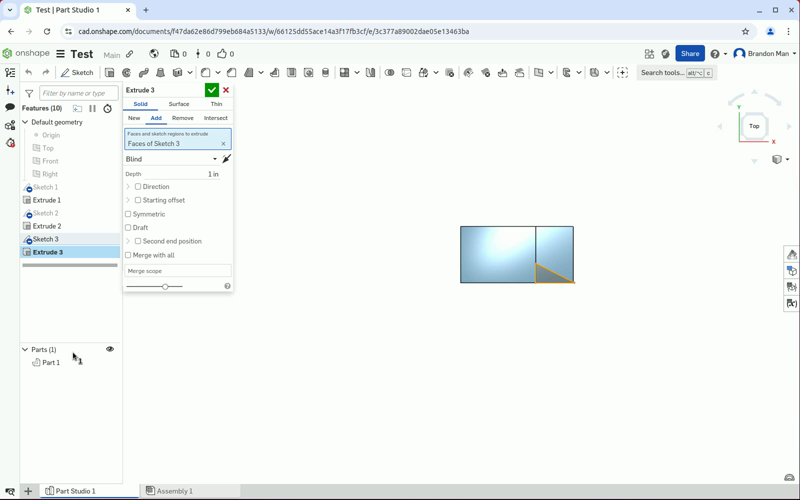
mouse_move(143, 106)
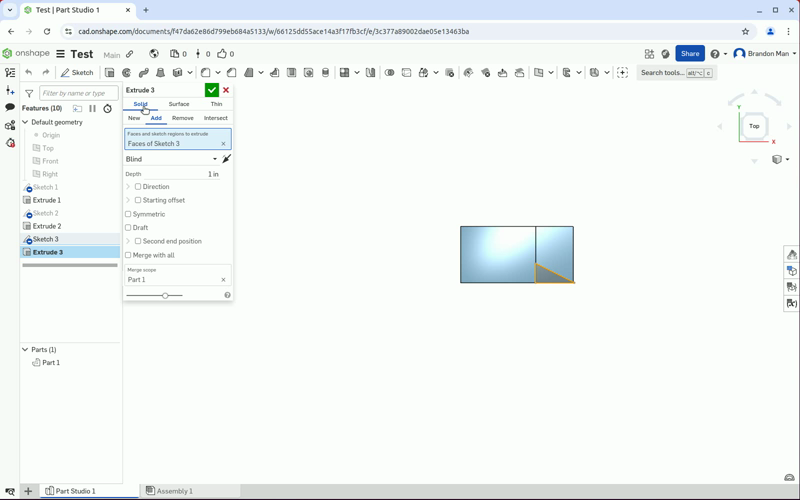
click(143, 106)
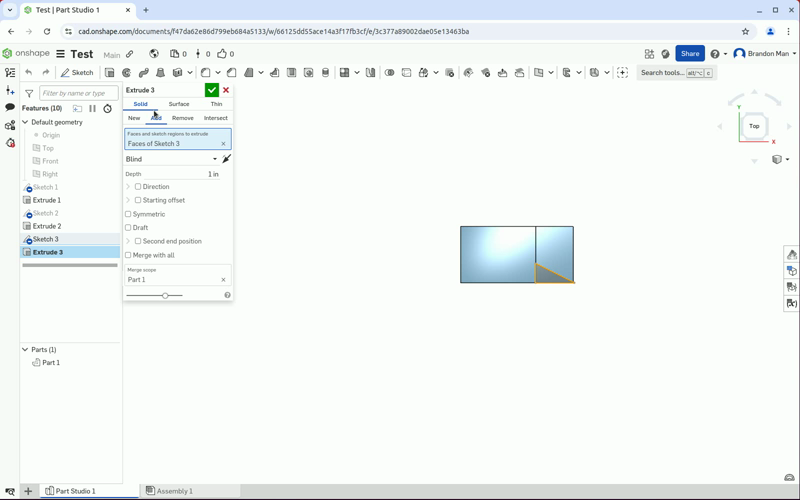
mouse_move(186, 120)
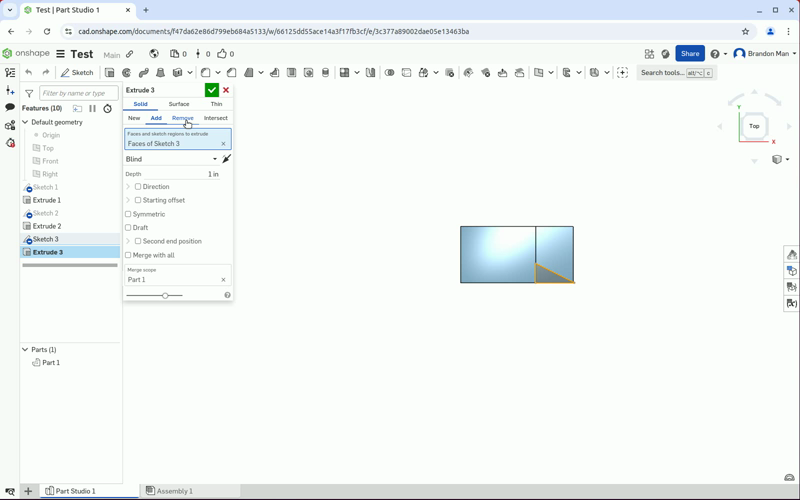
click(186, 120)
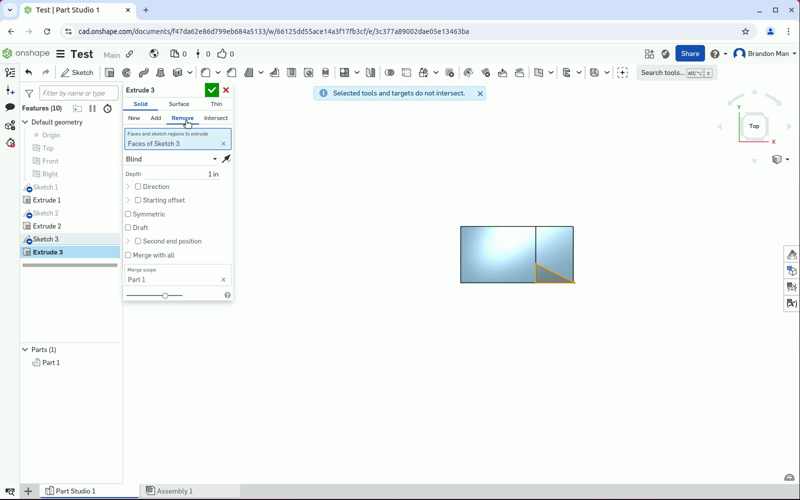
key(tab, 4)
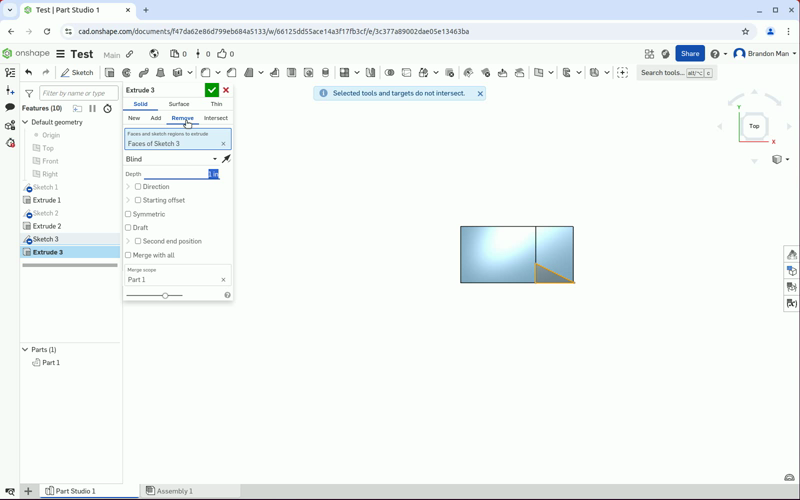
text(-3.851)
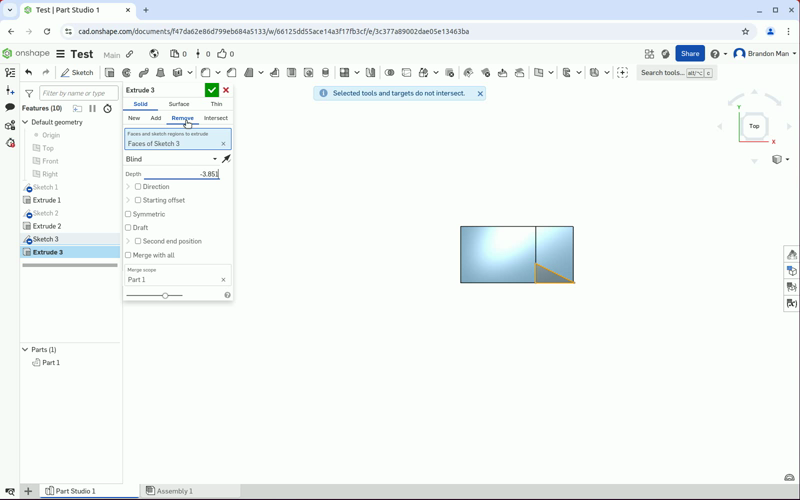
key(tab, 6)
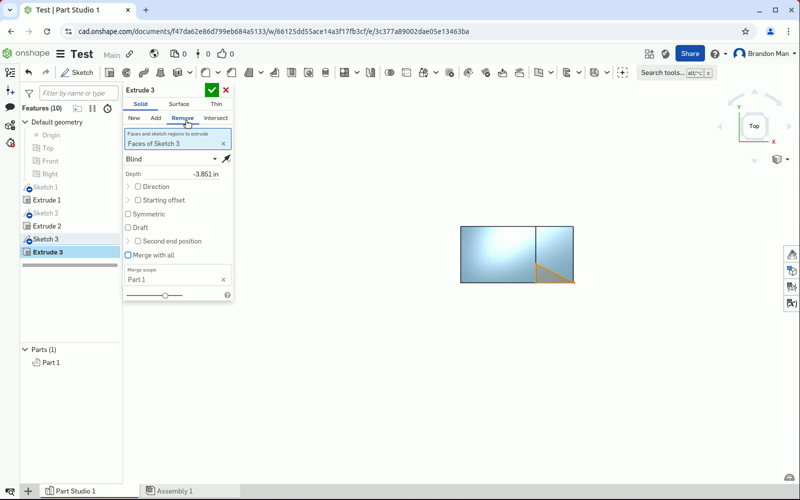
key(space)
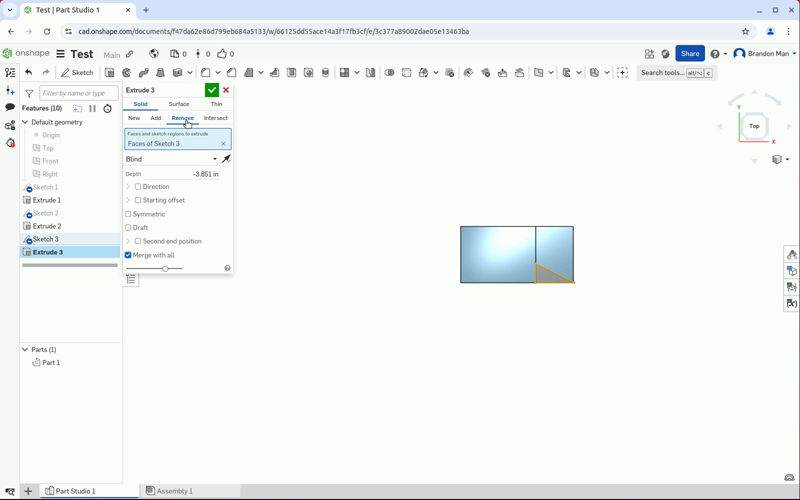
key(enter)
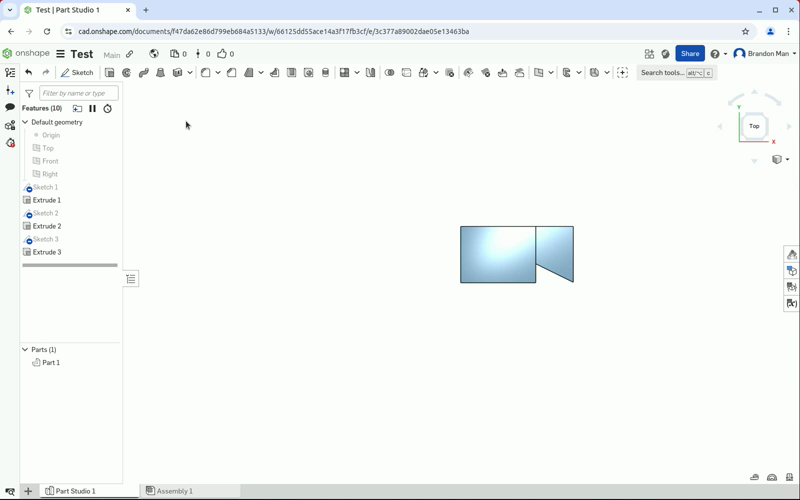
key(shift+h)
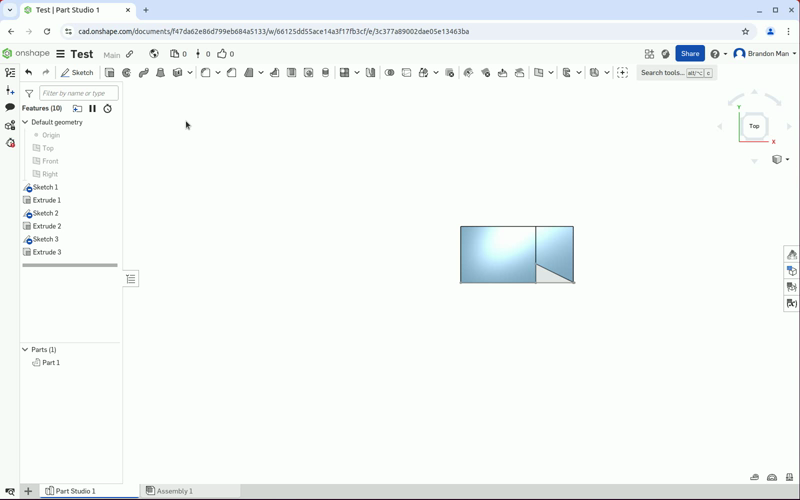
key(shift+h)
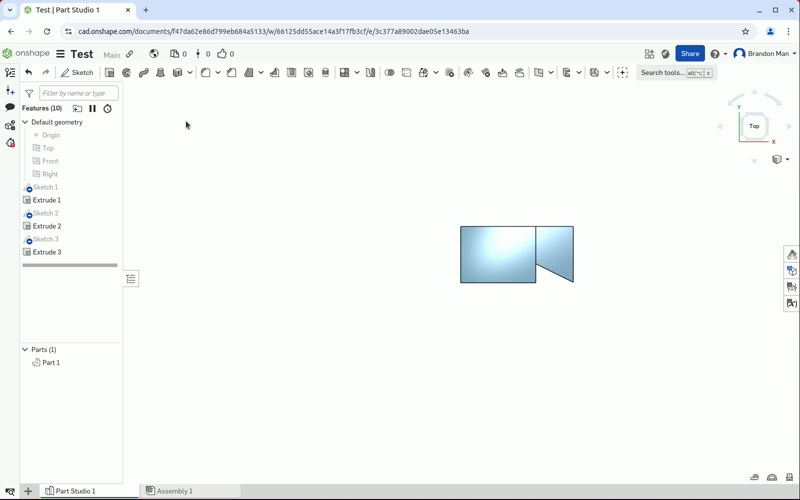
mouse_move(73, 189)
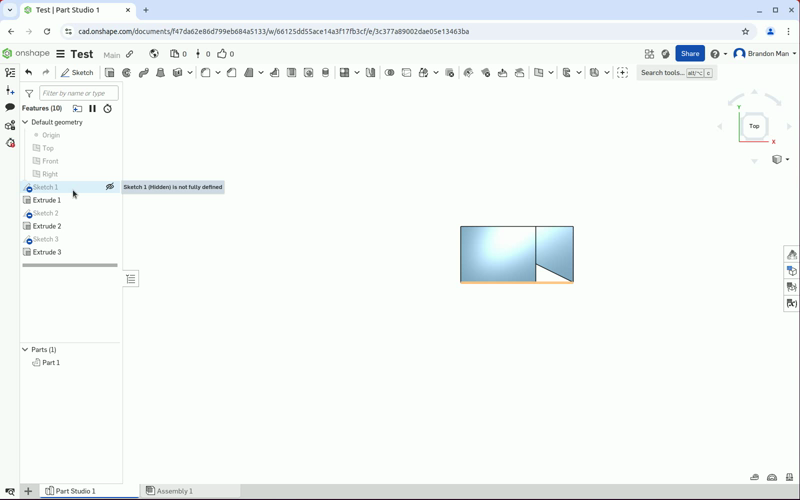
click(73, 189)
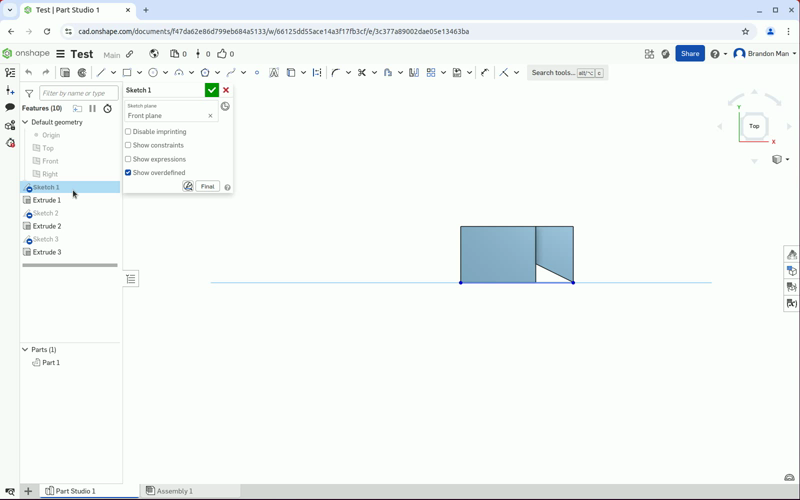
mouse_move(229, 92)
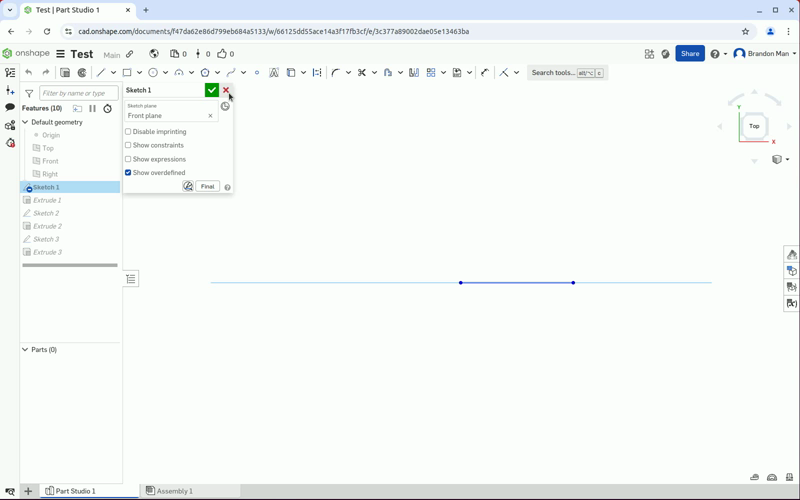
click(229, 92)
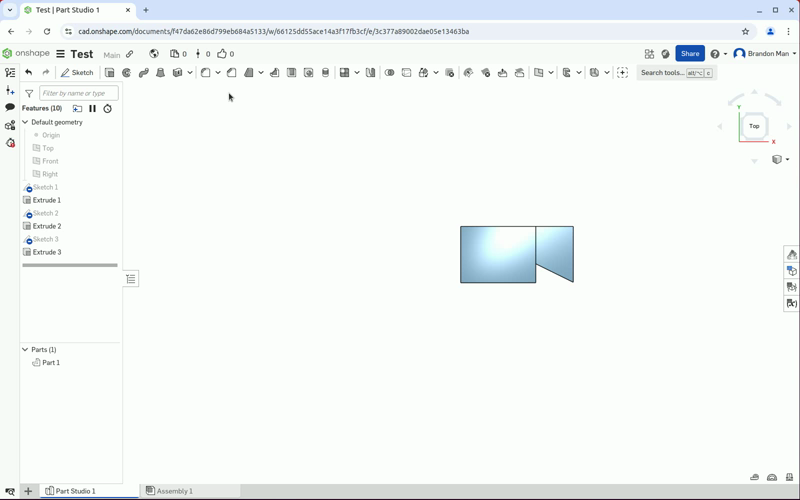
mouse_move(541, 75)
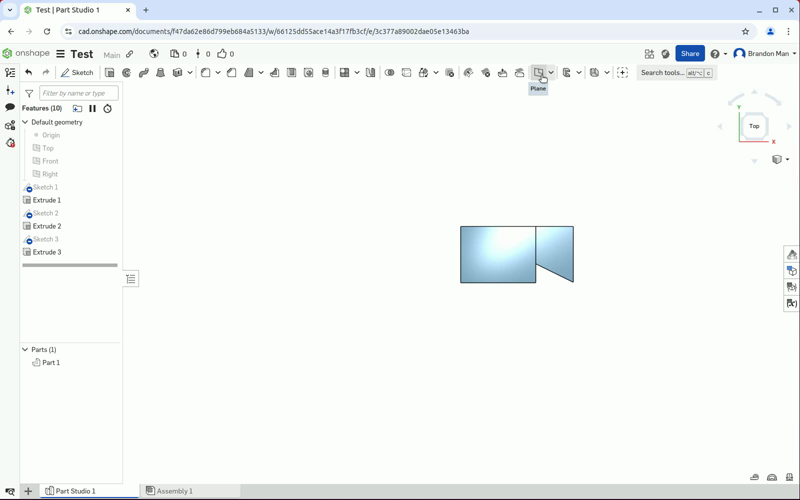
click(541, 75)
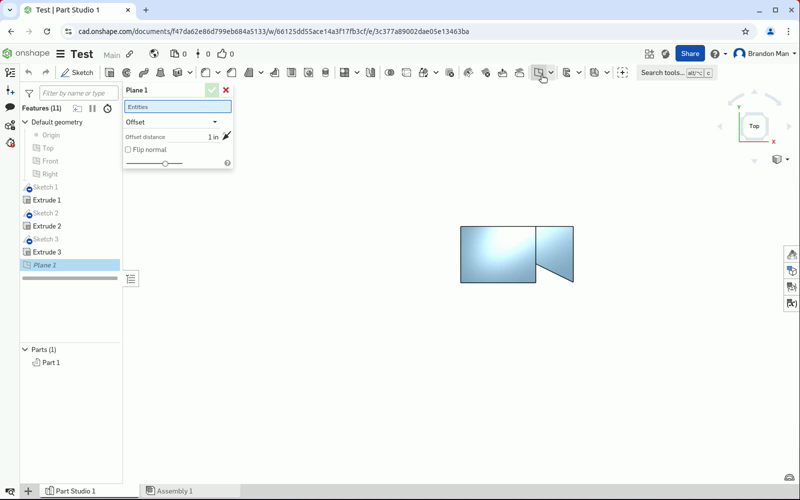
mouse_move(73, 150)
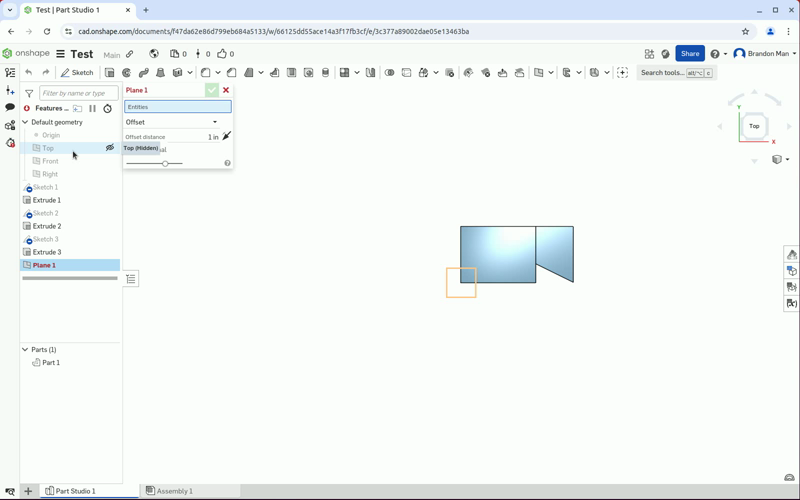
click(73, 150)
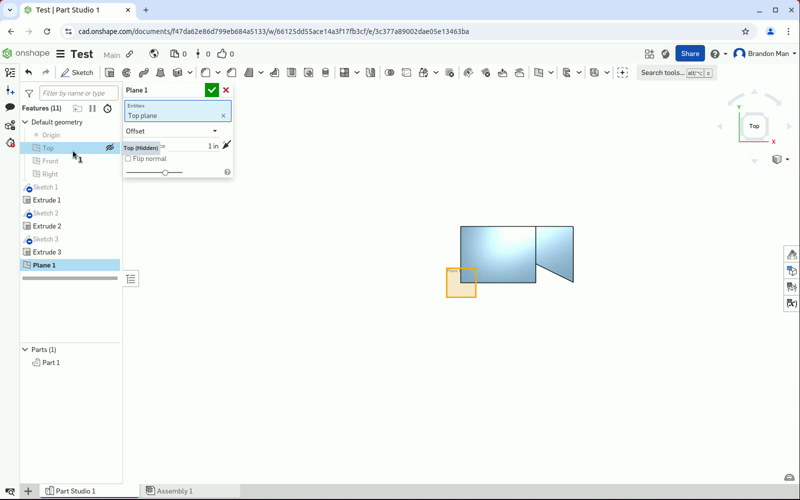
key(tab, 2)
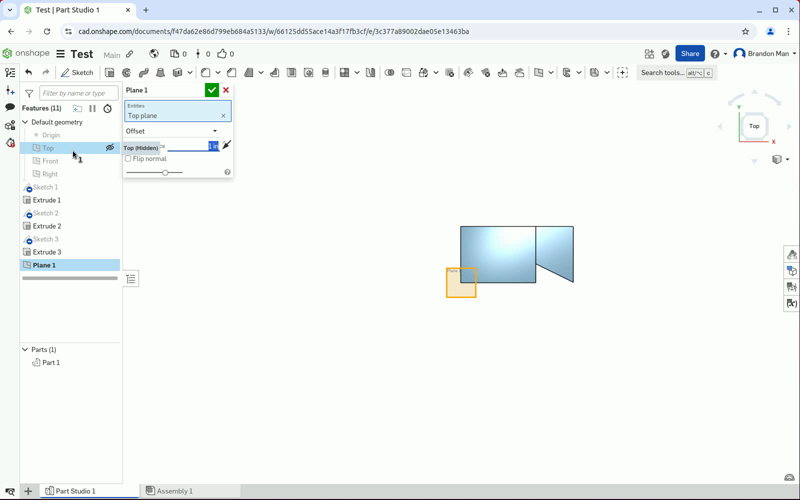
text(3.851)
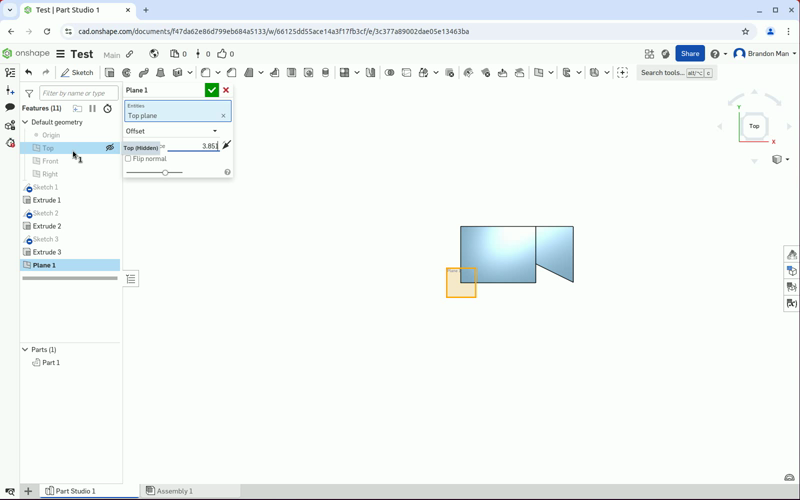
key(enter, 2)
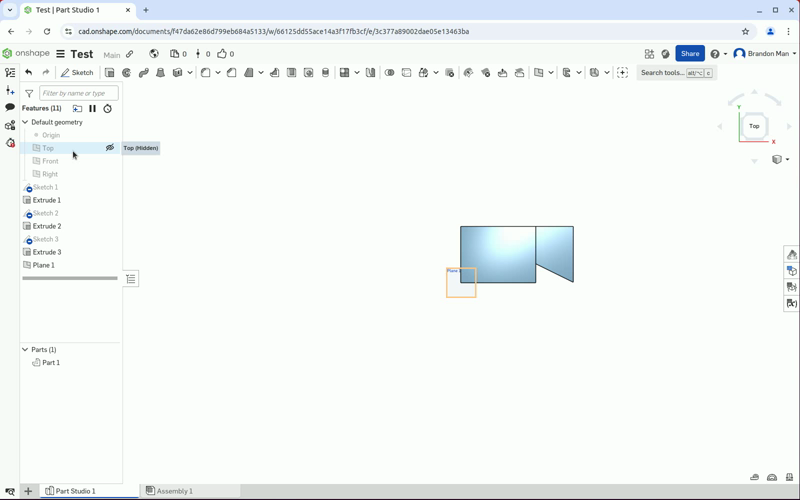
key(shift+s)
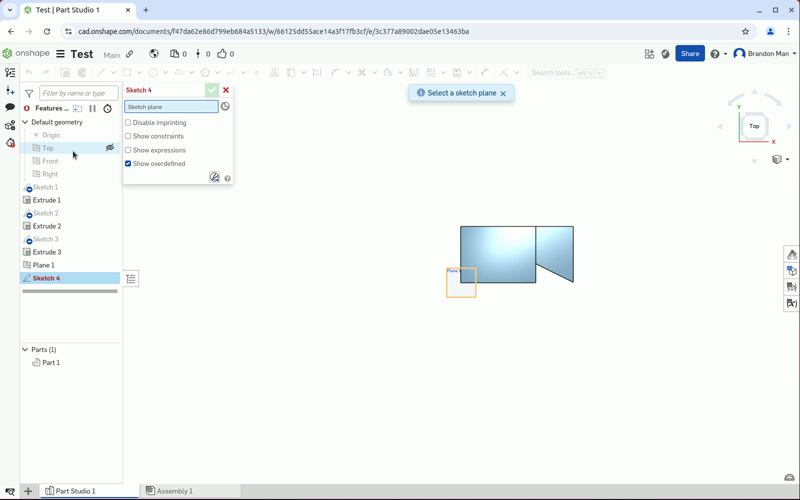
mouse_move(73, 267)
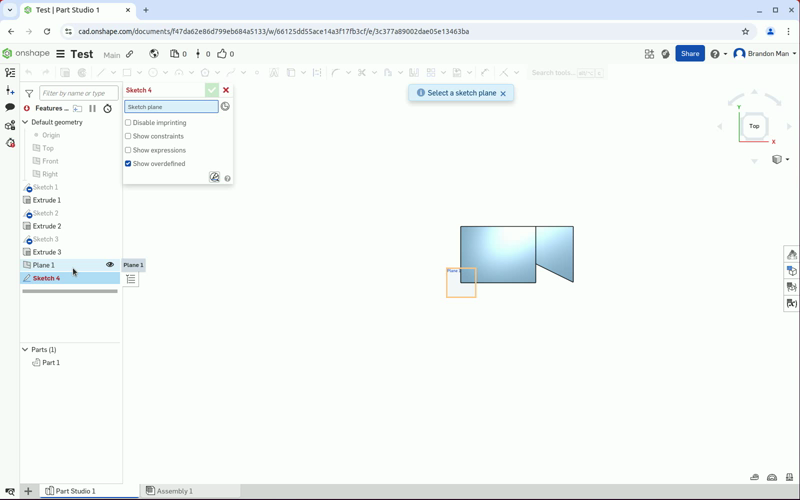
click(73, 267)
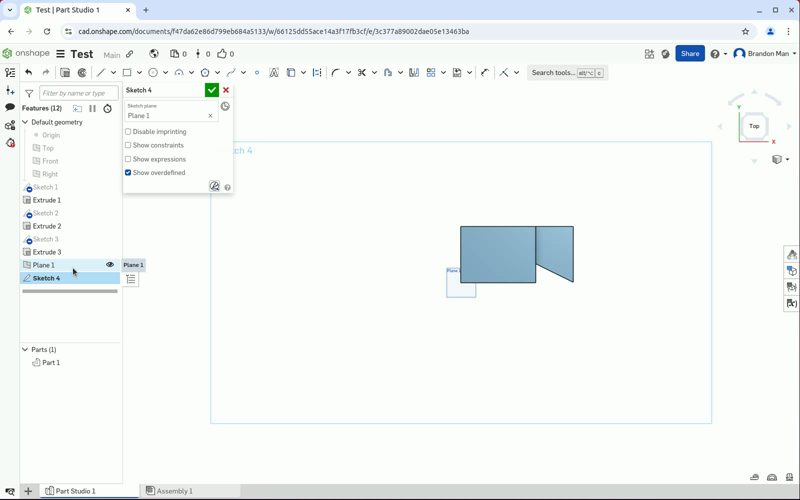
mouse_move(73, 352)
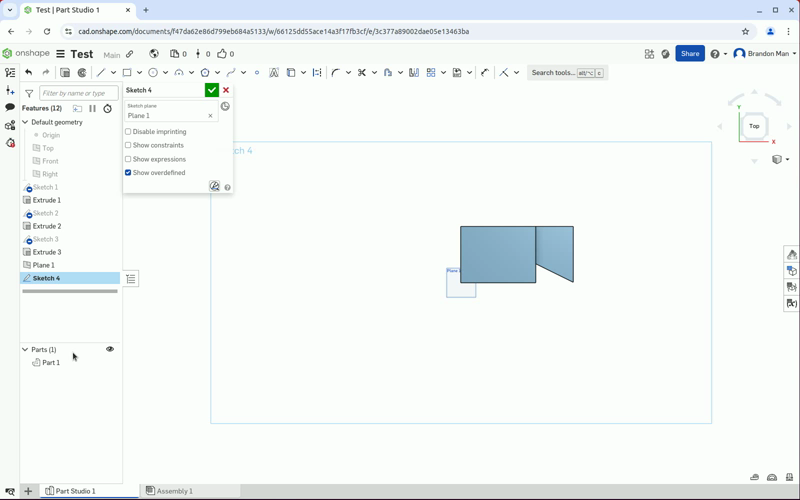
key(y)
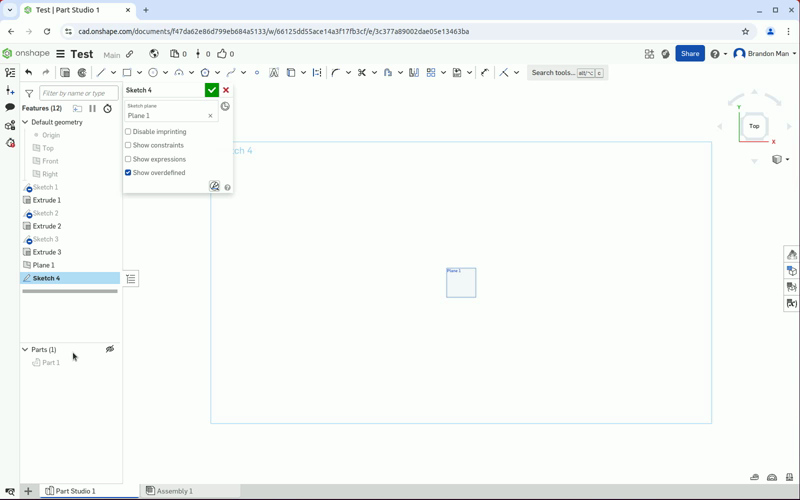
key(l)
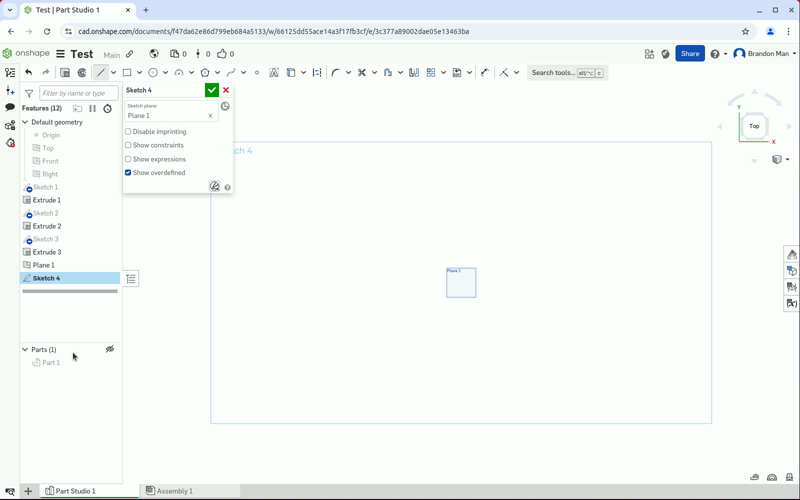
key_down(shift)
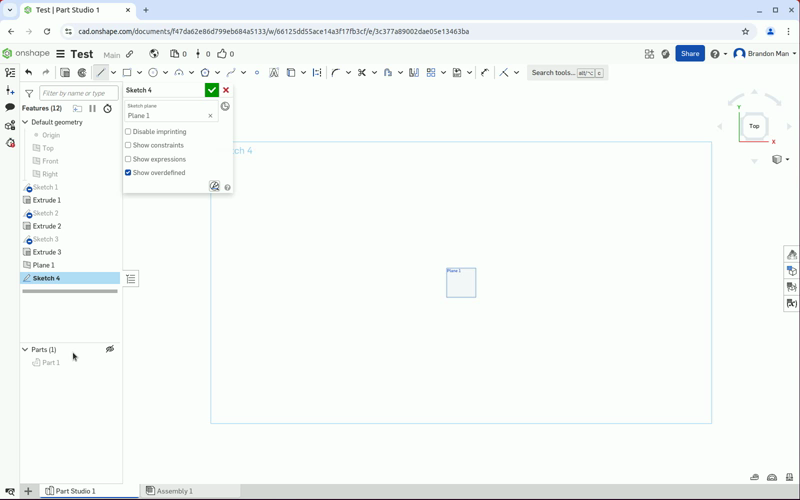
mouse_move(535, 245)
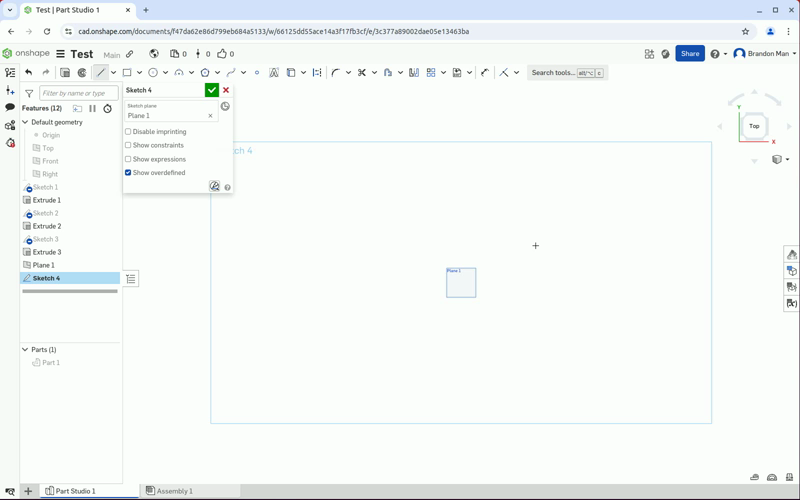
click(535, 245)
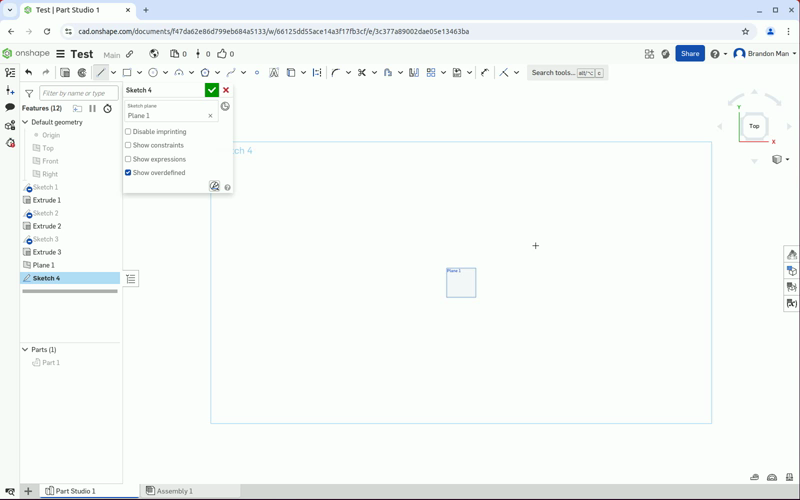
key_up(shift)
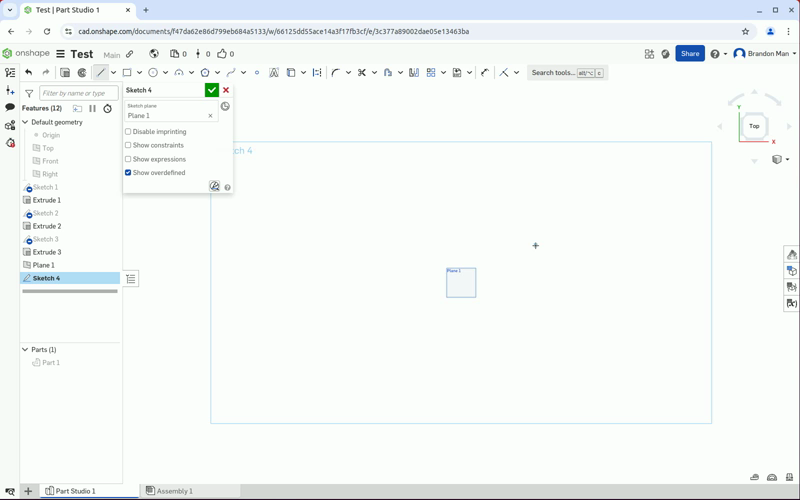
key_down(shift)
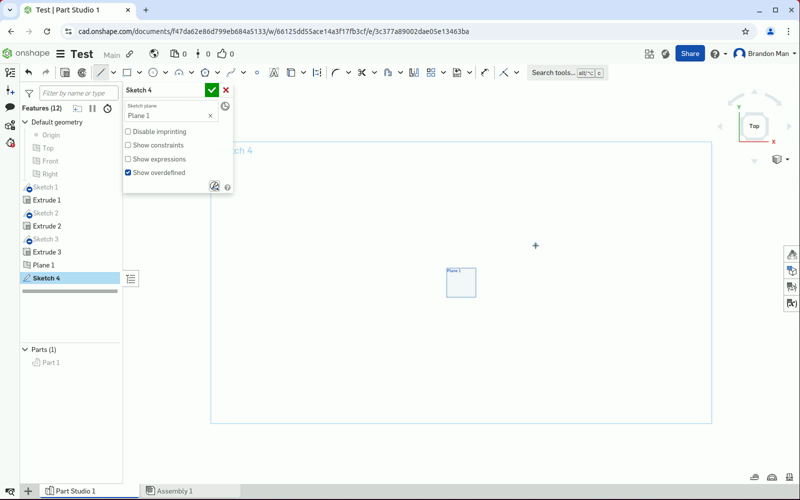
mouse_move(565, 245)
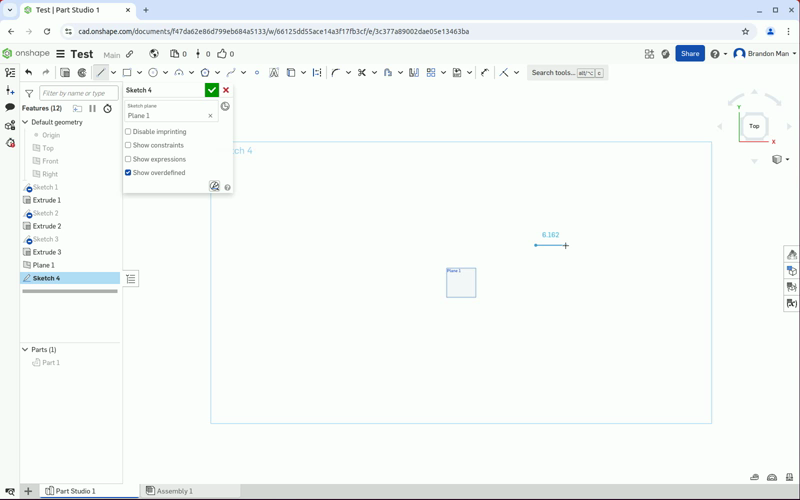
mouse_move(574, 226)
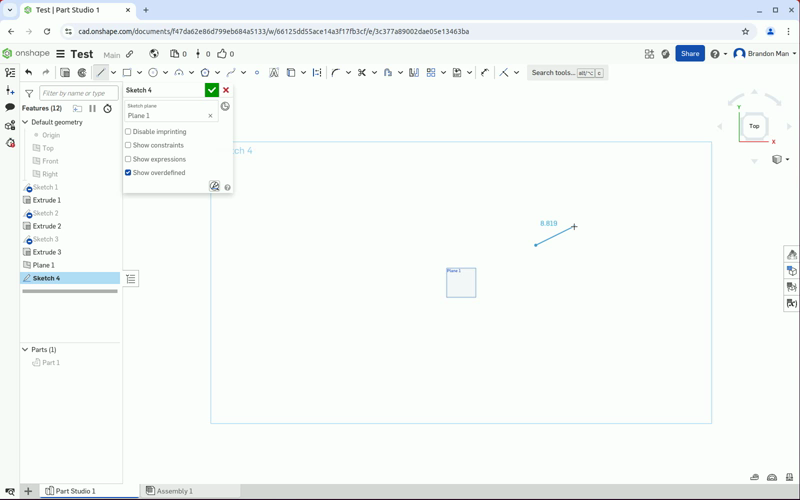
click(574, 226)
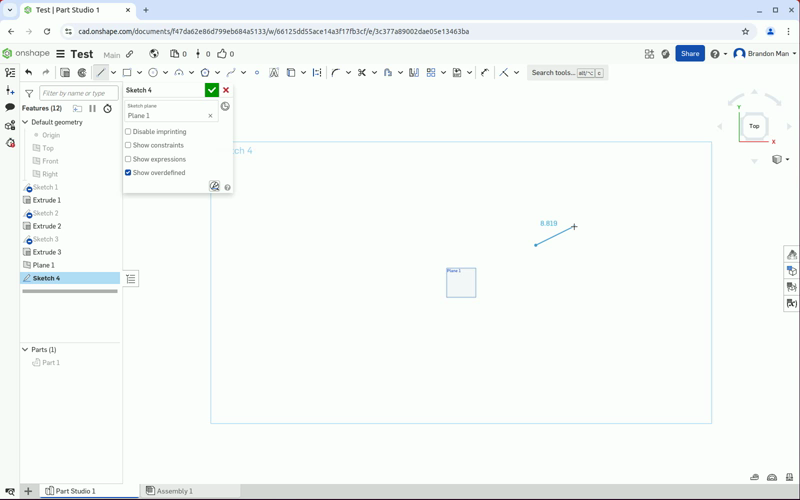
key_up(shift)
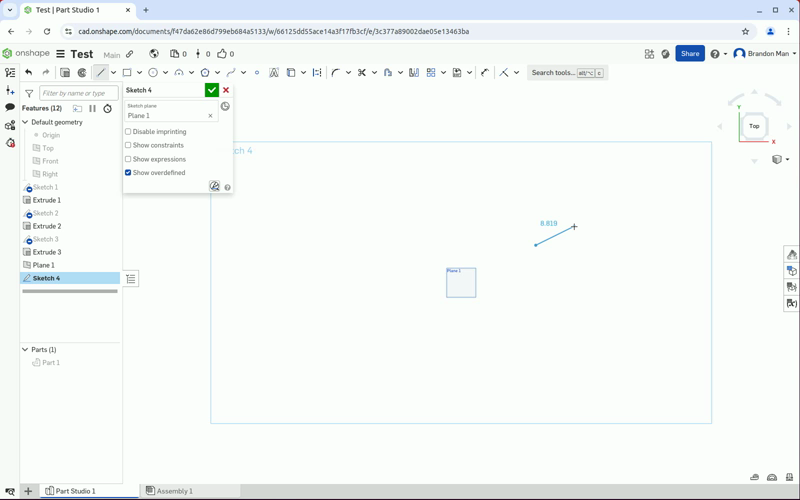
key_down(shift)
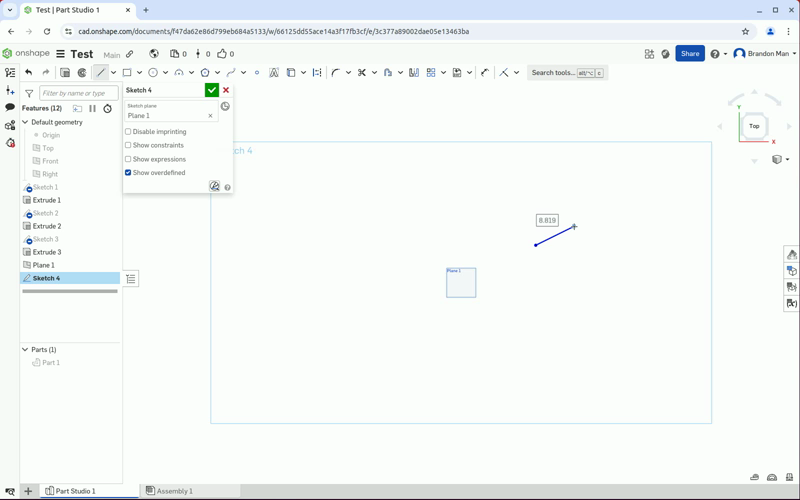
mouse_move(589, 226)
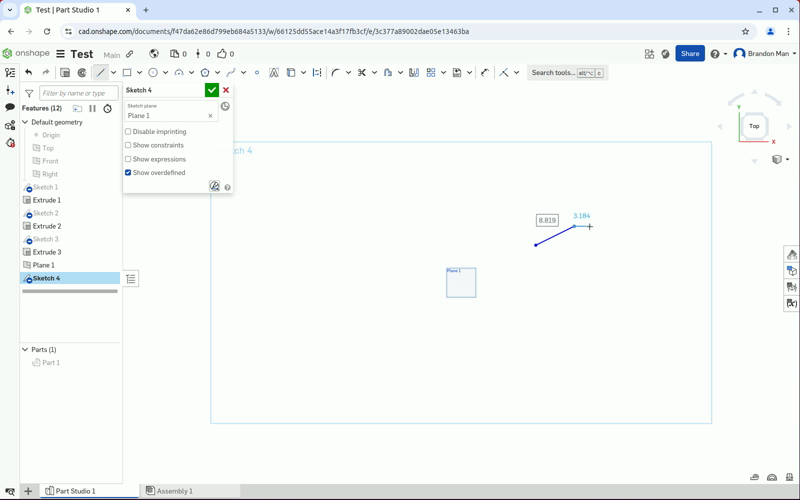
mouse_move(535, 226)
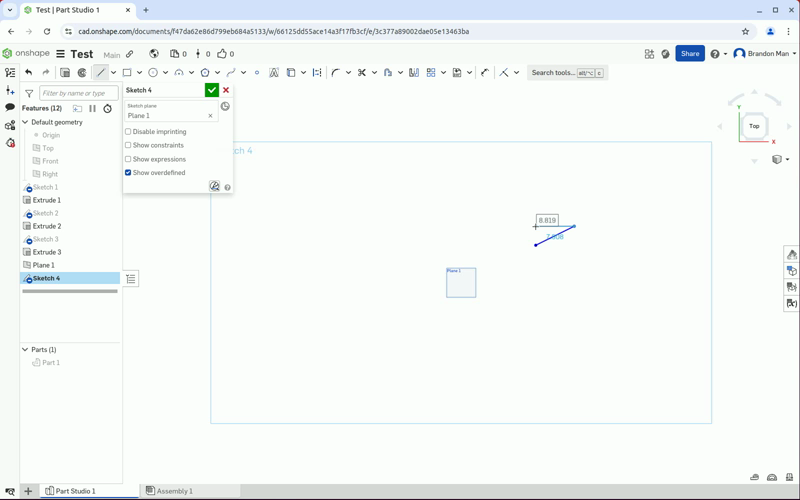
click(535, 226)
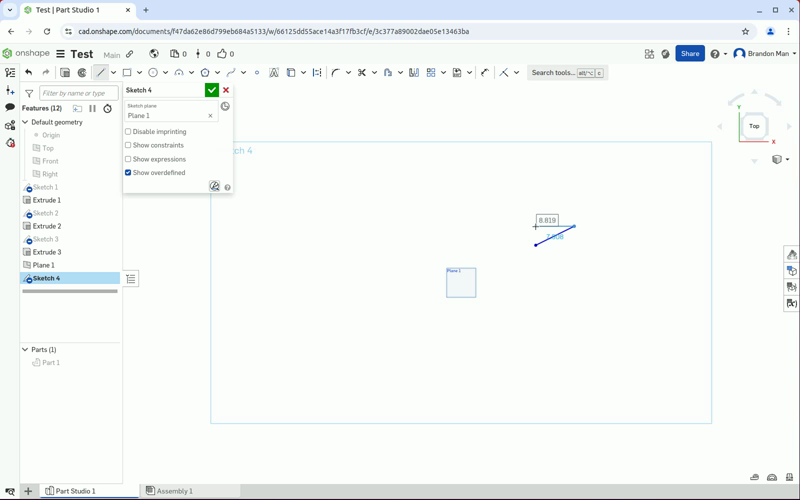
key_up(shift)
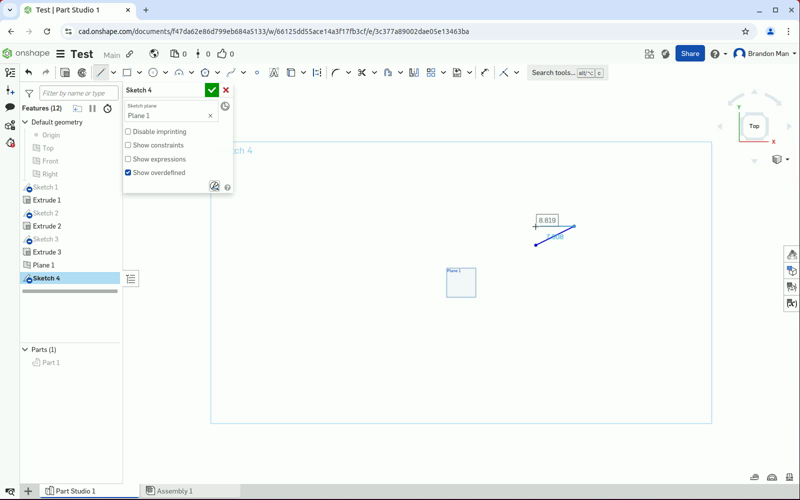
mouse_move(565, 226)
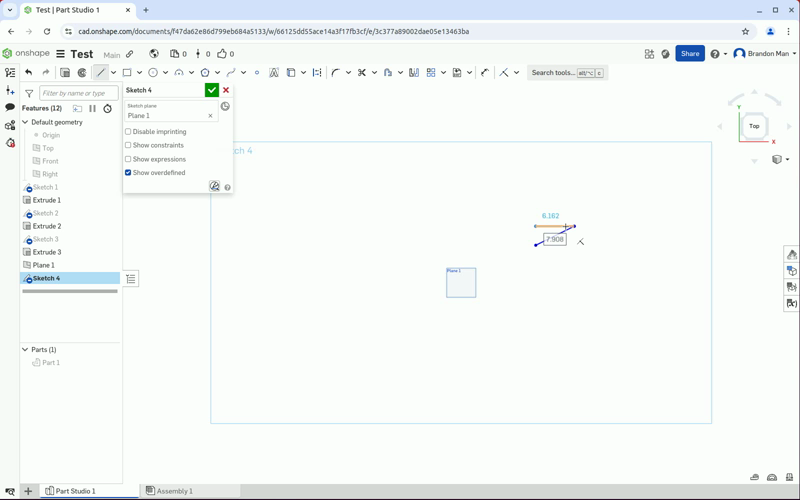
key_down(shift)
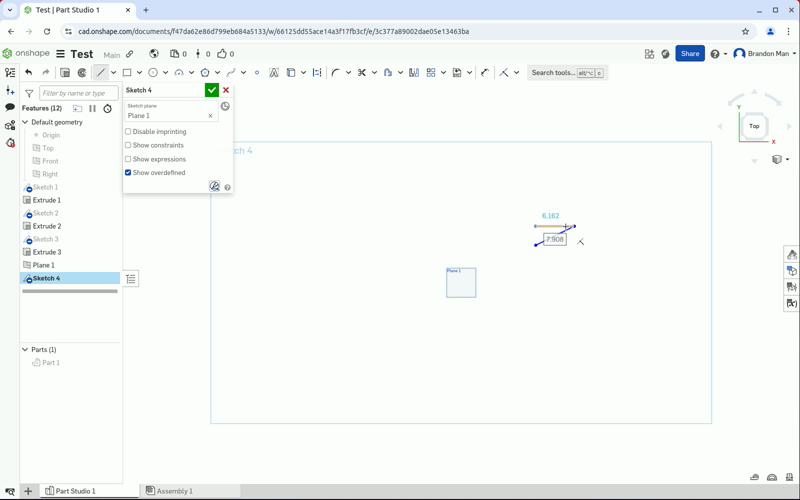
mouse_move(535, 245)
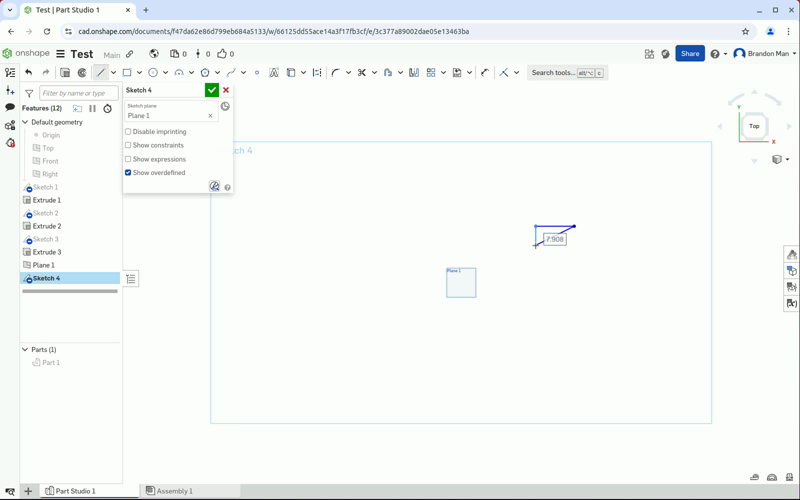
key_up(shift)
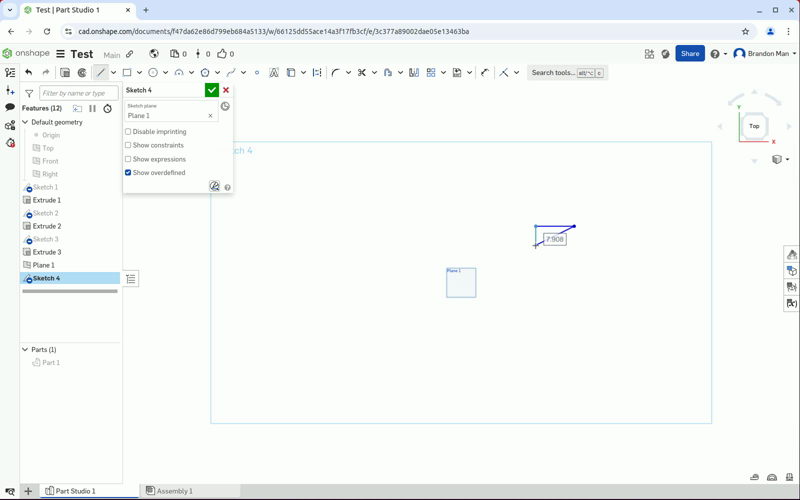
click(535, 245)
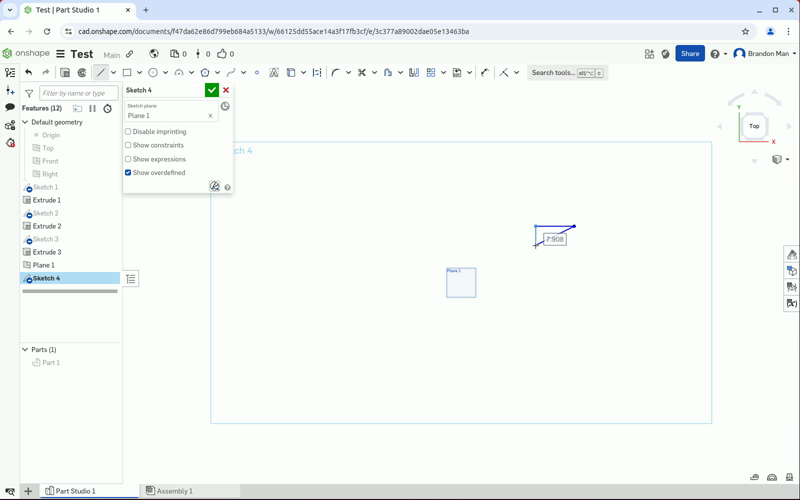
key(esc)
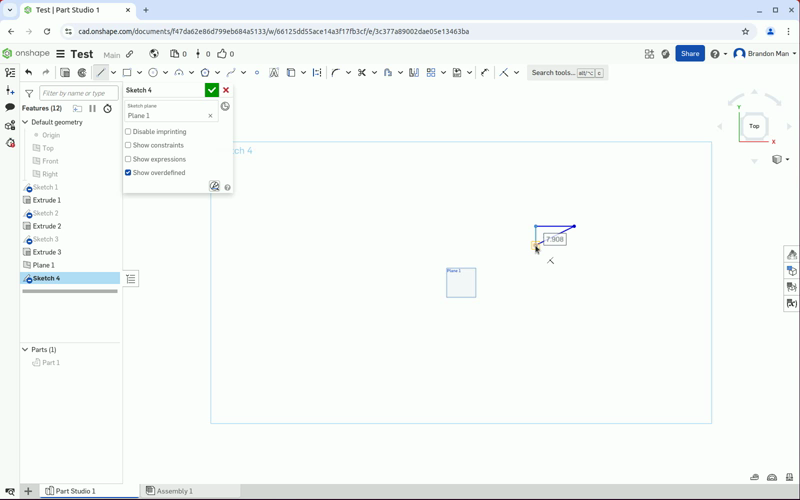
mouse_move(540, 228)
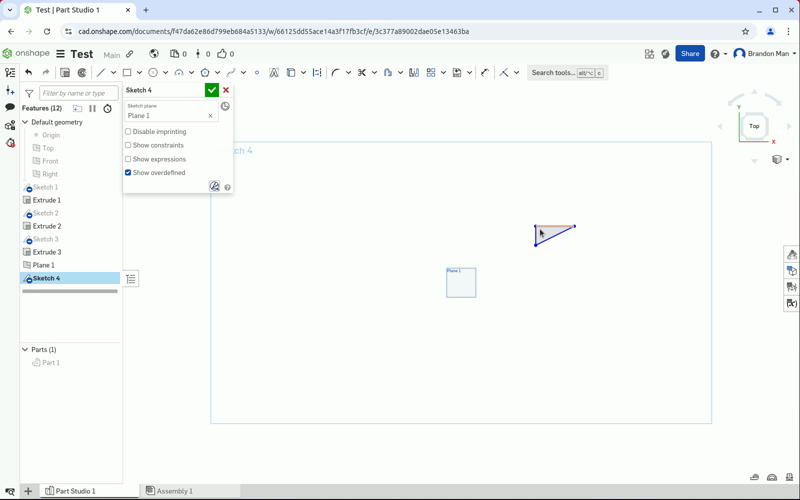
scroll(6)
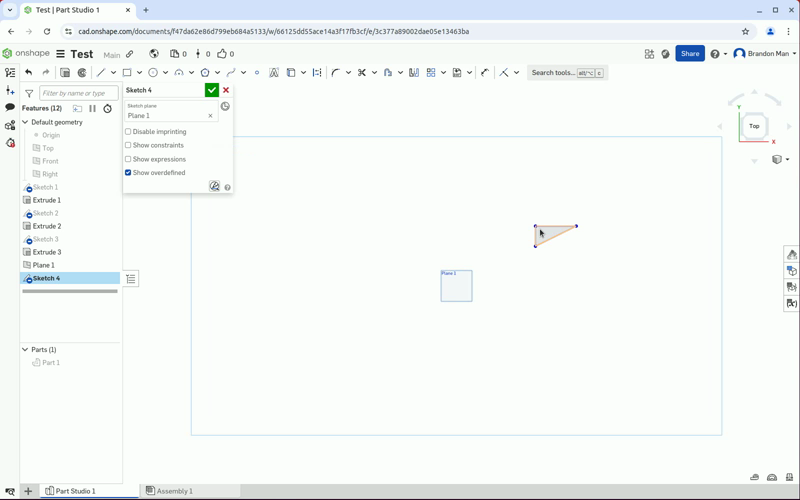
scroll(6)
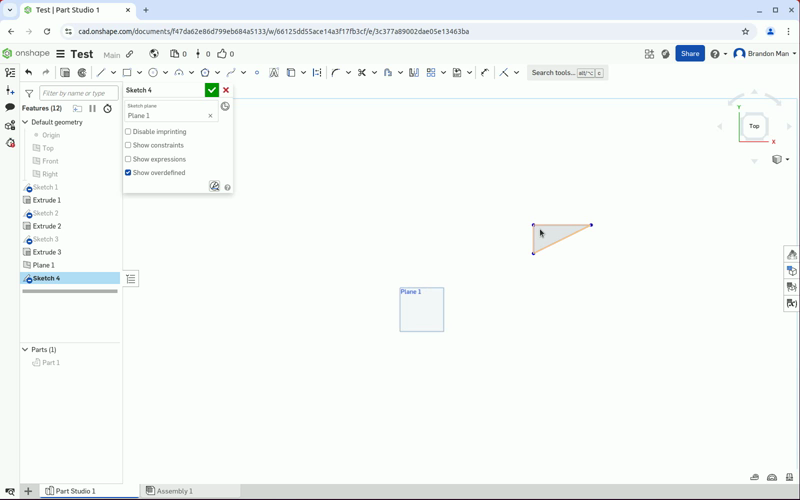
scroll(6)
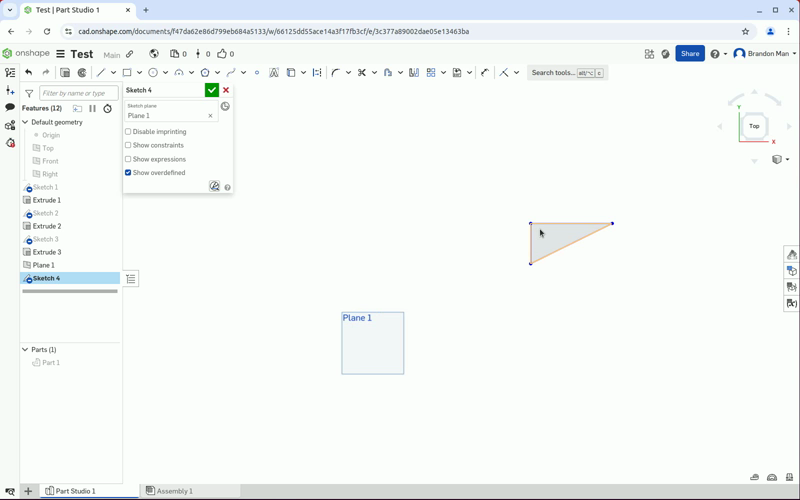
scroll(6)
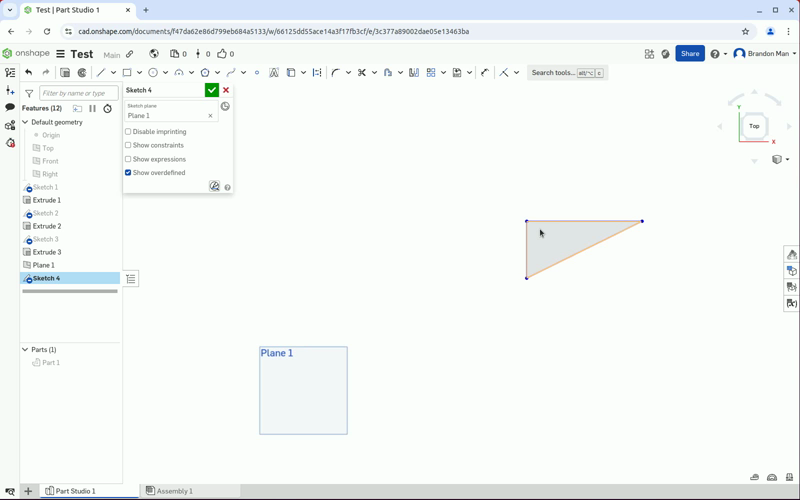
scroll(6)
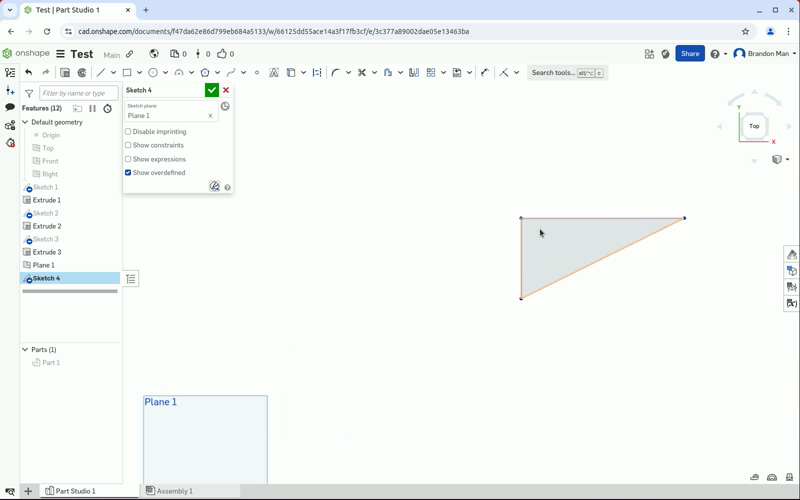
scroll(6)
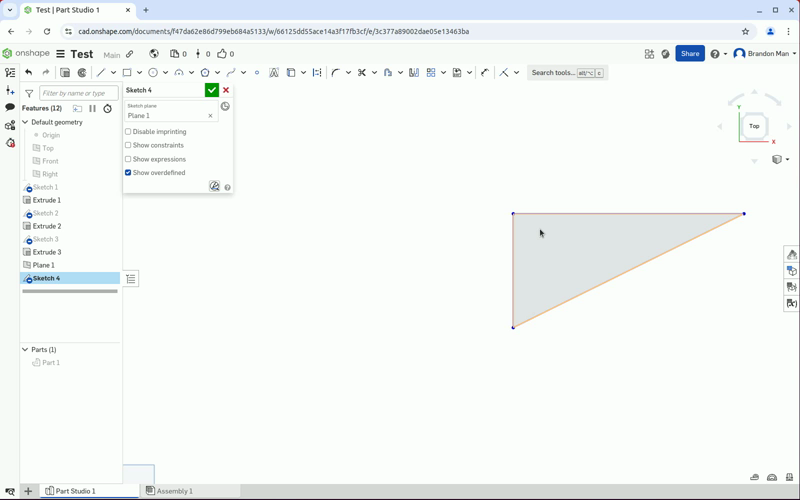
scroll(6)
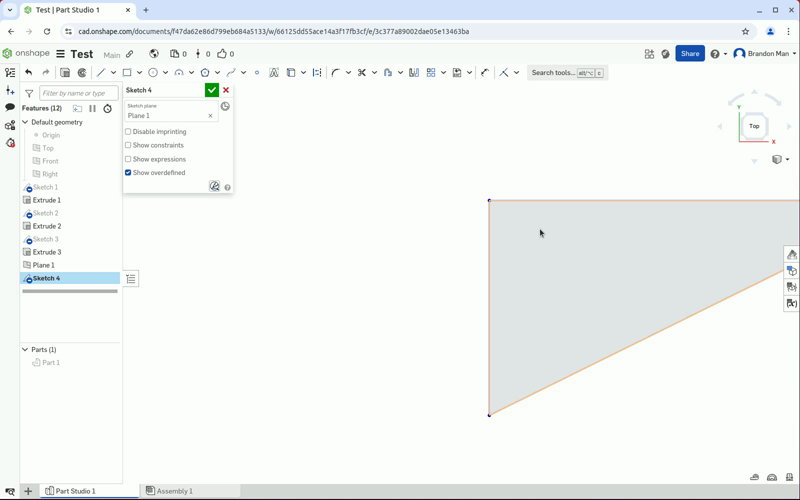
click(540, 228)
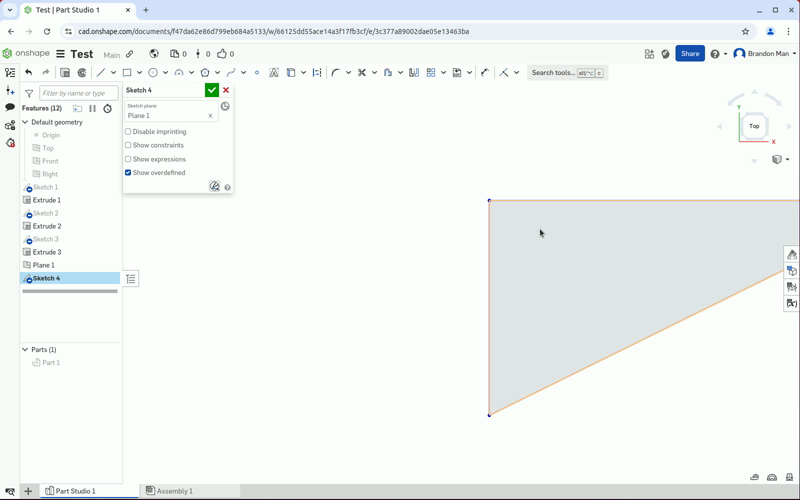
scroll(-6)
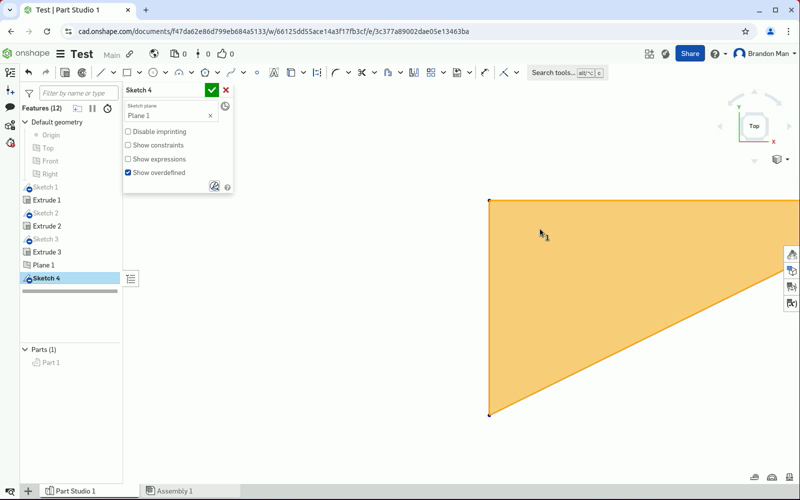
scroll(-6)
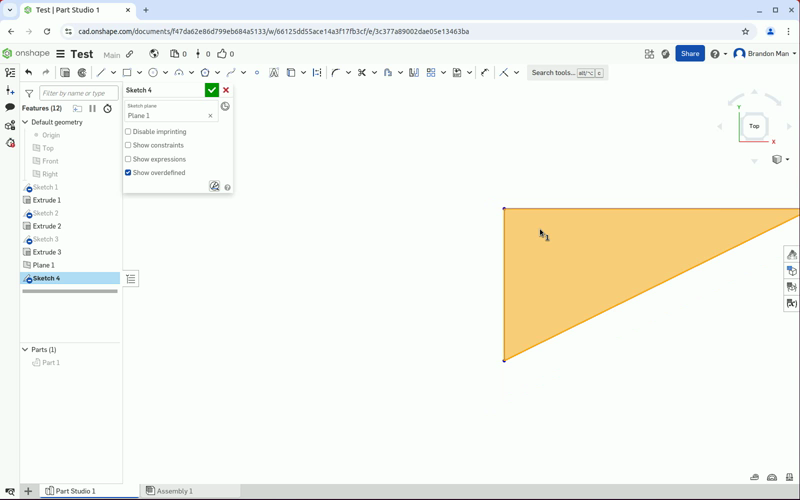
scroll(-6)
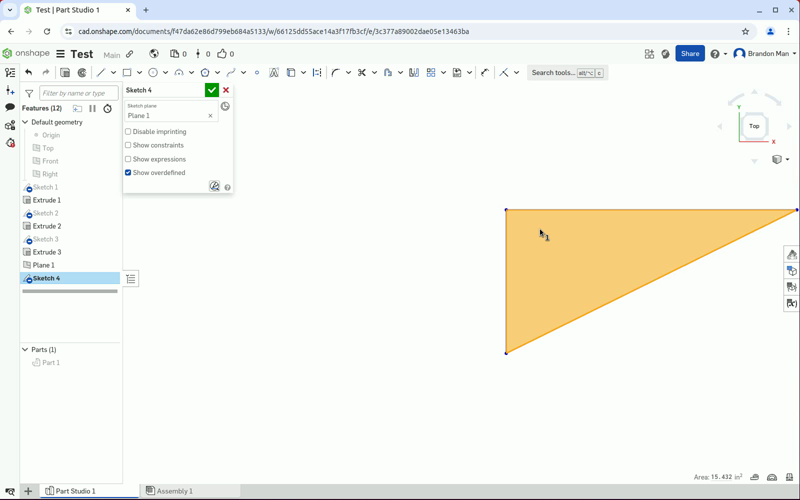
scroll(-6)
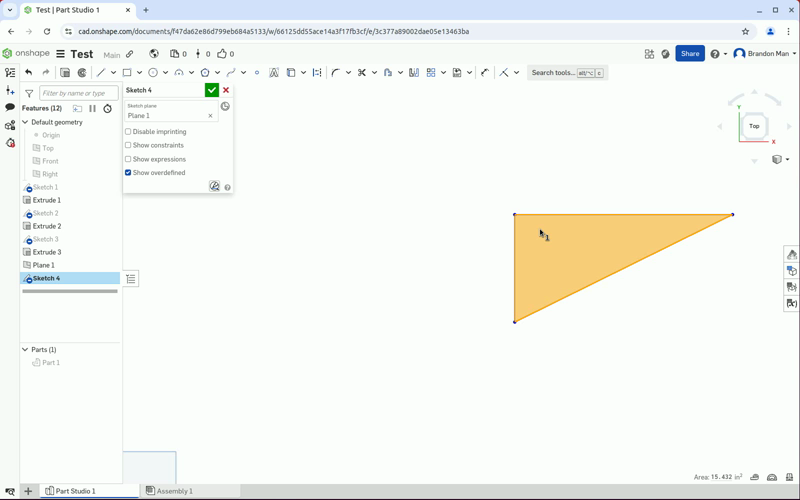
scroll(-6)
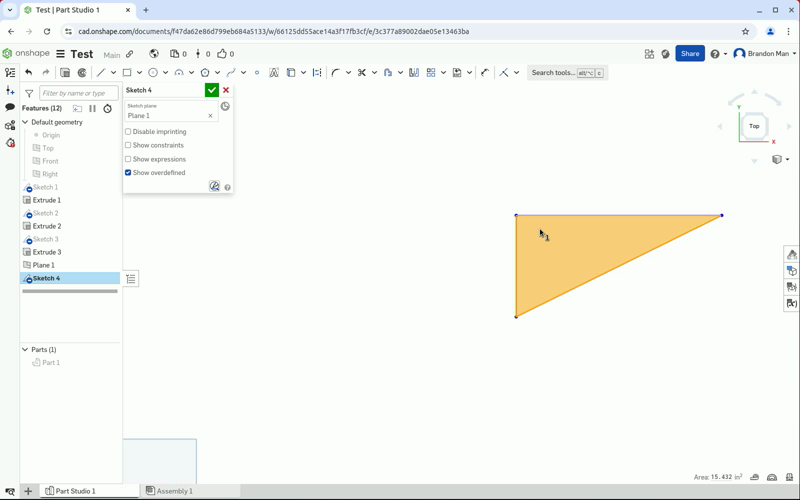
scroll(-6)
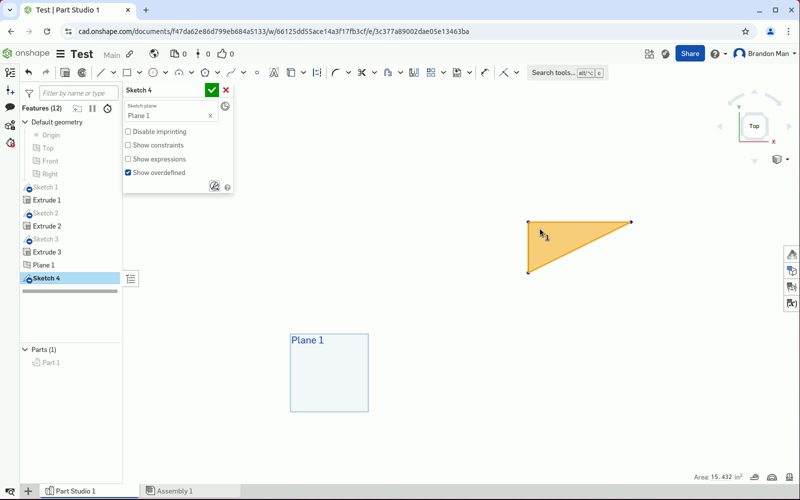
scroll(-6)
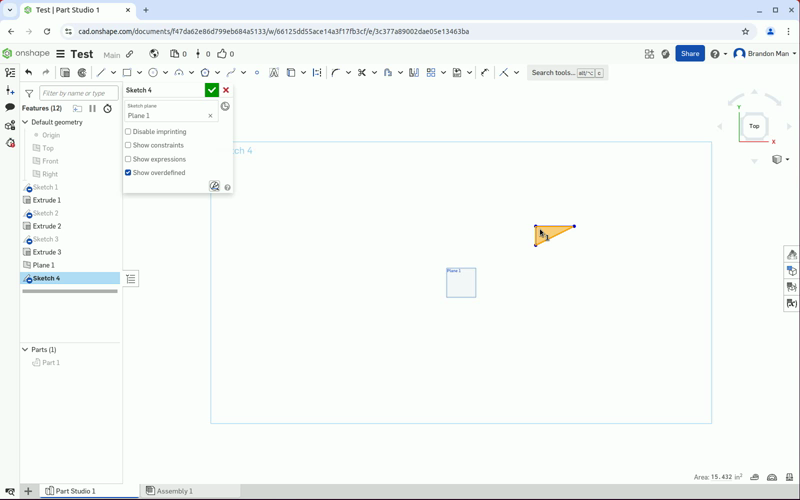
mouse_move(73, 352)
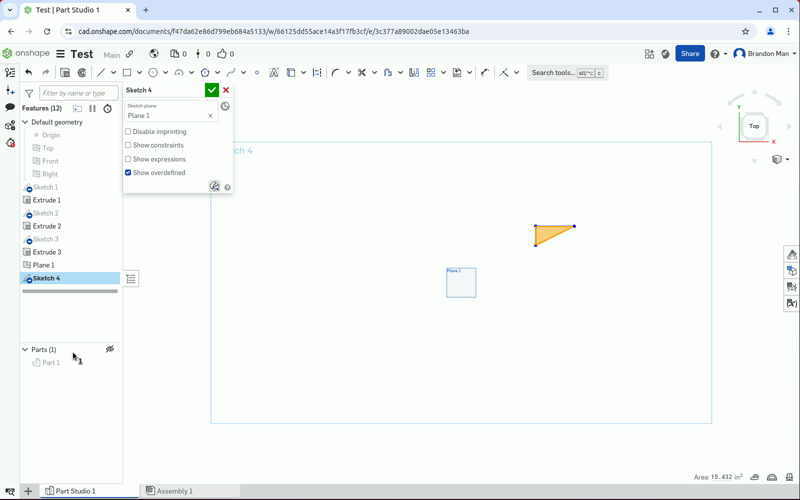
key(shift+y)
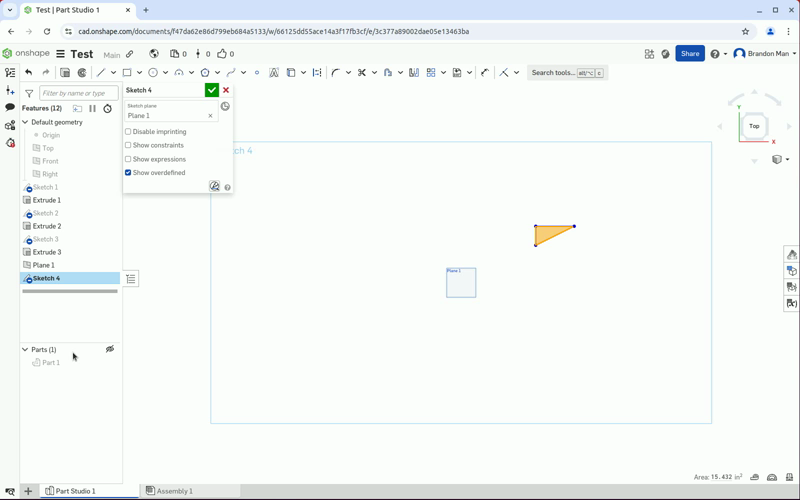
key(shift+e)
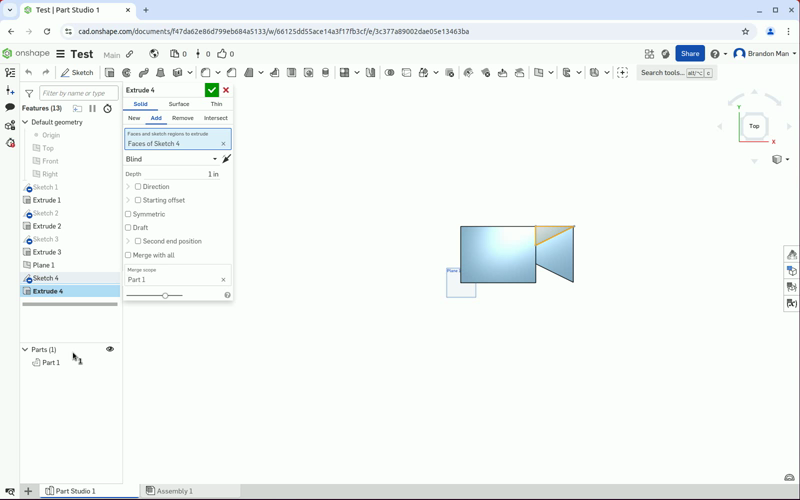
mouse_move(143, 106)
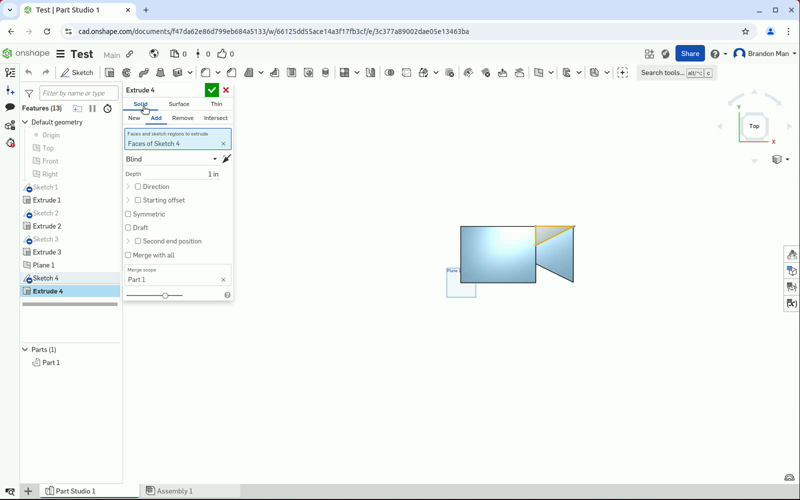
click(143, 106)
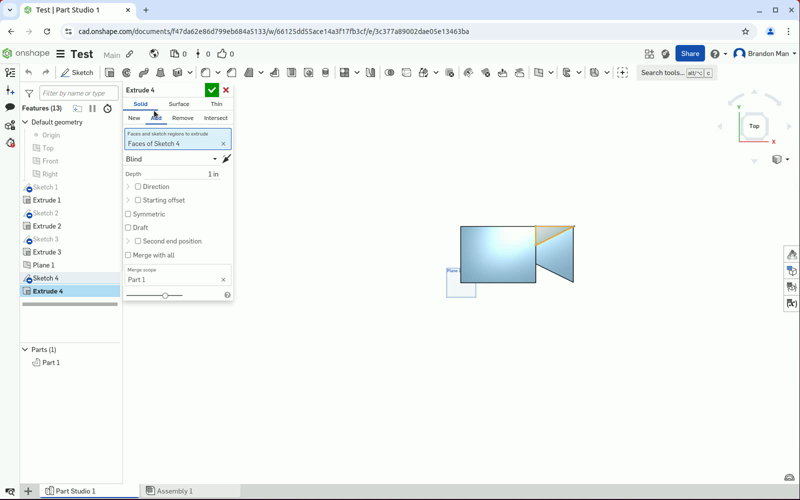
mouse_move(186, 120)
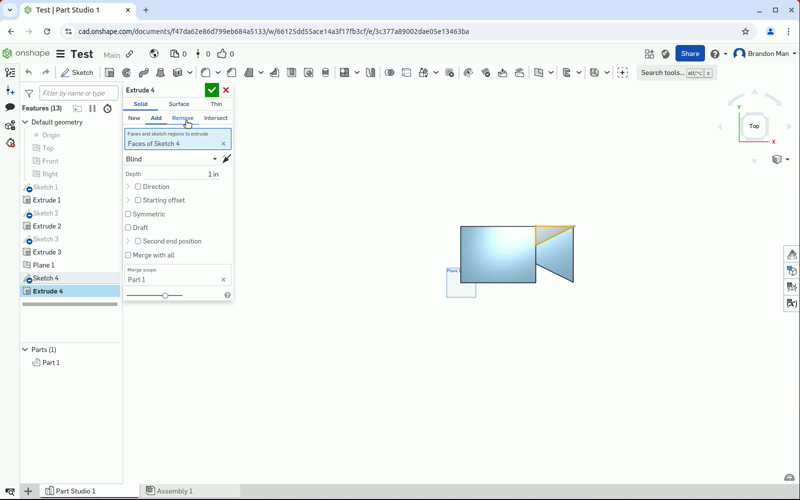
click(186, 120)
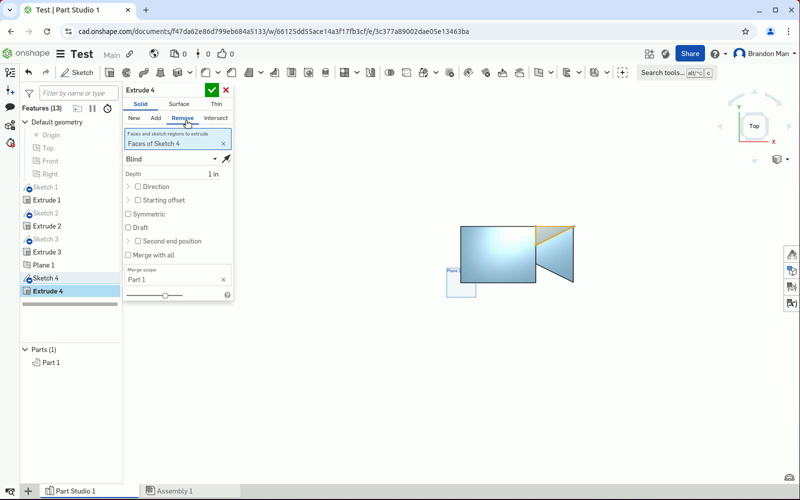
key(tab, 4)
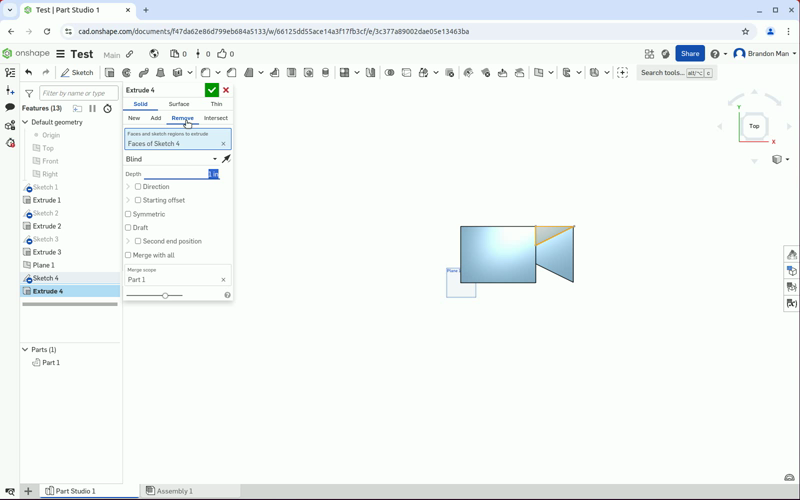
text(3.851)
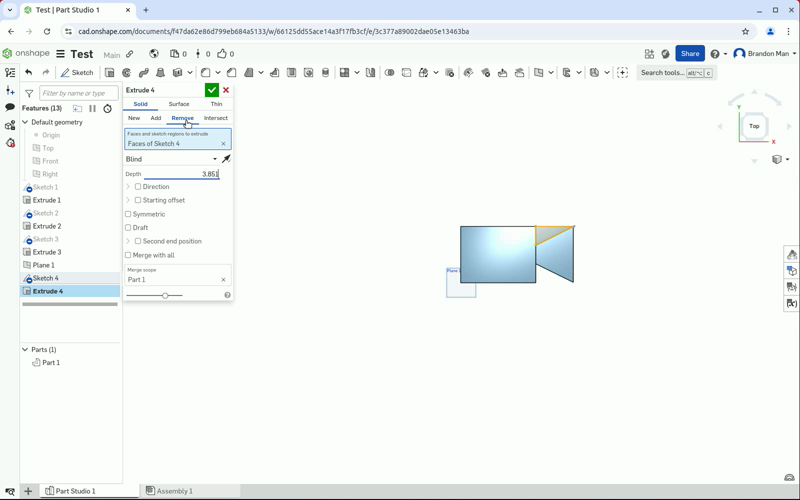
key(tab, 6)
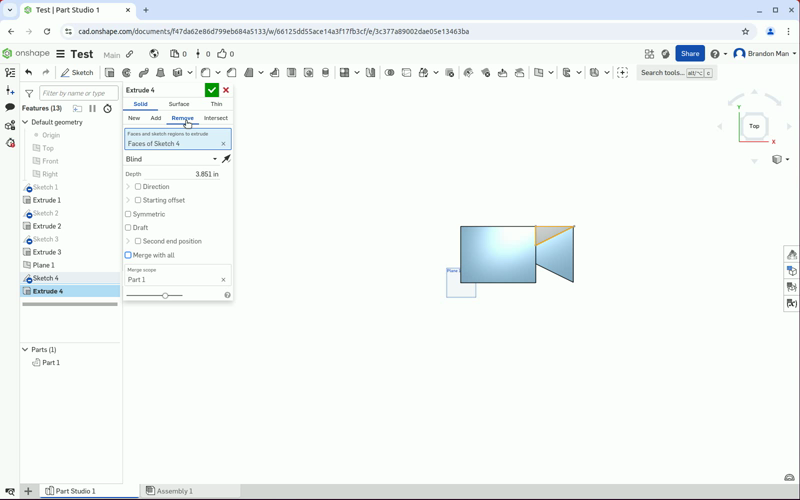
key(space)
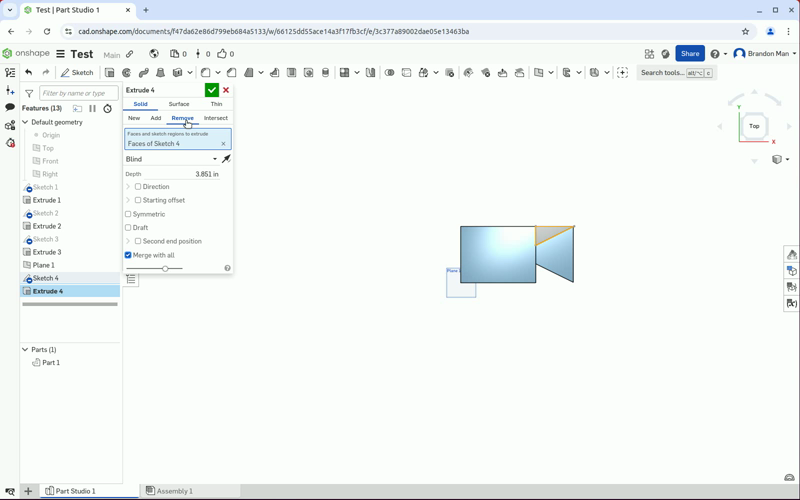
key(enter)
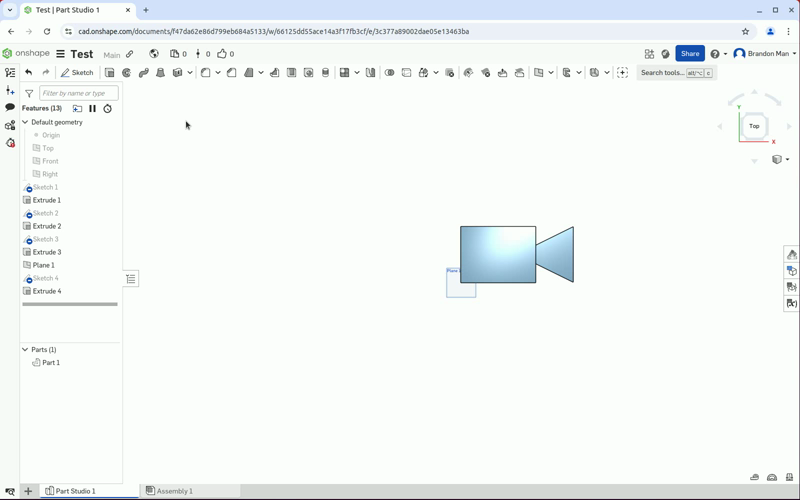
key(shift+h)
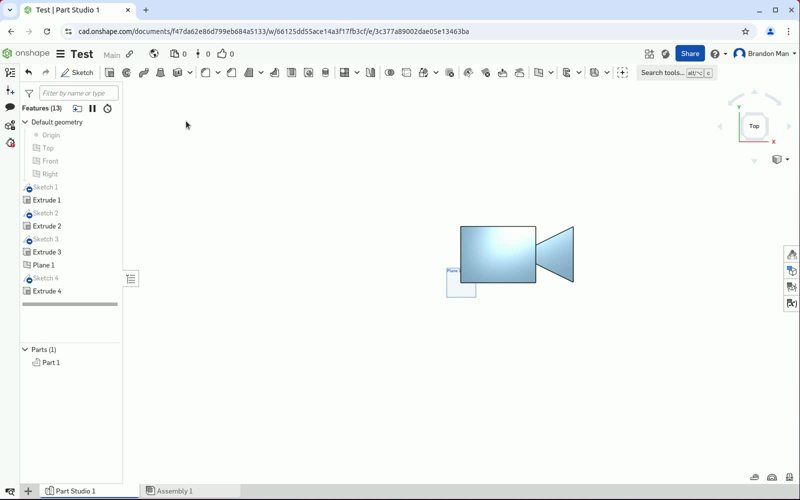
key(shift+h)
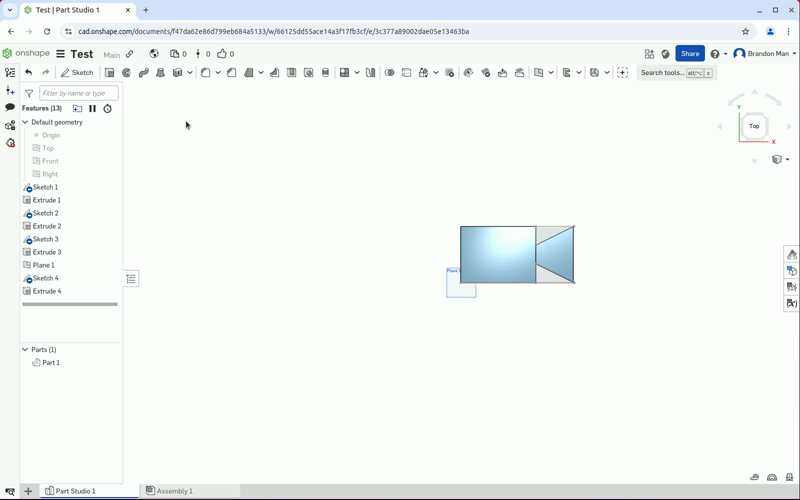
key(shift+7)
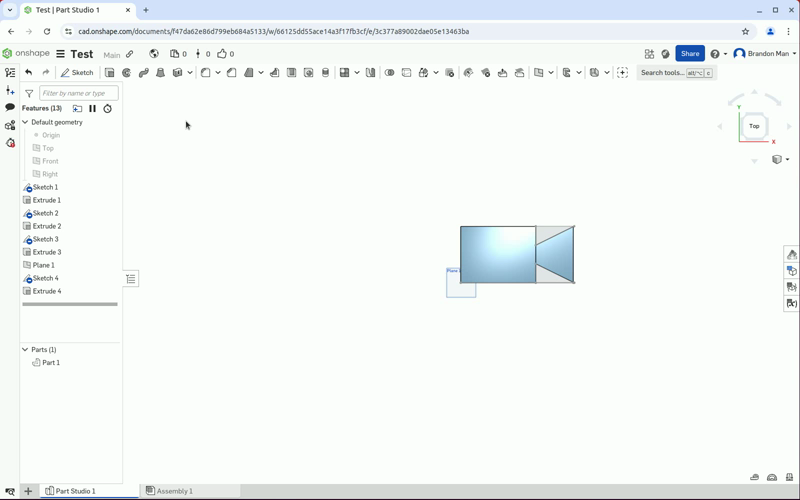
key(up, 3)
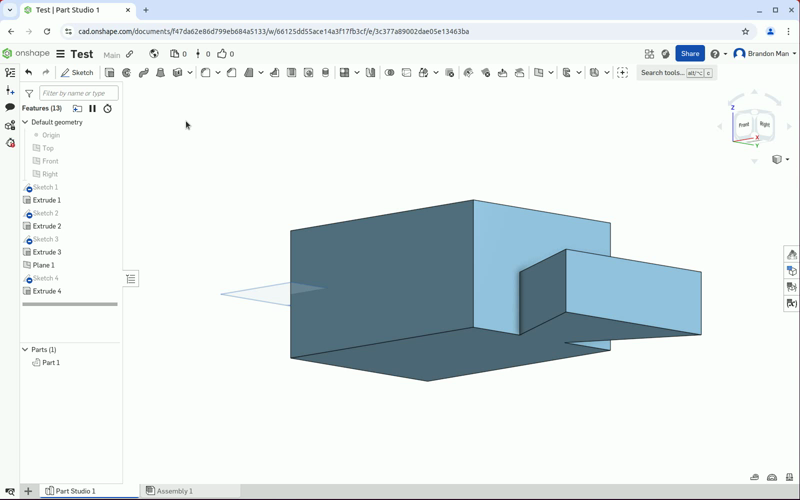
key(left, 3)
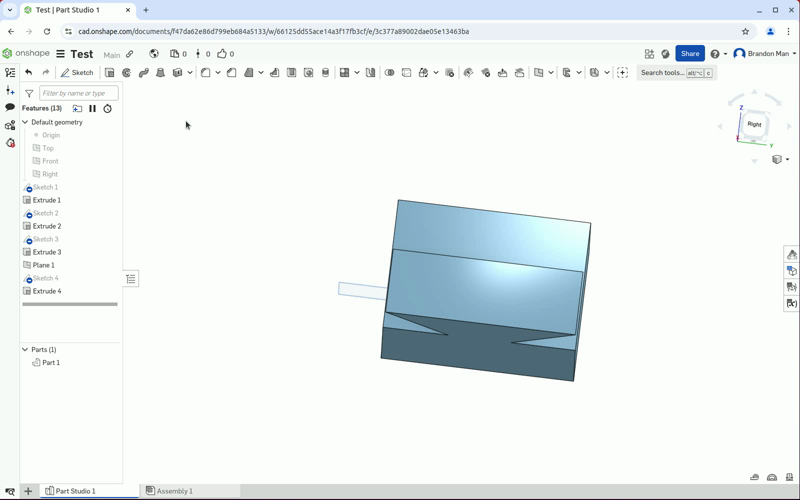
key(right, 3)
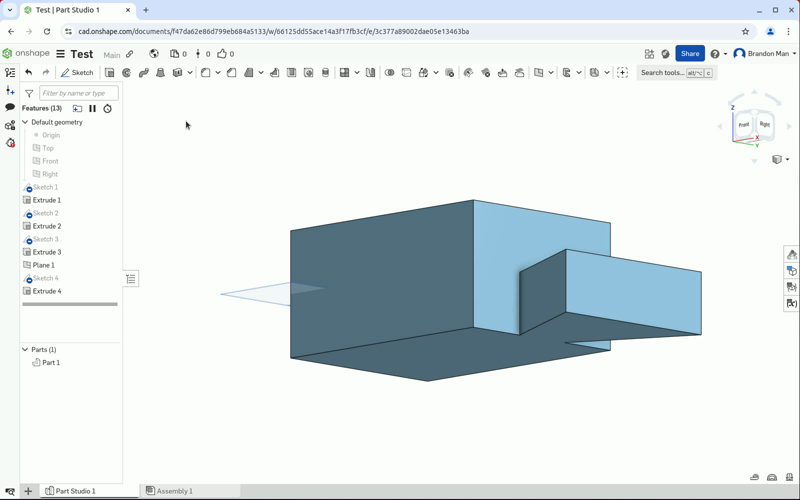
key(down, 3)
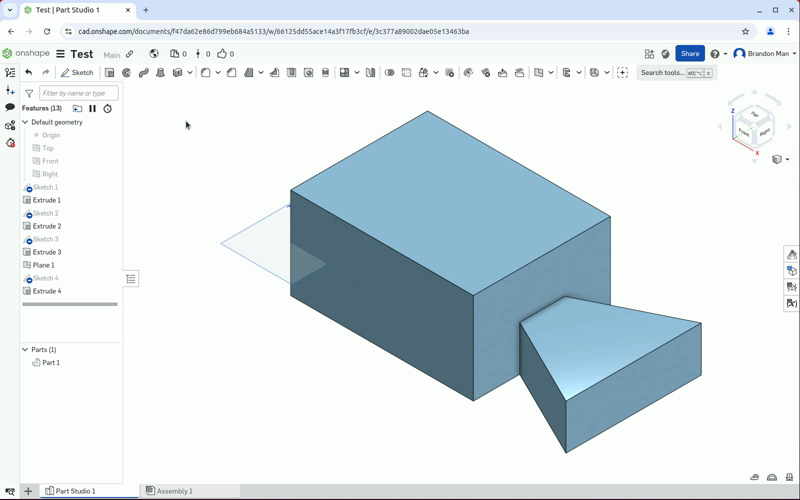
mouse_move(73, 189)
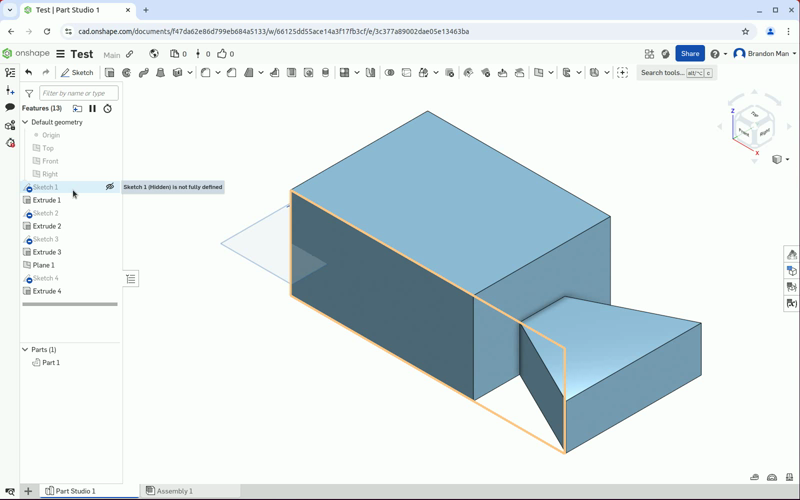
click(73, 189)